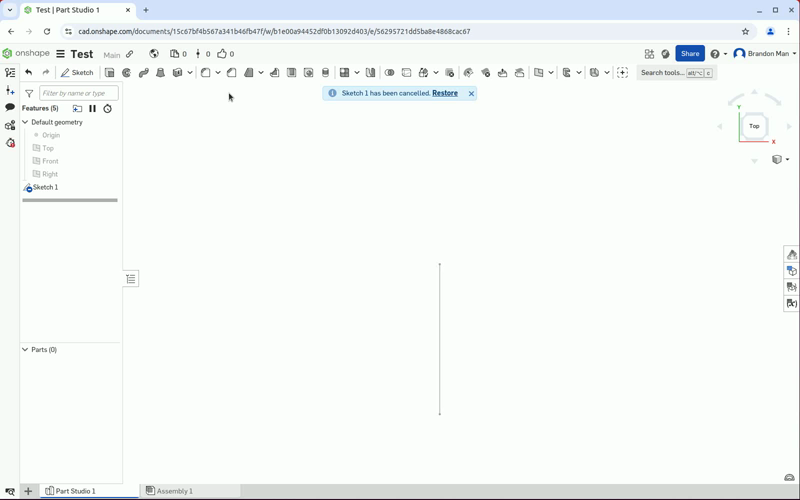
key(shift+h)
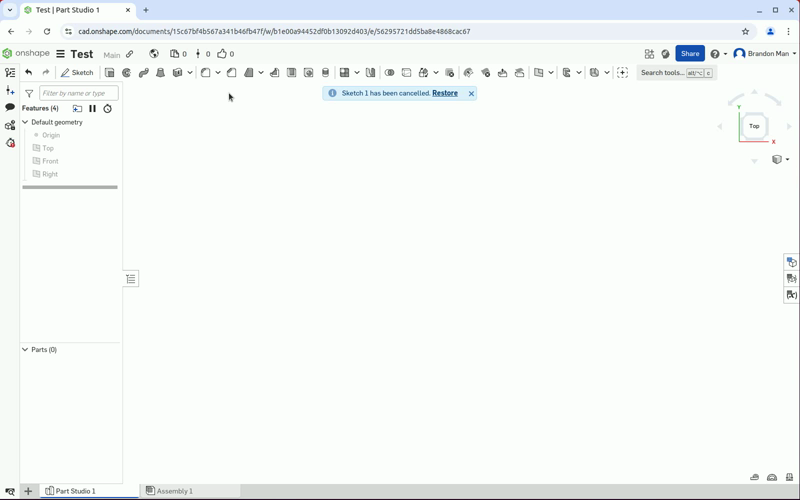
mouse_move(73, 352)
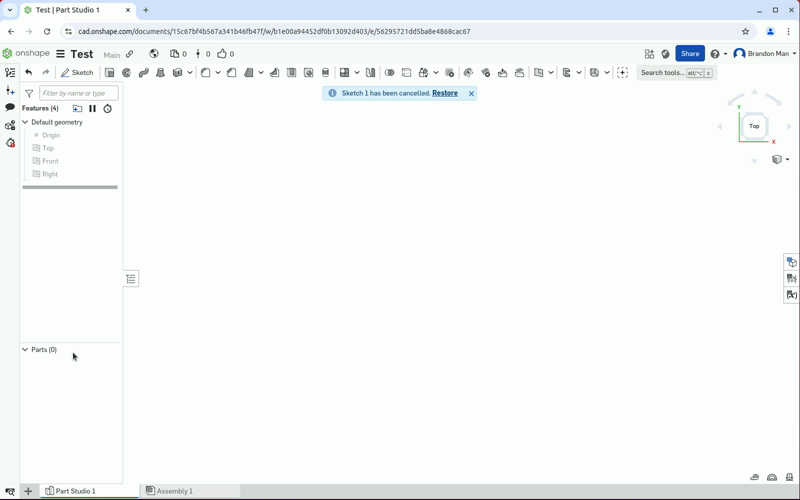
key(y)
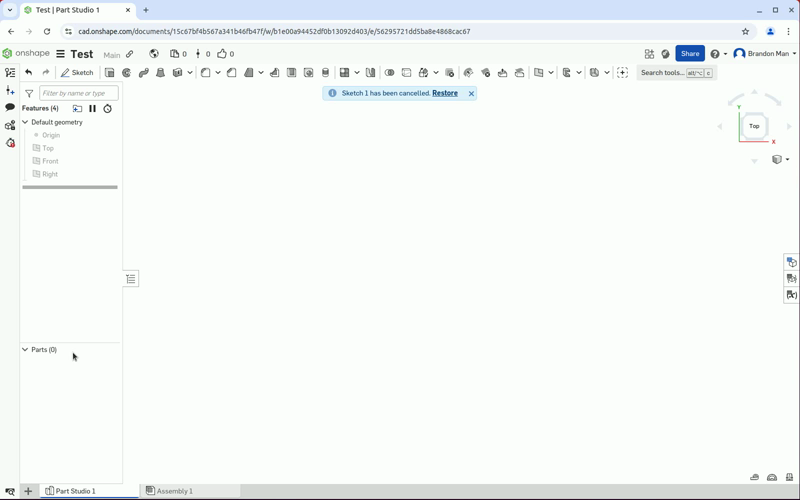
key(shift+p)
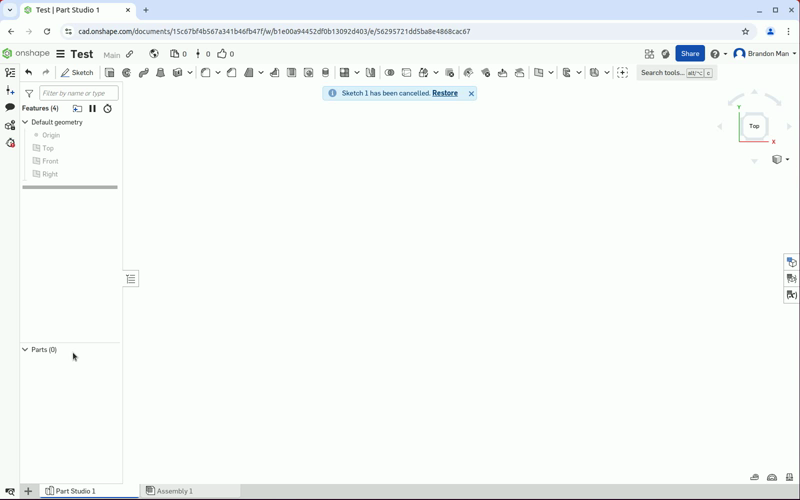
key(space)
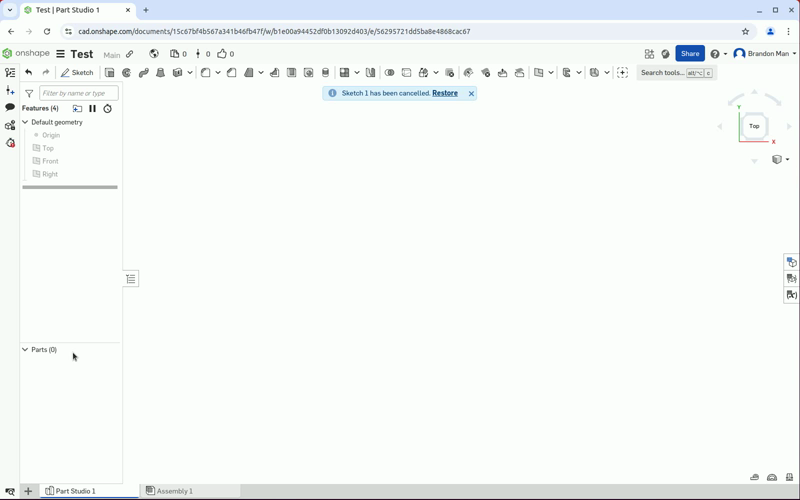
key_down(shift)
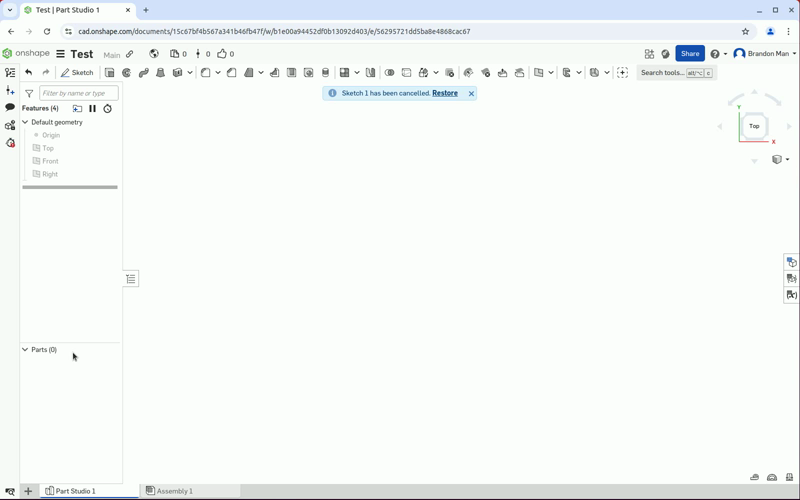
key(up)
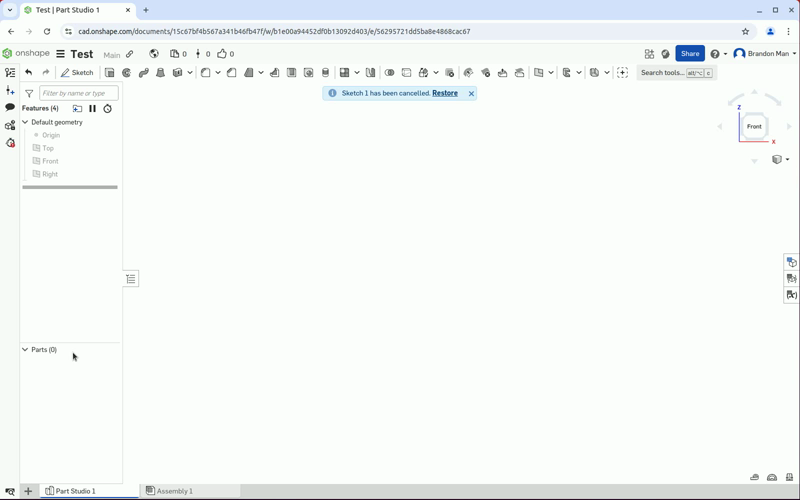
key_up(shift)
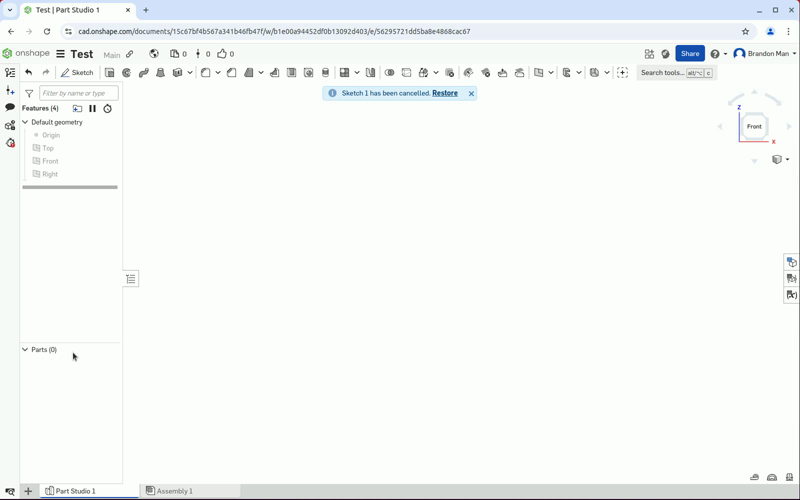
mouse_move(73, 352)
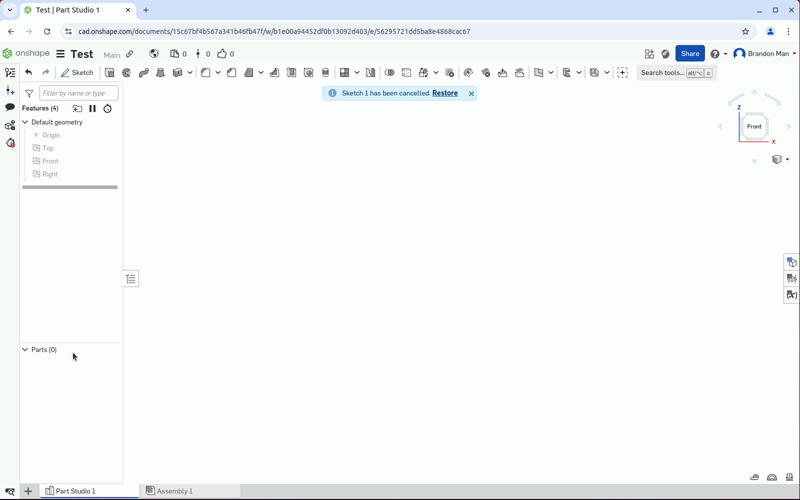
key(shift+y)
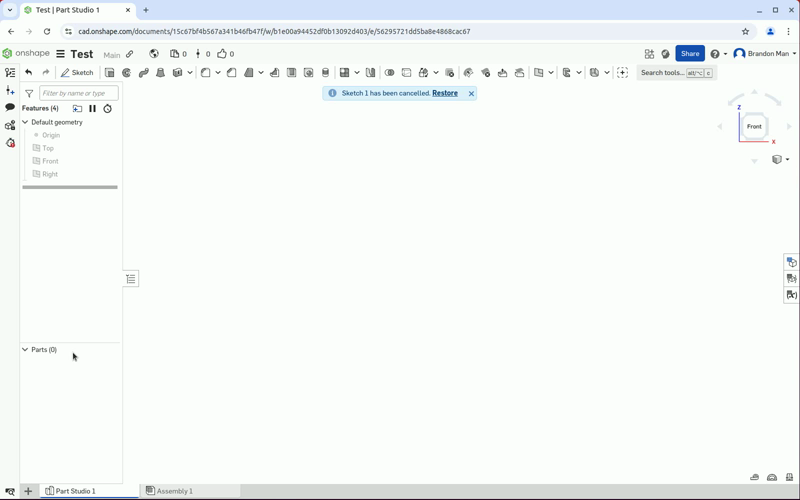
key(shift+s)
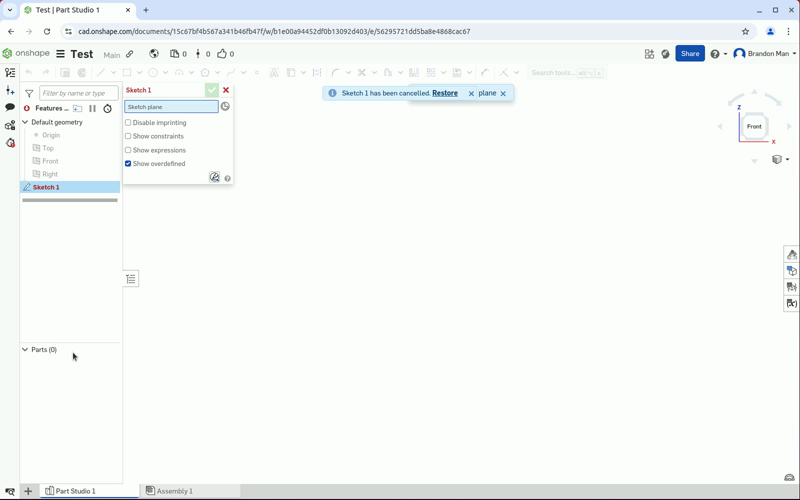
mouse_move(73, 163)
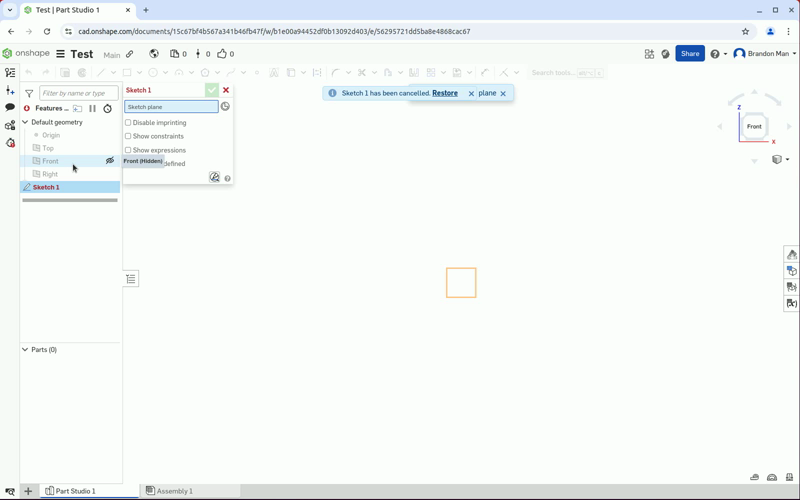
click(73, 163)
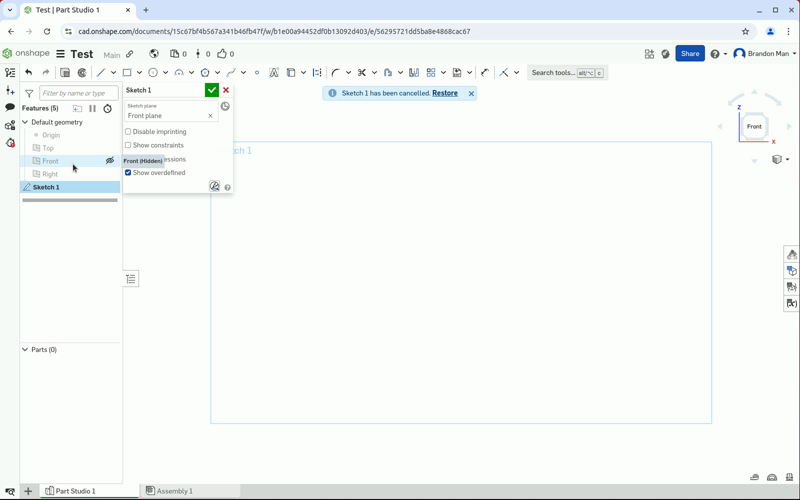
mouse_move(73, 352)
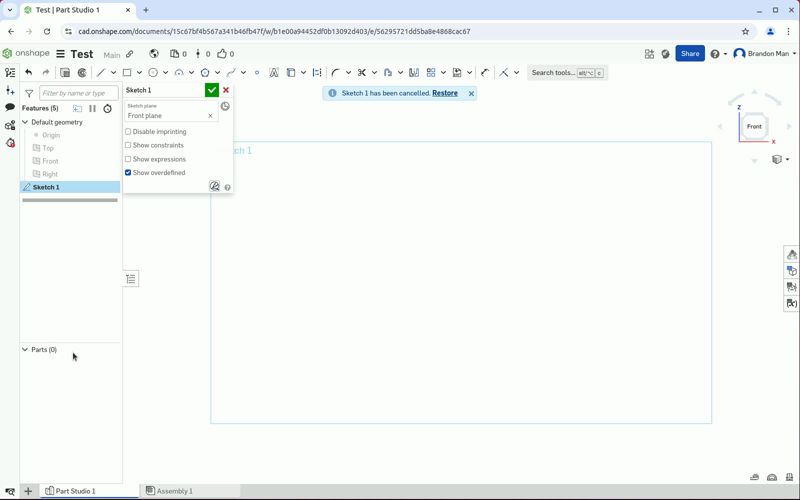
key(y)
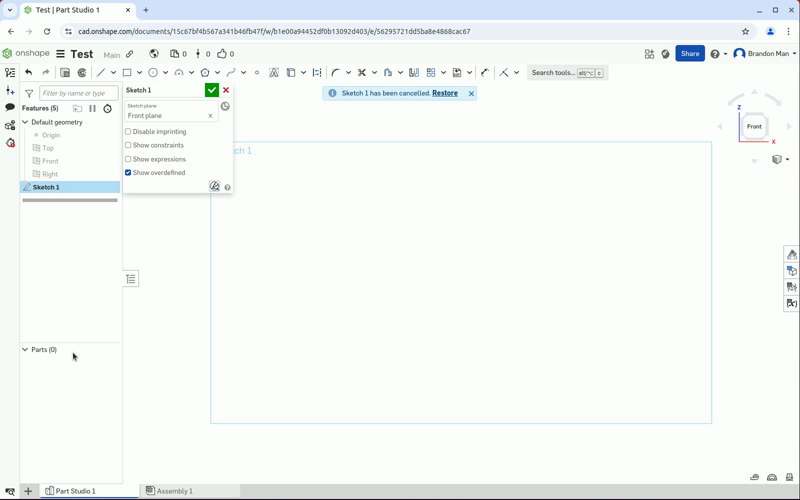
key(a)
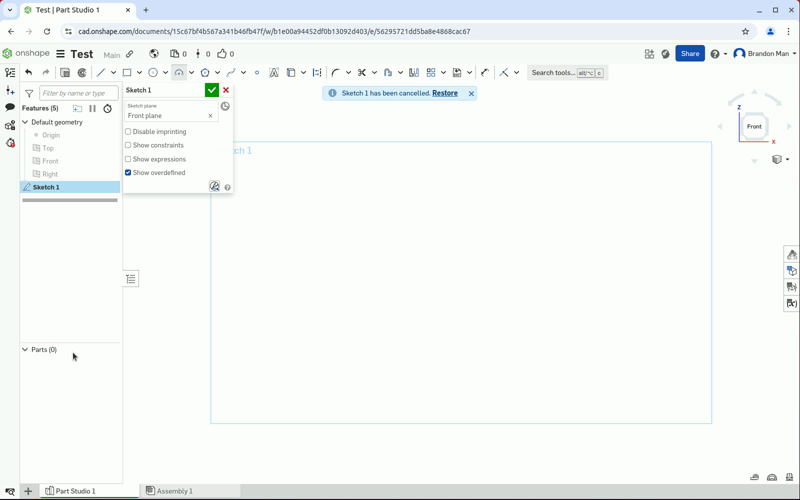
key_down(shift)
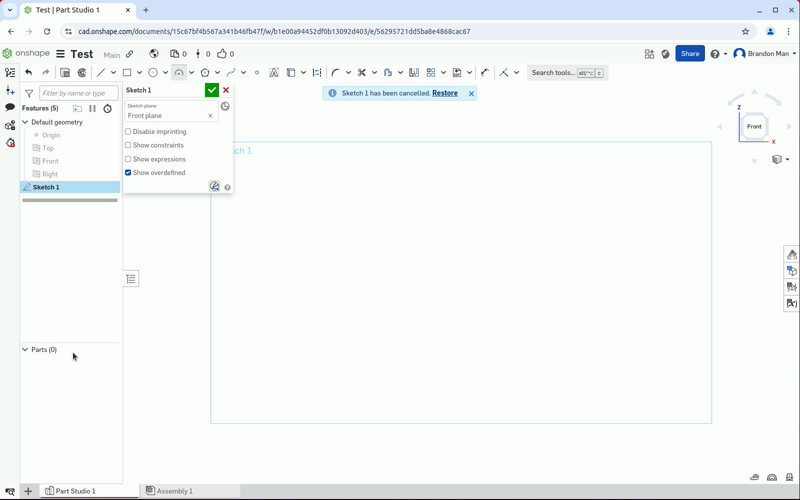
mouse_move(555, 274)
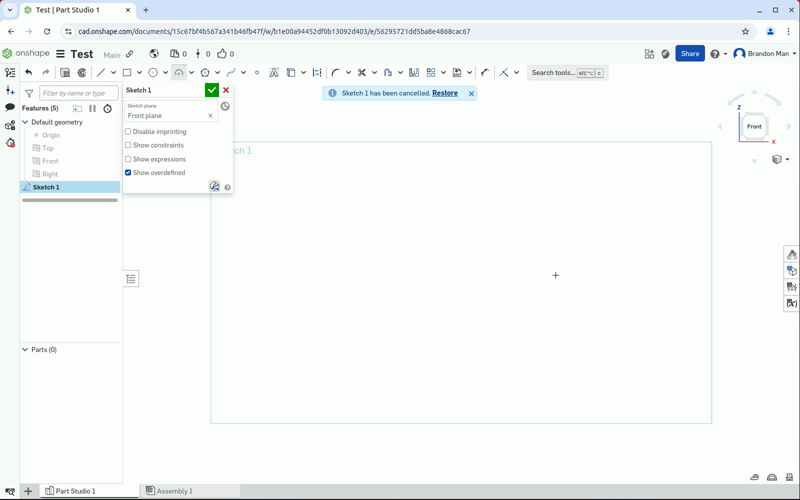
click(555, 274)
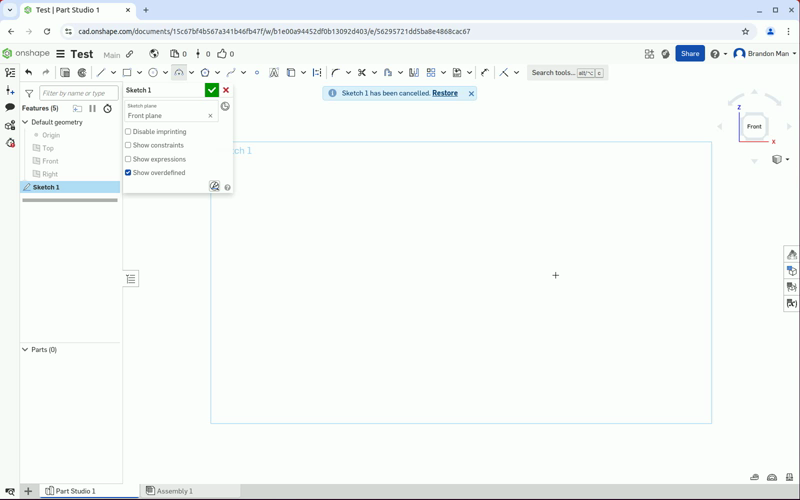
key_up(shift)
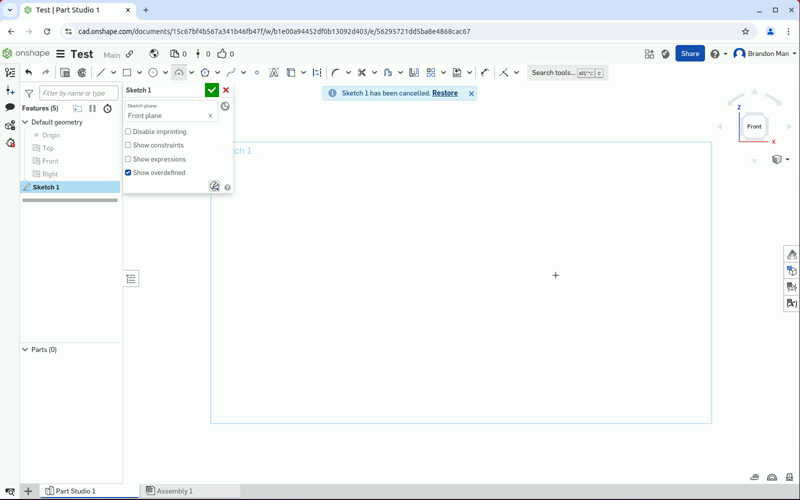
key_down(shift)
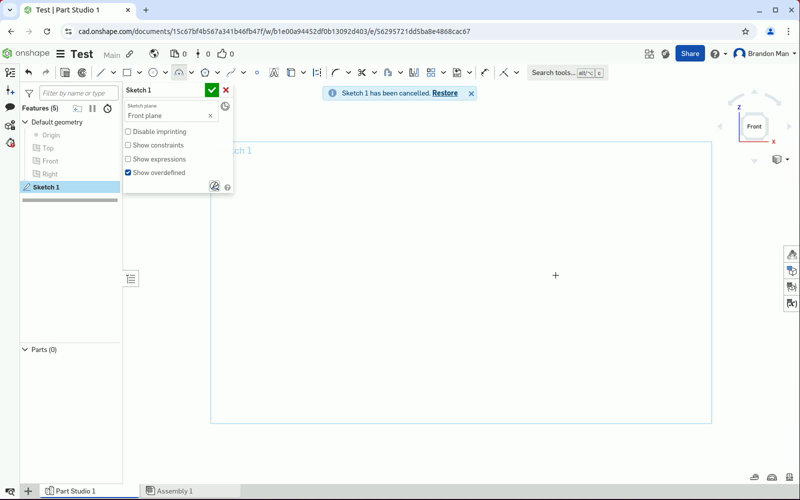
mouse_move(556, 283)
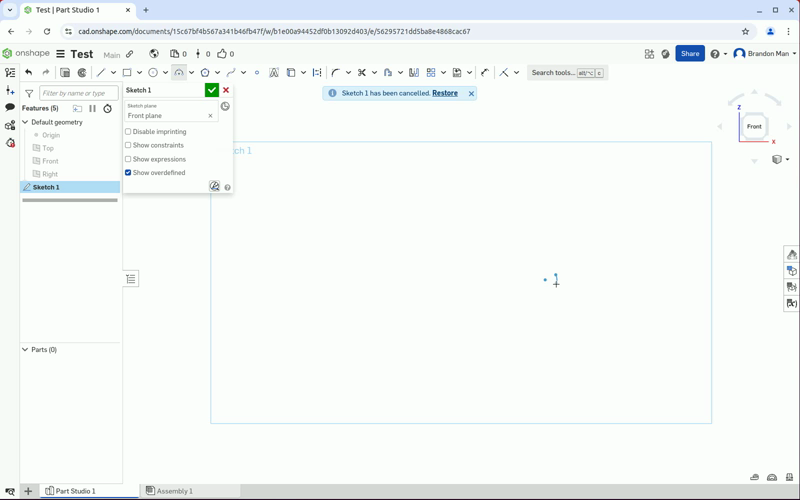
click(556, 283)
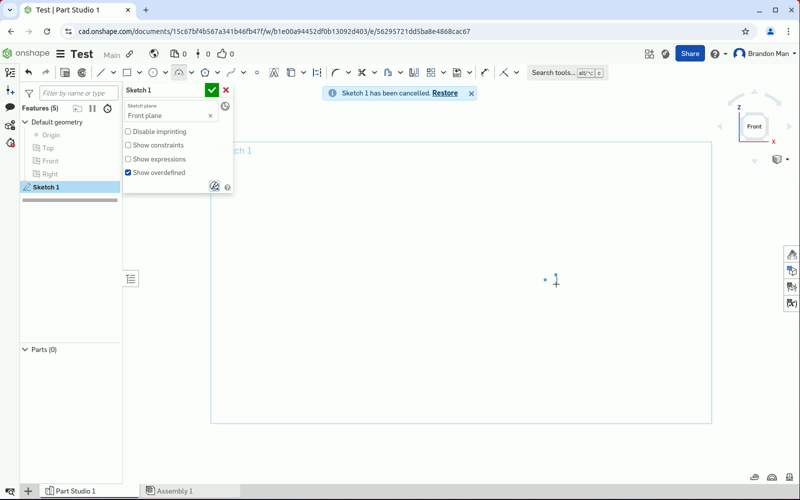
mouse_move(556, 279)
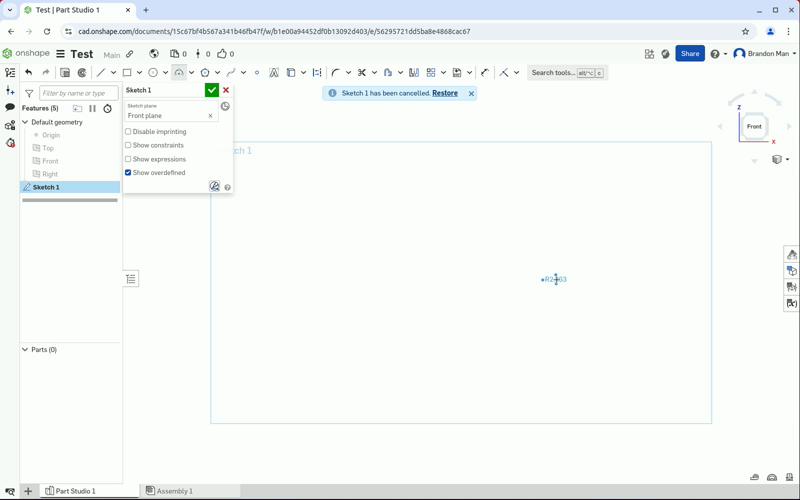
click(556, 279)
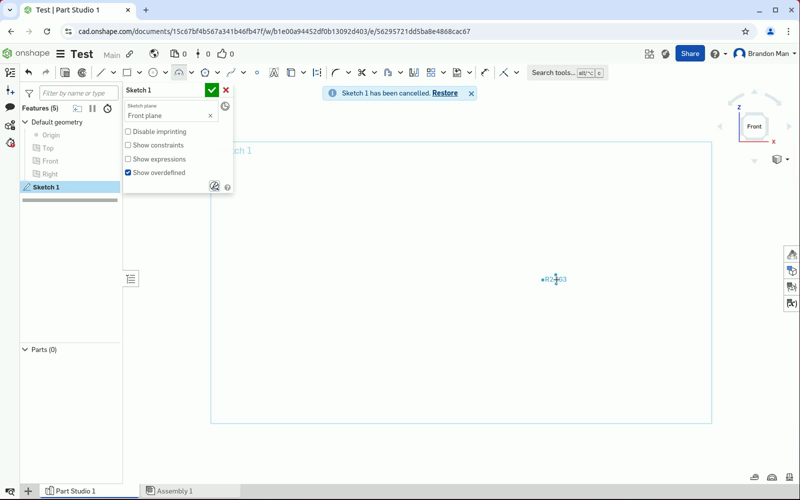
key_up(shift)
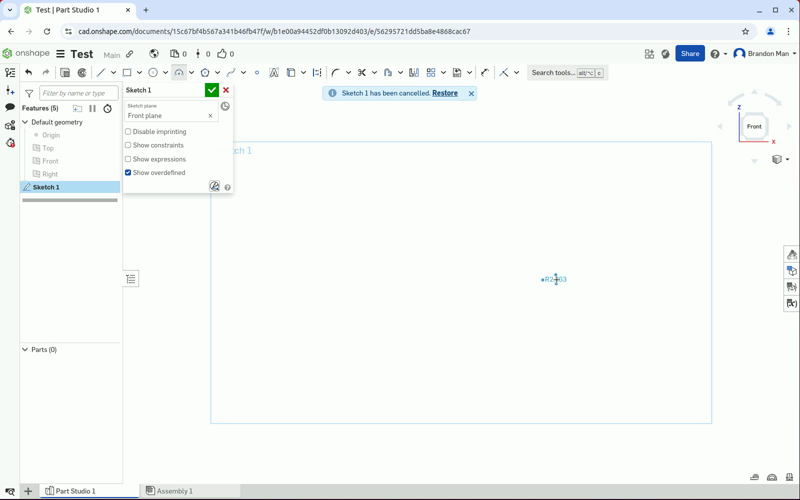
key(esc)
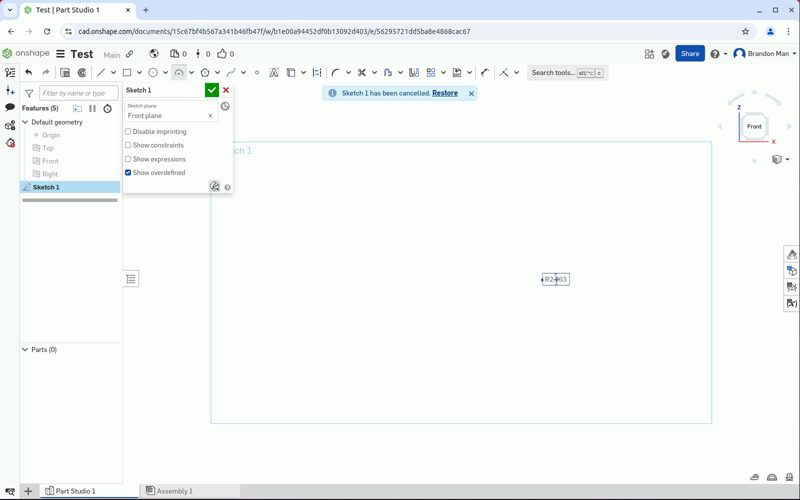
key(l)
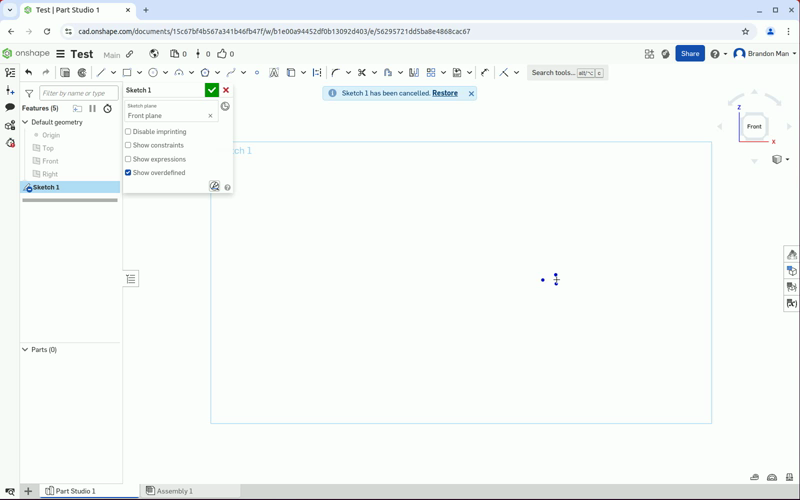
mouse_move(556, 283)
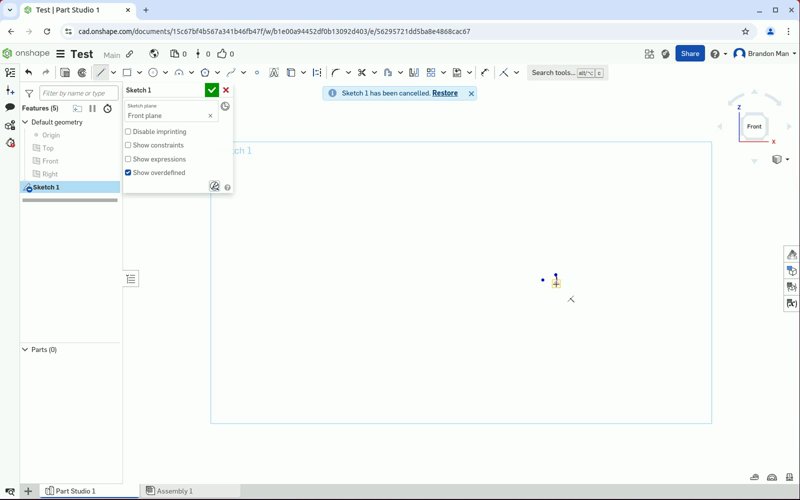
click(556, 283)
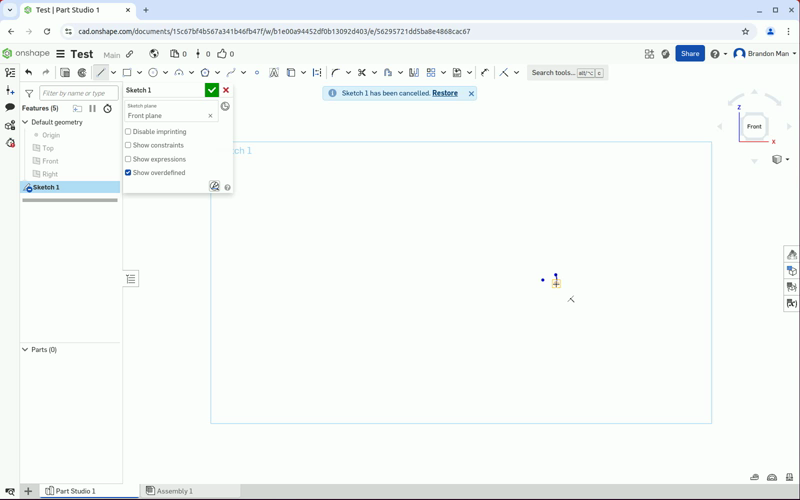
key_down(shift)
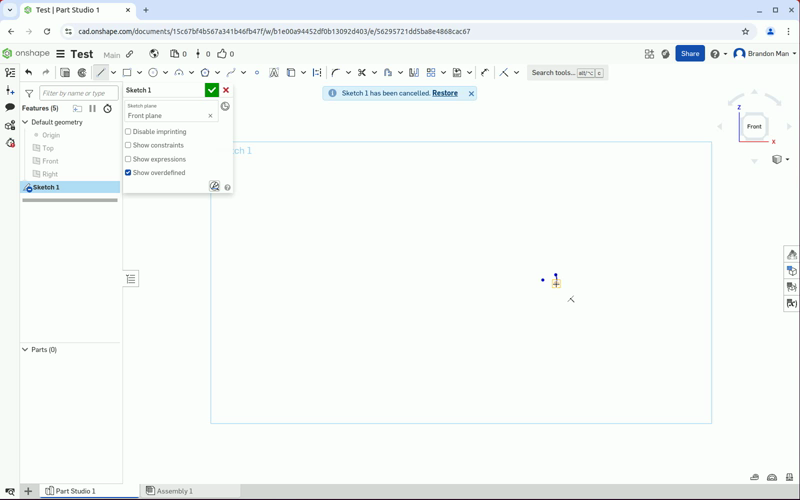
mouse_move(586, 283)
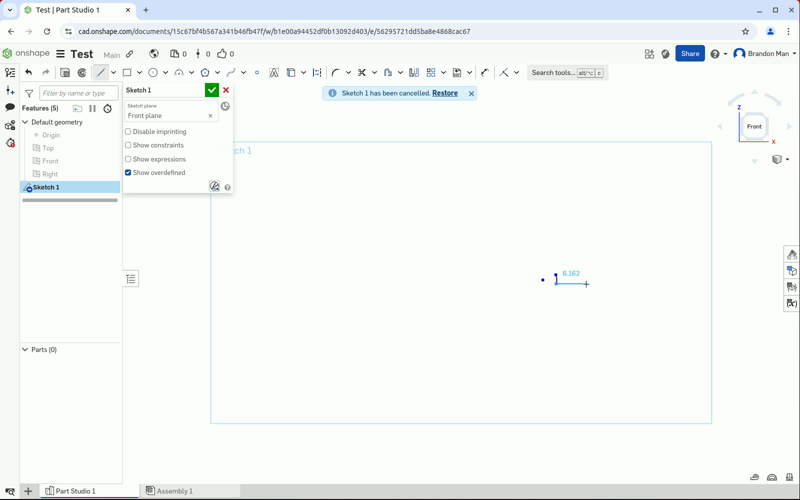
mouse_move(574, 283)
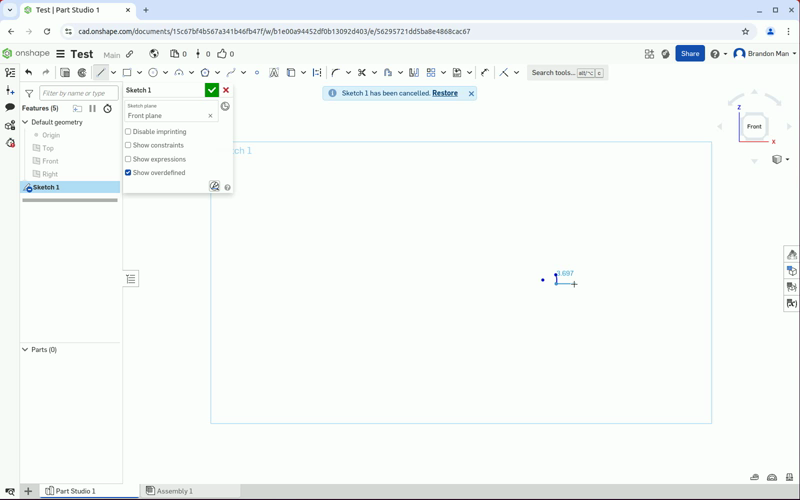
click(574, 283)
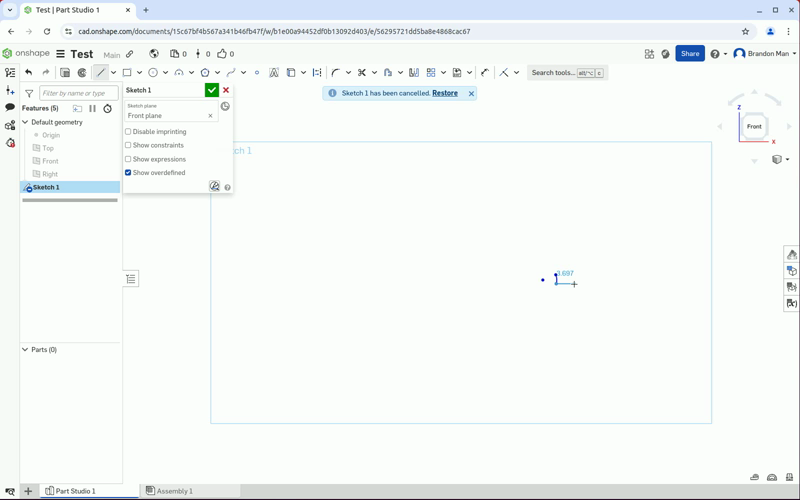
key_up(shift)
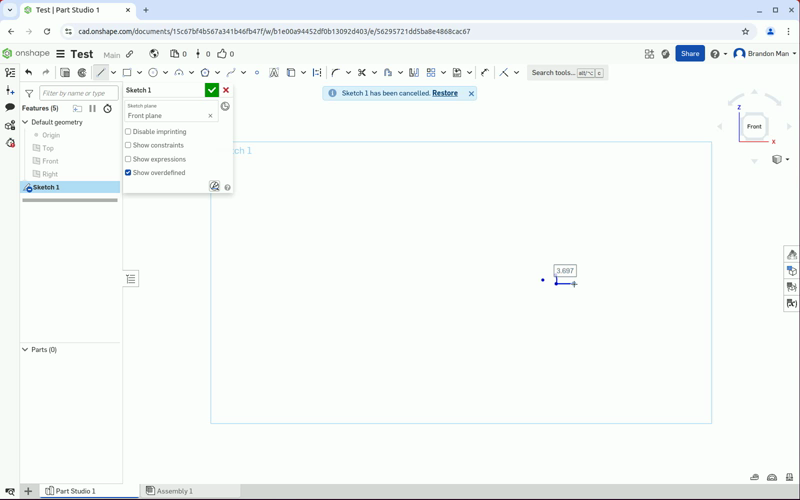
key_down(shift)
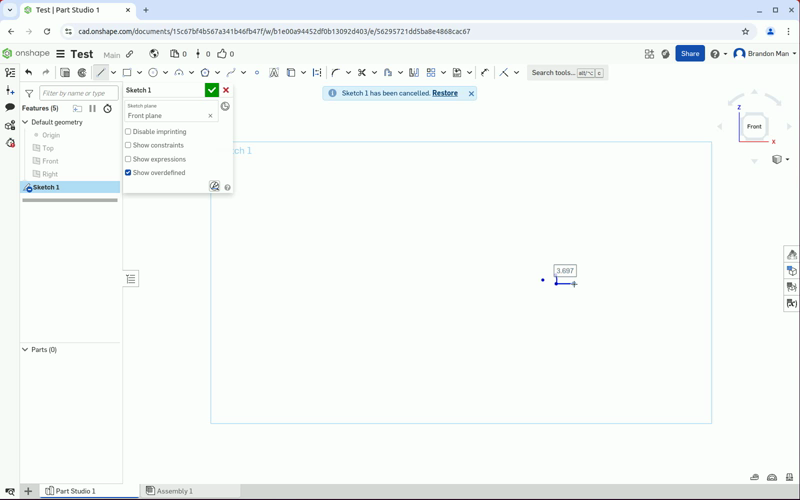
mouse_move(589, 283)
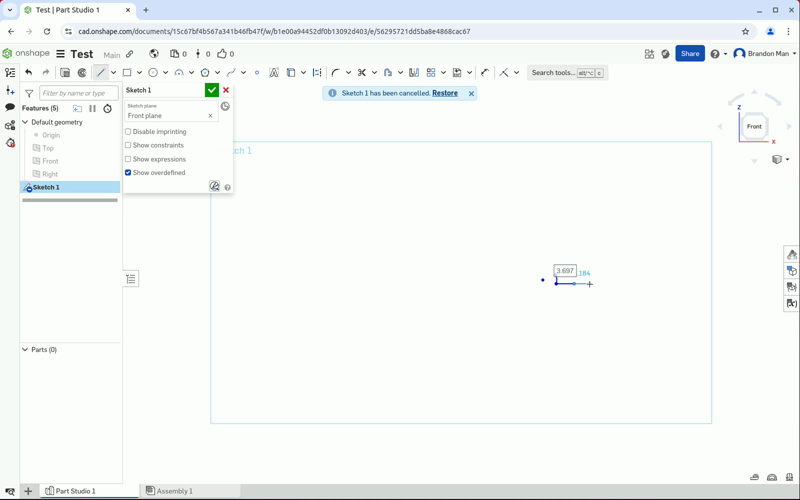
mouse_move(574, 274)
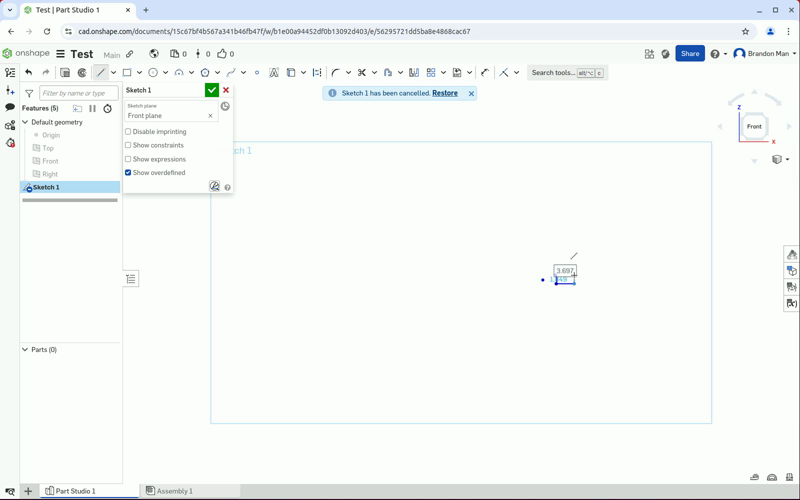
click(574, 274)
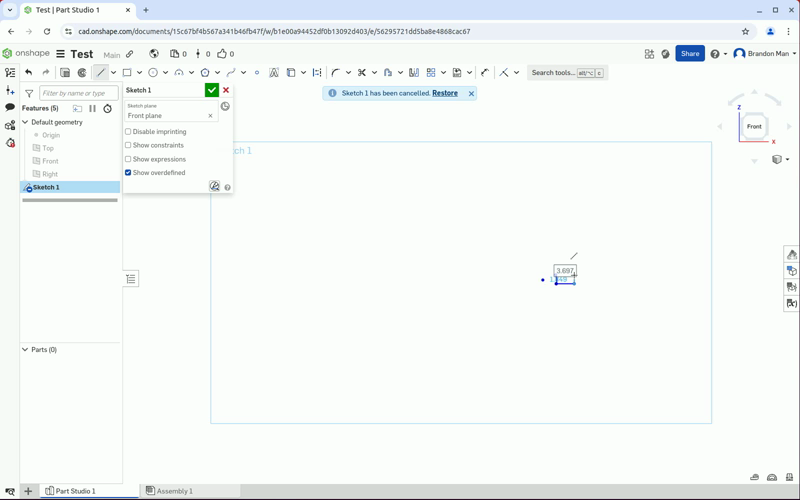
key_up(shift)
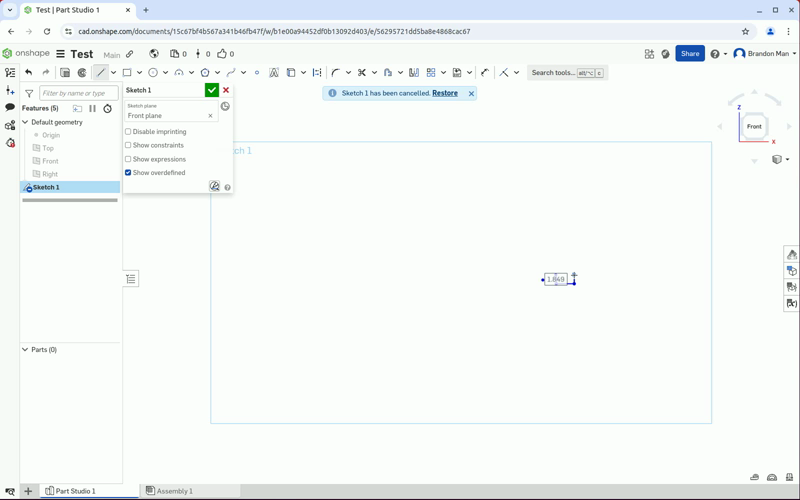
mouse_move(589, 274)
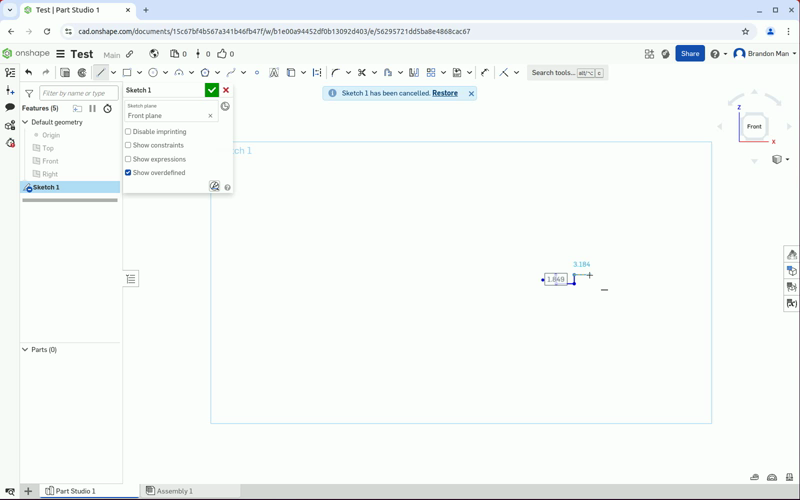
key_down(shift)
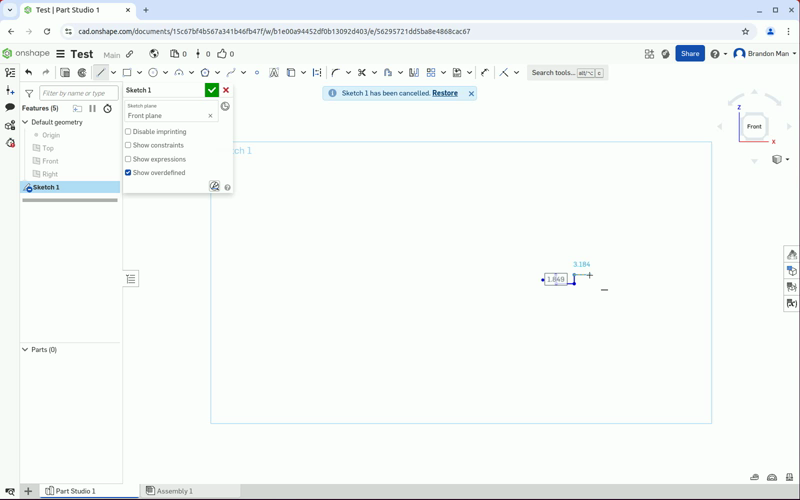
mouse_move(555, 274)
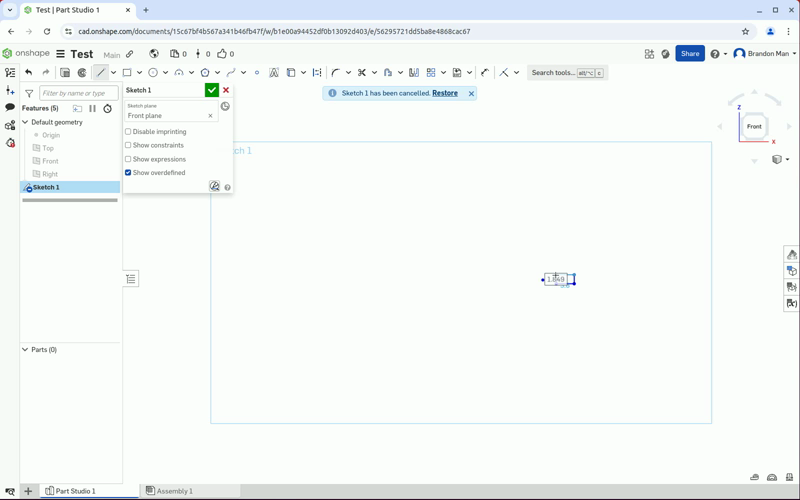
key_up(shift)
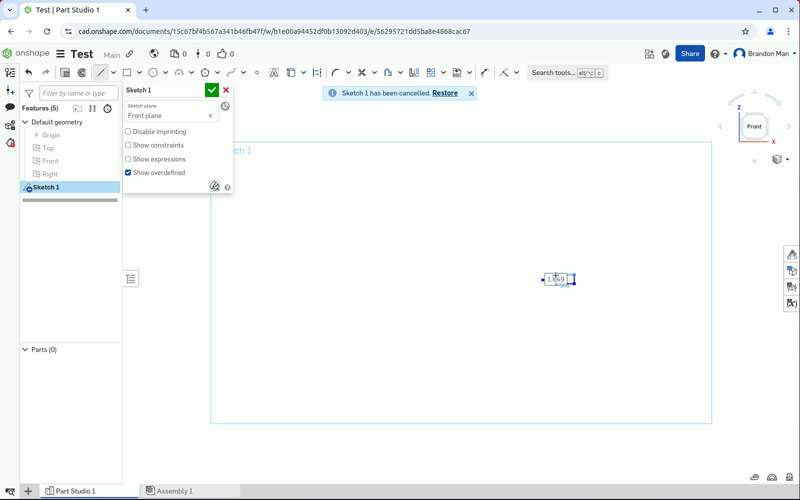
click(555, 274)
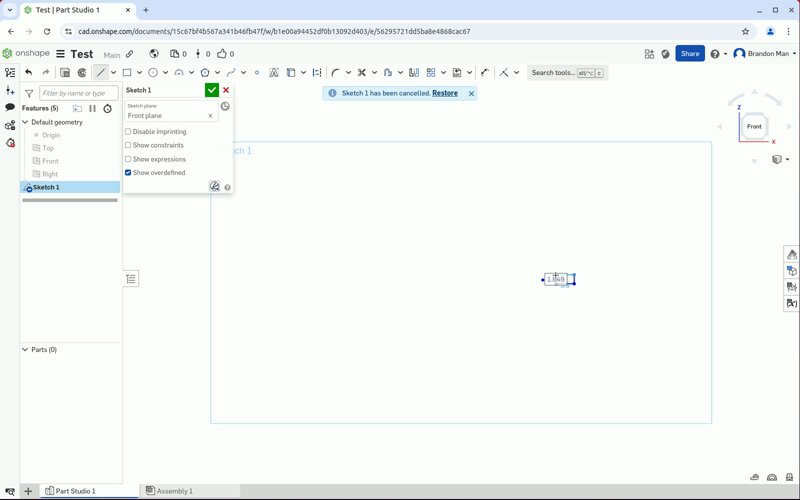
key(esc)
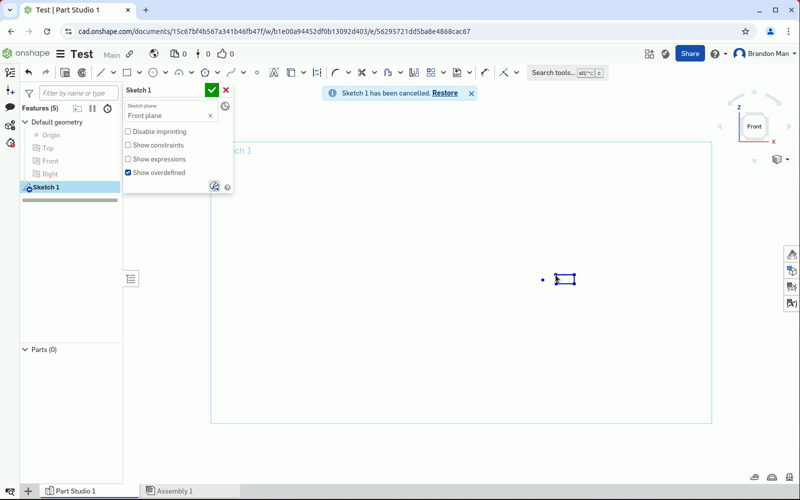
mouse_move(557, 278)
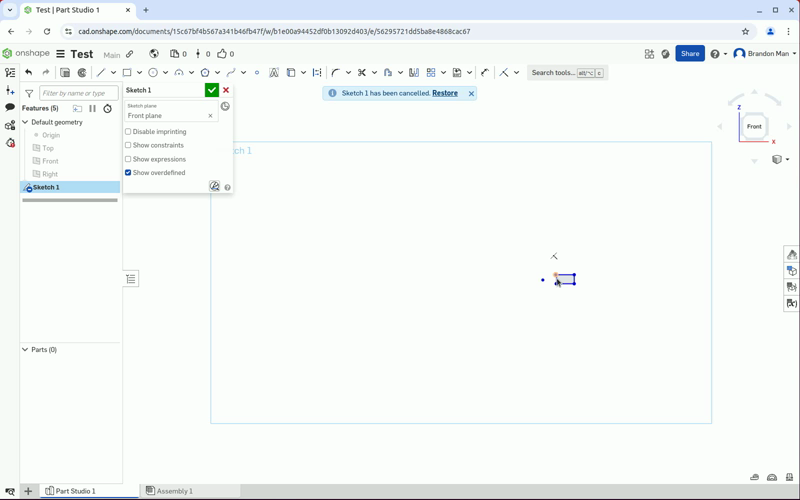
scroll(6)
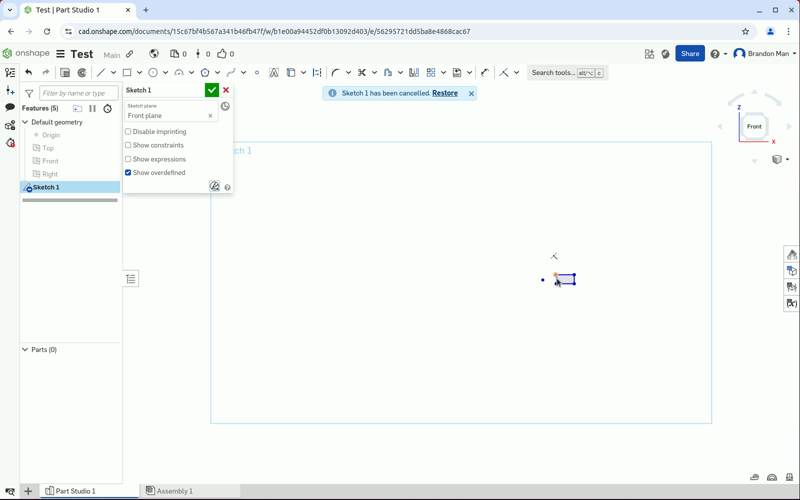
scroll(6)
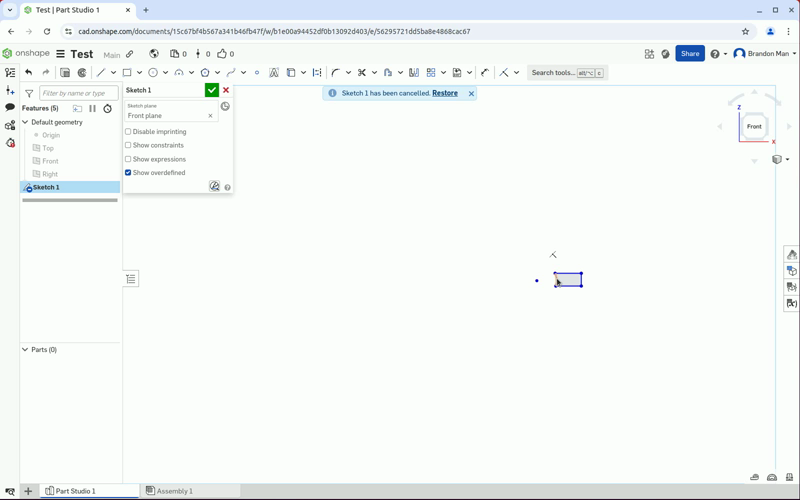
scroll(6)
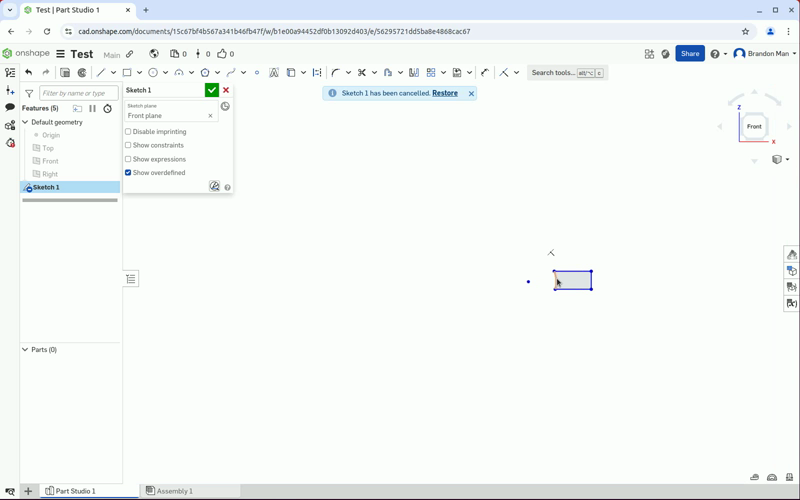
scroll(6)
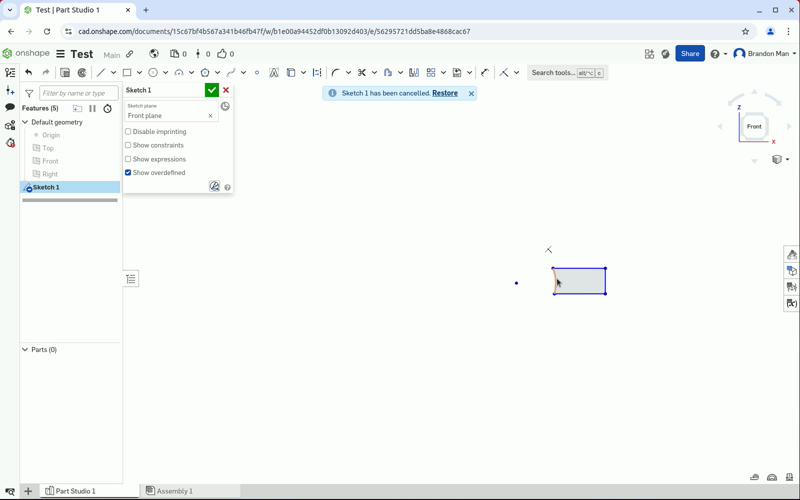
scroll(6)
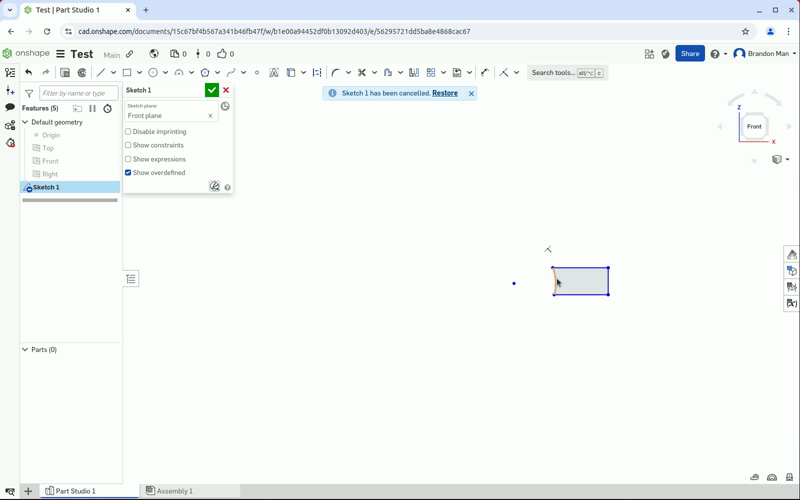
scroll(6)
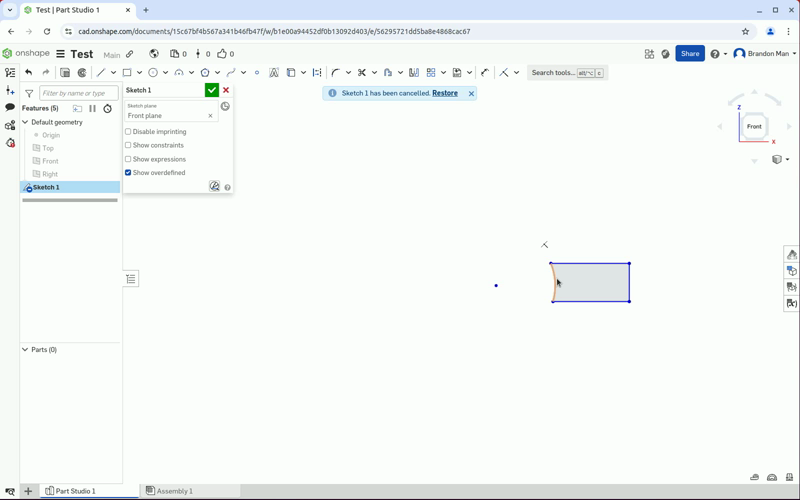
scroll(6)
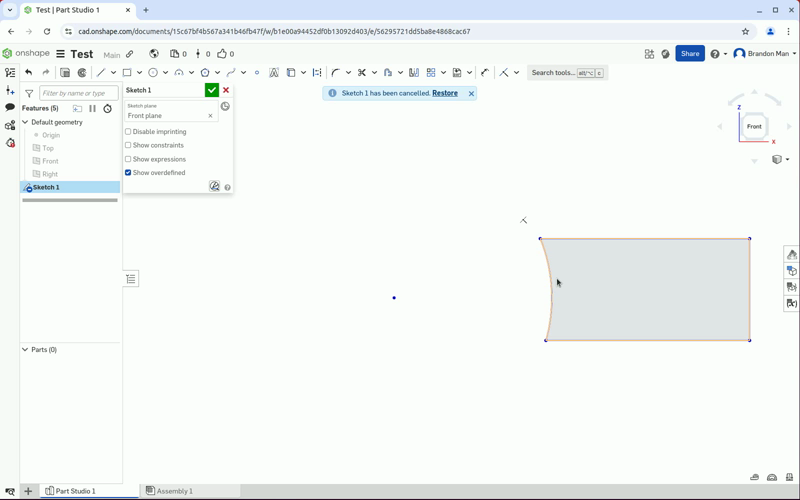
click(557, 278)
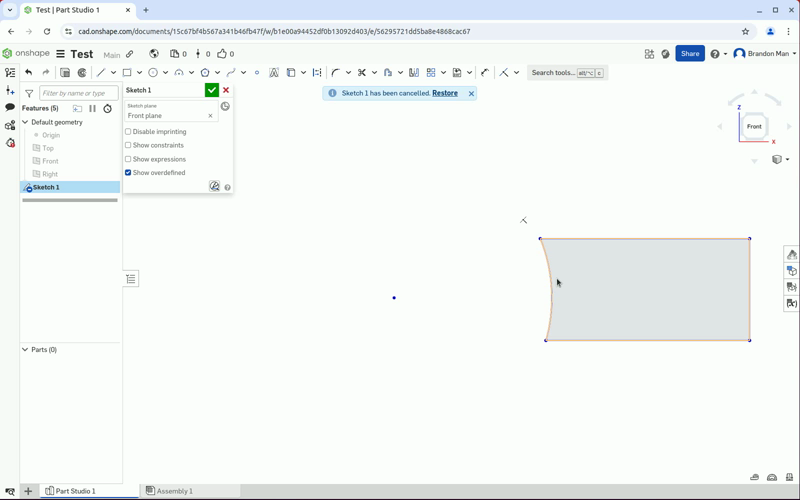
scroll(-6)
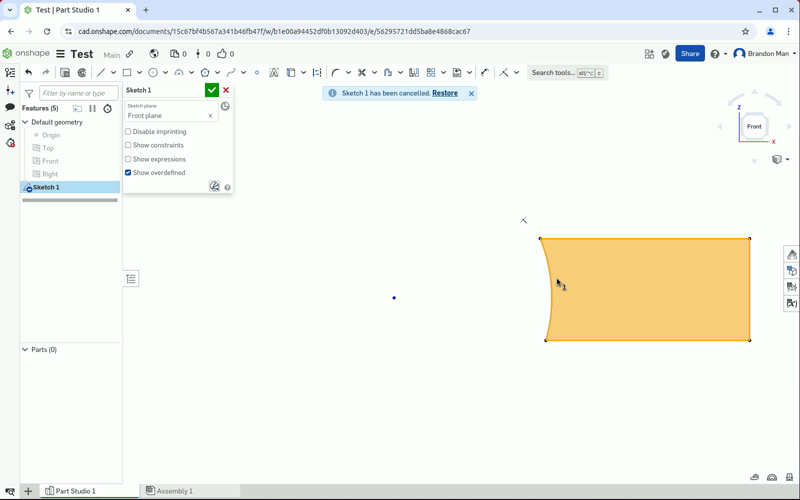
scroll(-6)
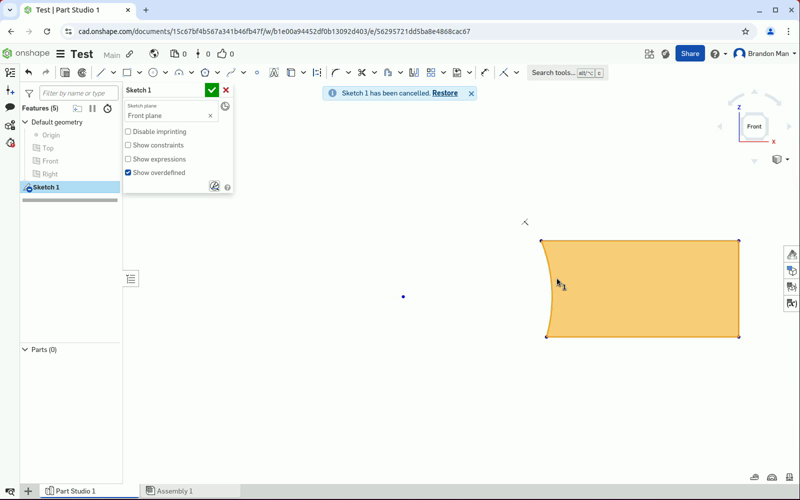
scroll(-6)
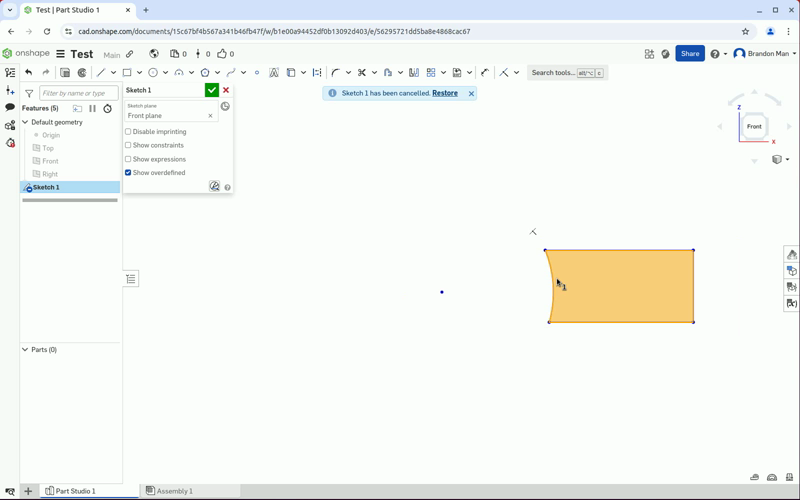
scroll(-6)
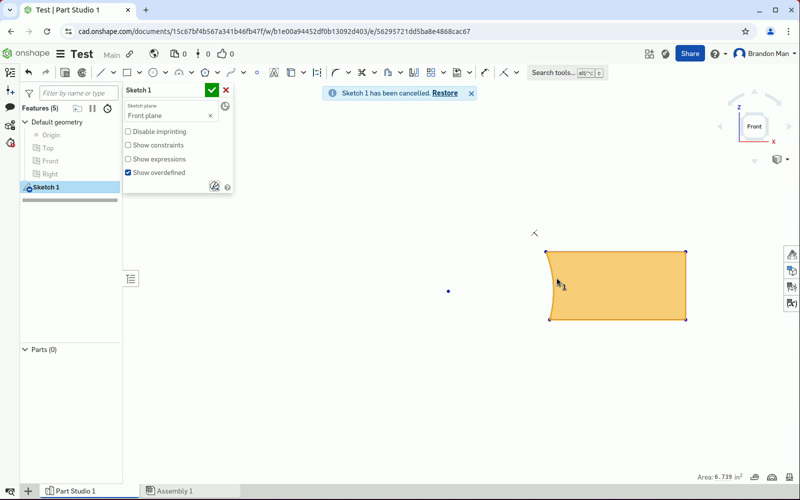
scroll(-6)
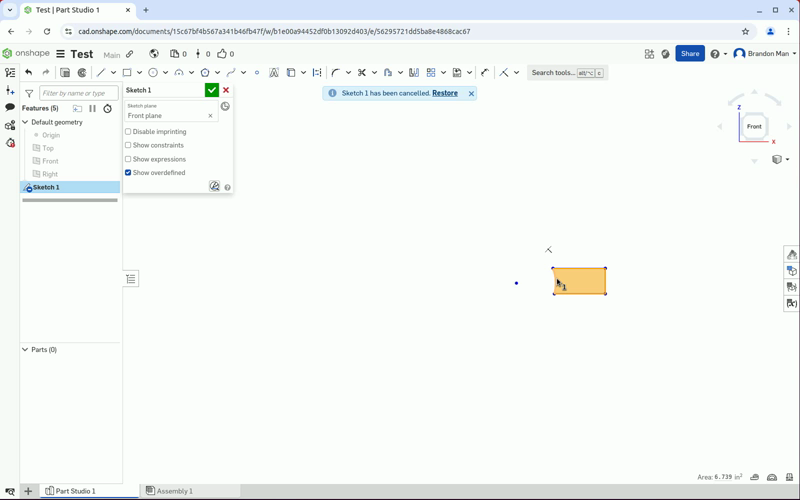
scroll(-6)
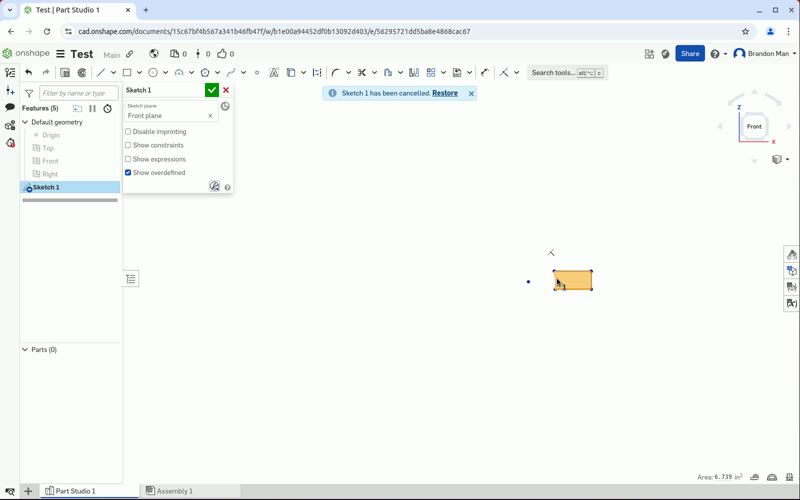
scroll(-6)
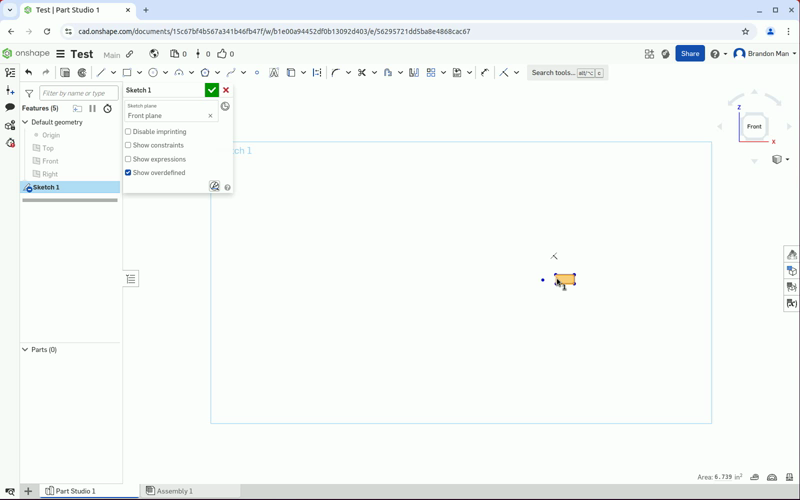
mouse_move(73, 352)
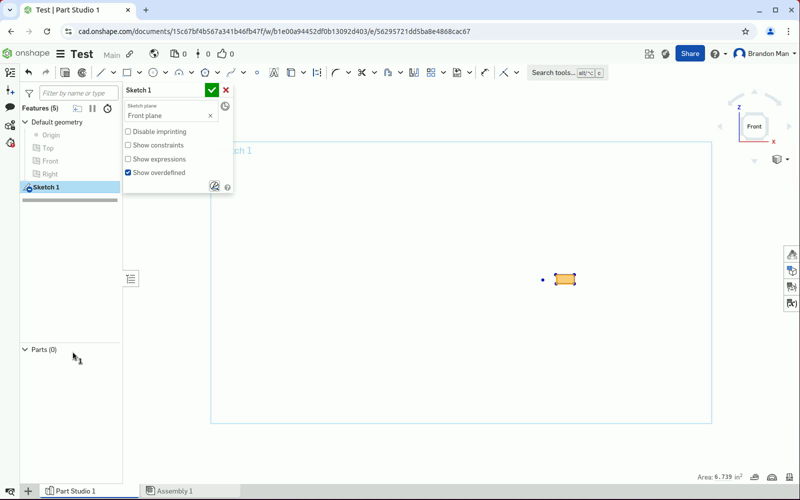
key(shift+y)
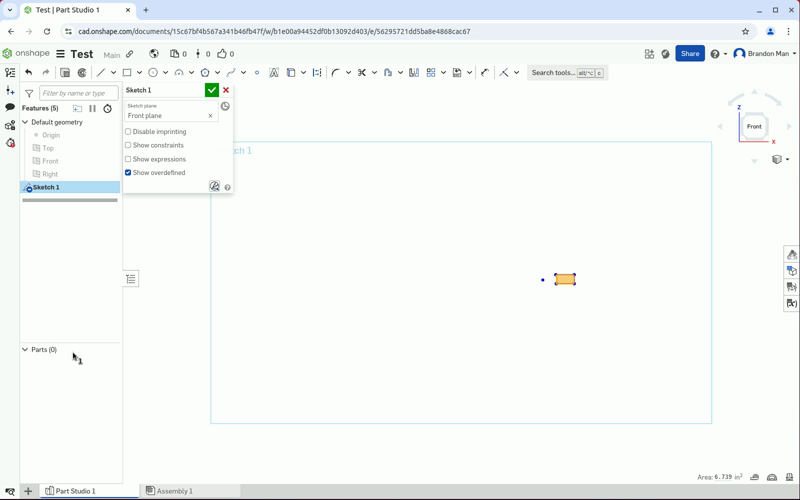
key(shift+e)
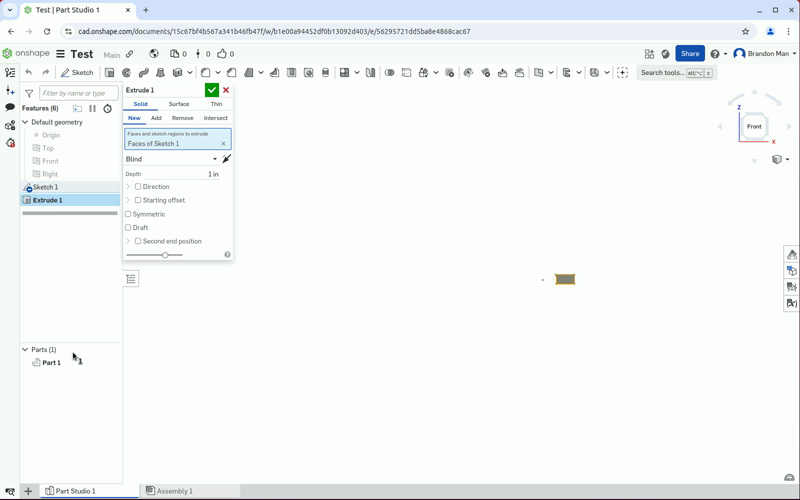
mouse_move(143, 106)
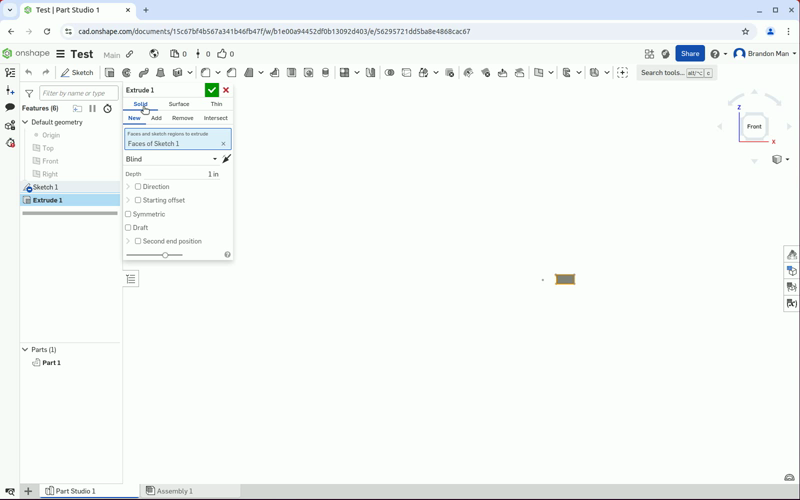
click(143, 106)
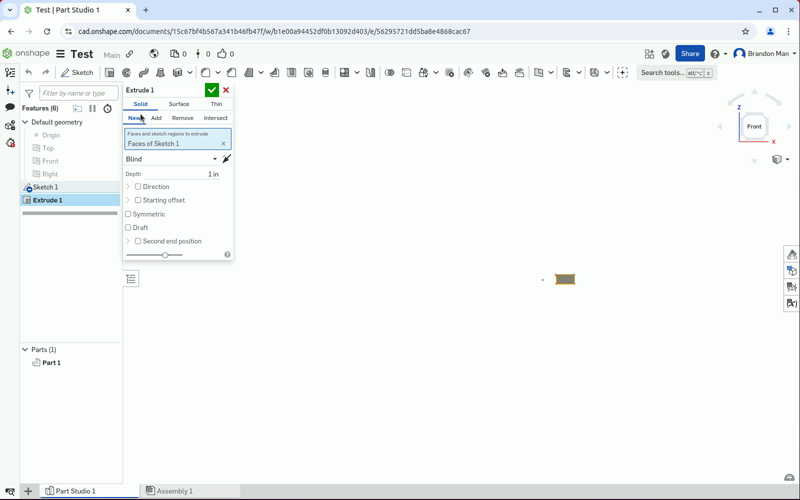
mouse_move(137, 120)
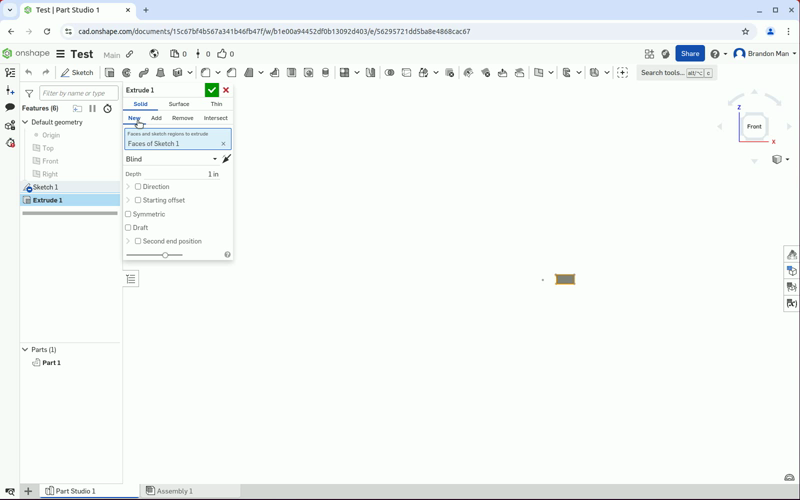
click(137, 120)
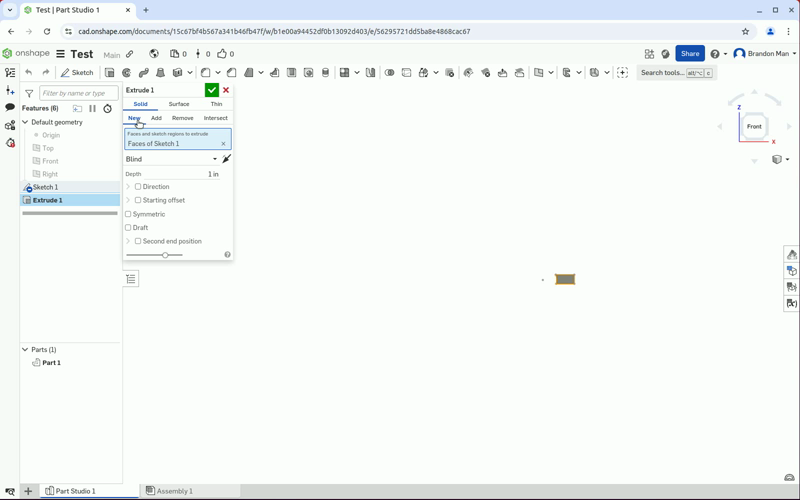
key(tab, 4)
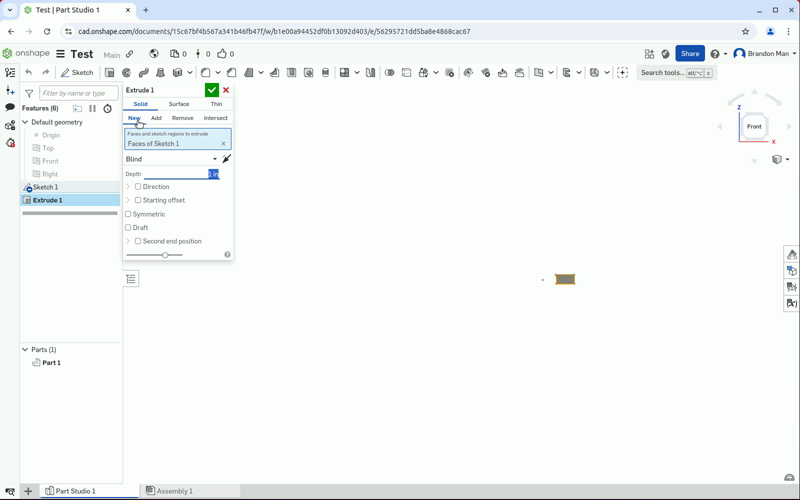
text(3.37)
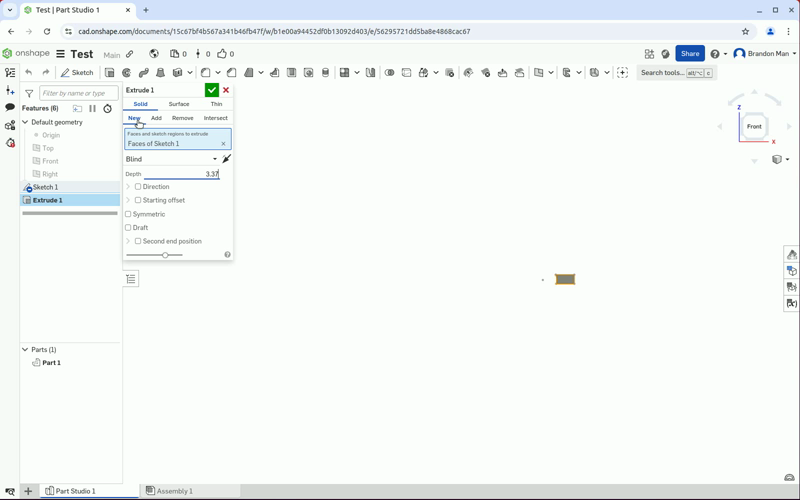
key(tab, 3)
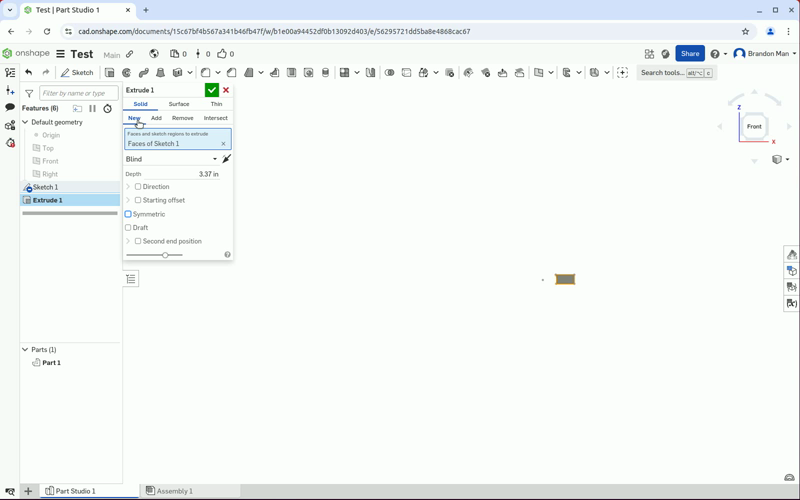
key(space)
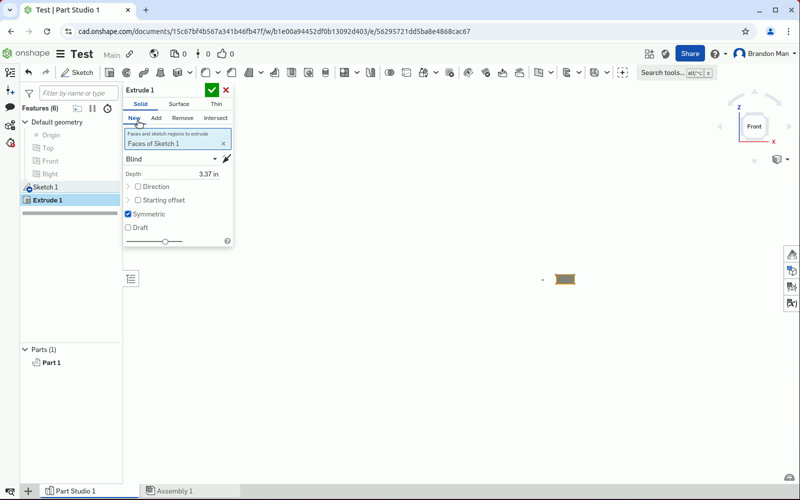
key(enter)
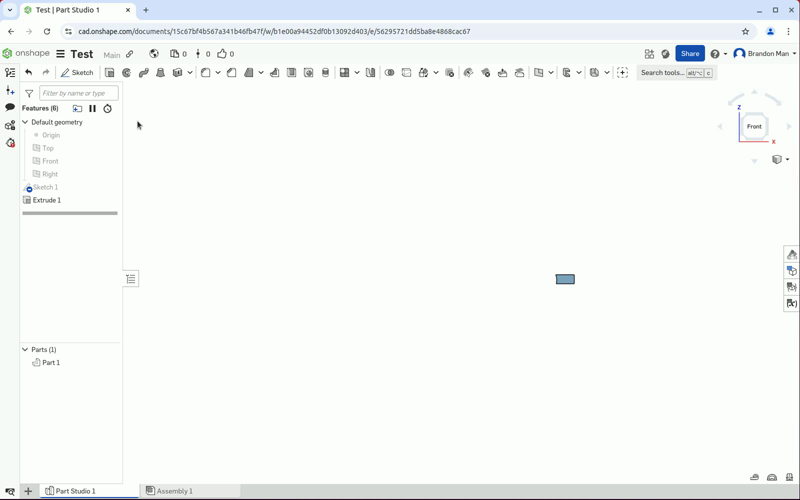
key(shift+h)
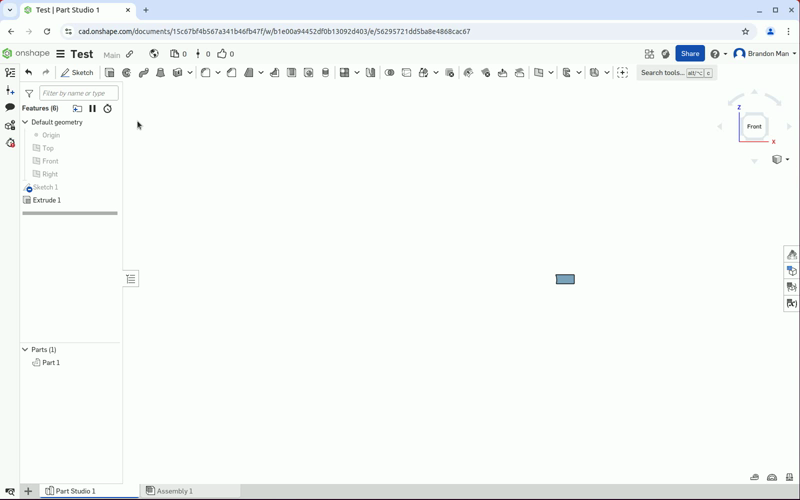
key(shift+h)
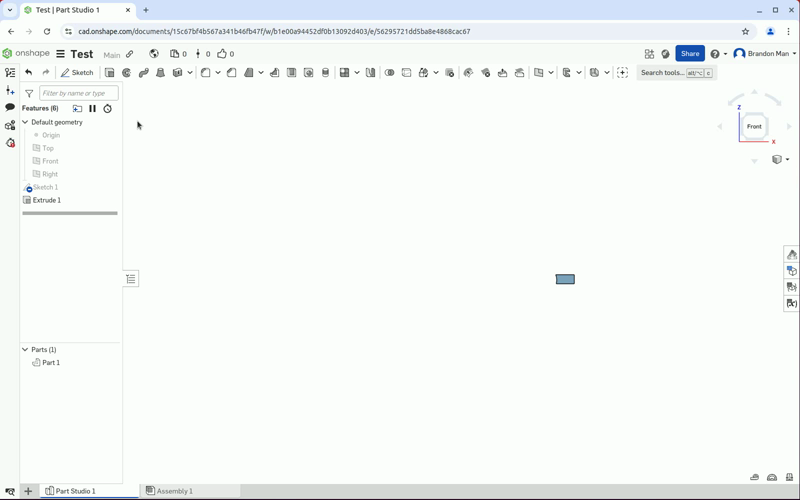
mouse_move(73, 189)
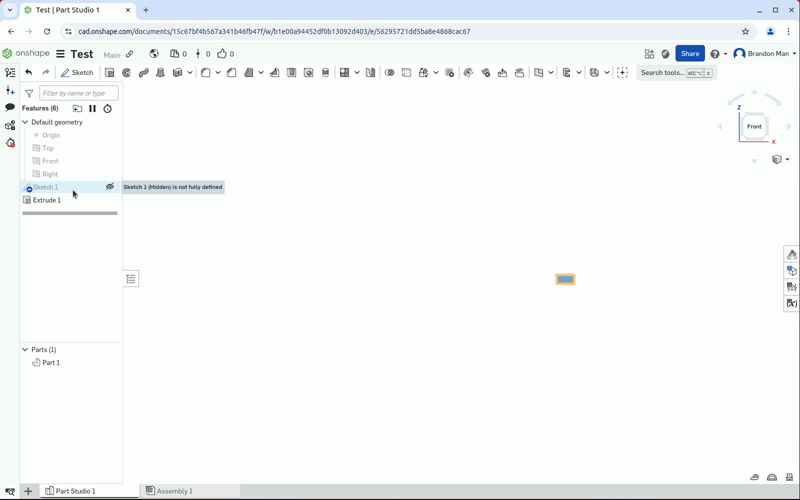
click(73, 189)
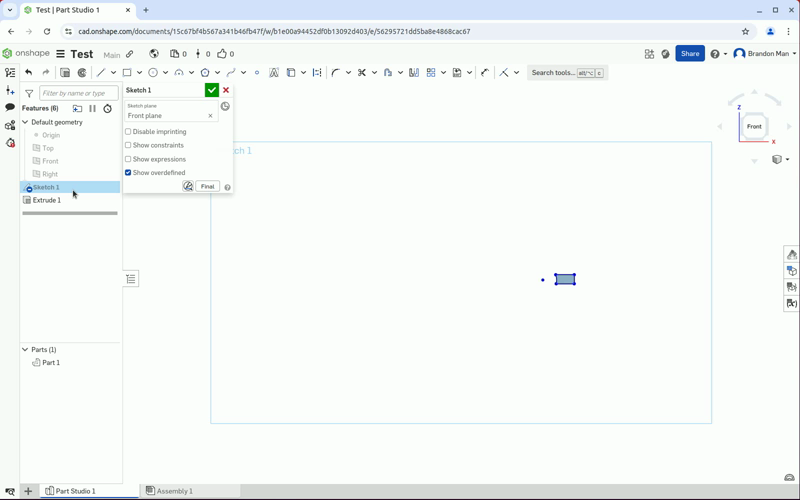
mouse_move(229, 92)
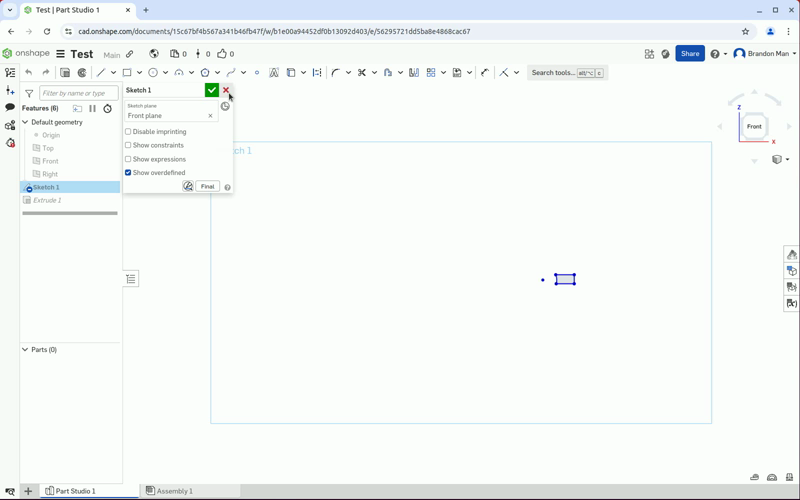
click(229, 92)
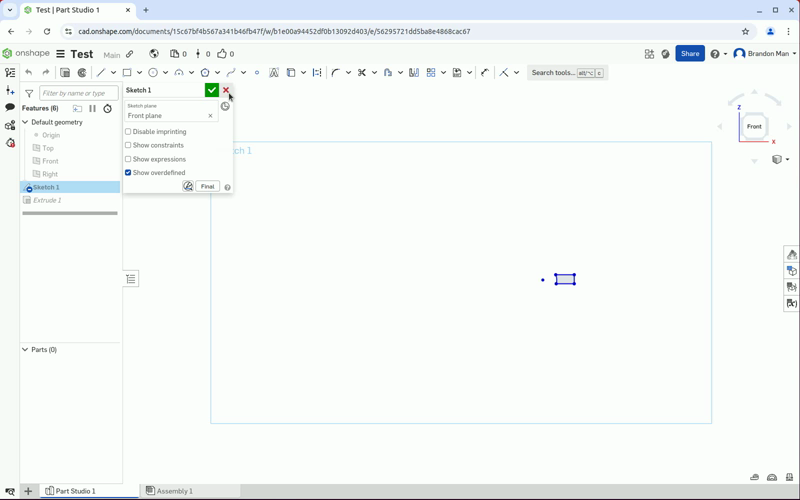
key(shift+s)
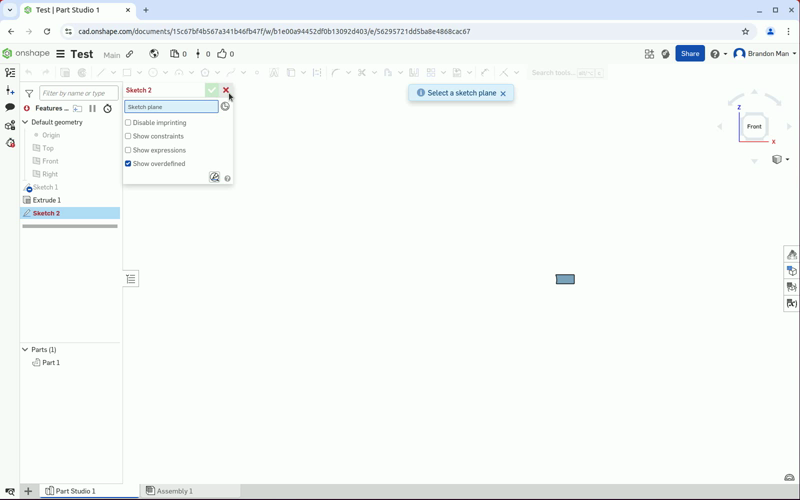
mouse_move(73, 163)
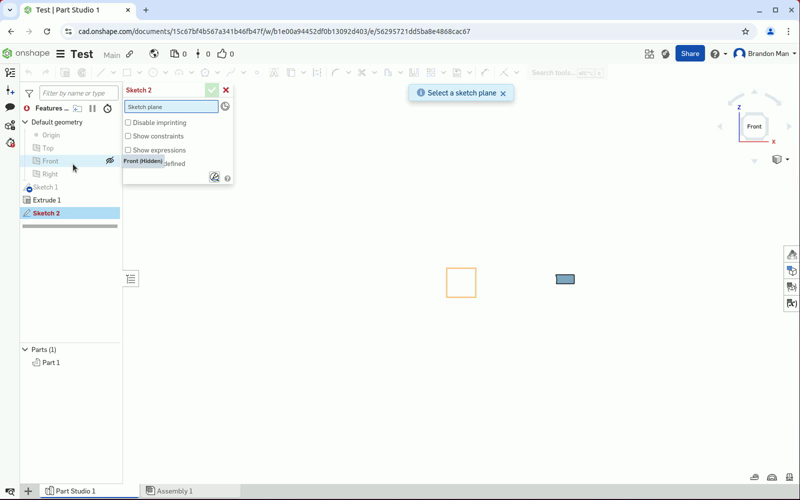
click(73, 163)
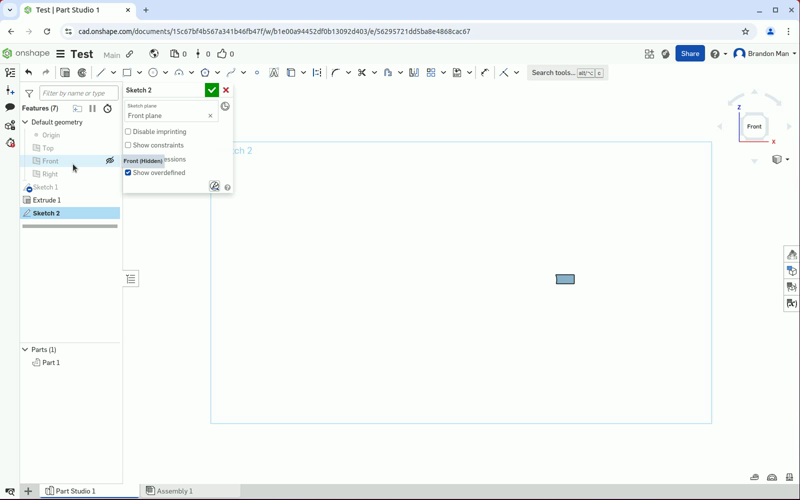
mouse_move(73, 352)
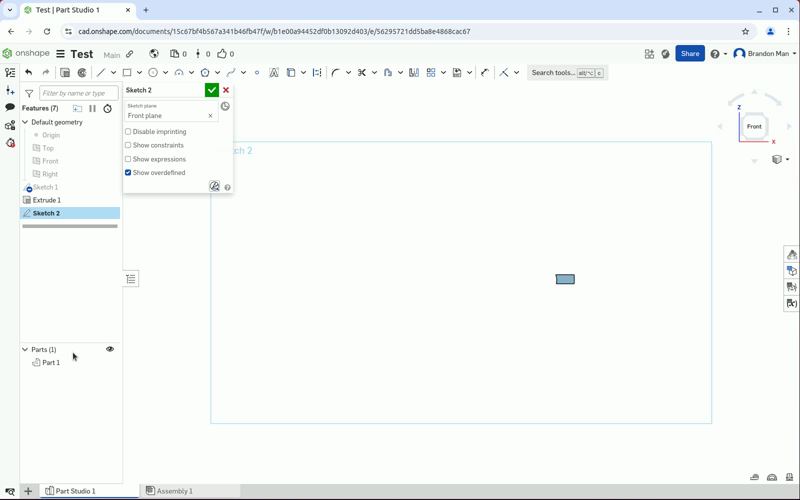
key(y)
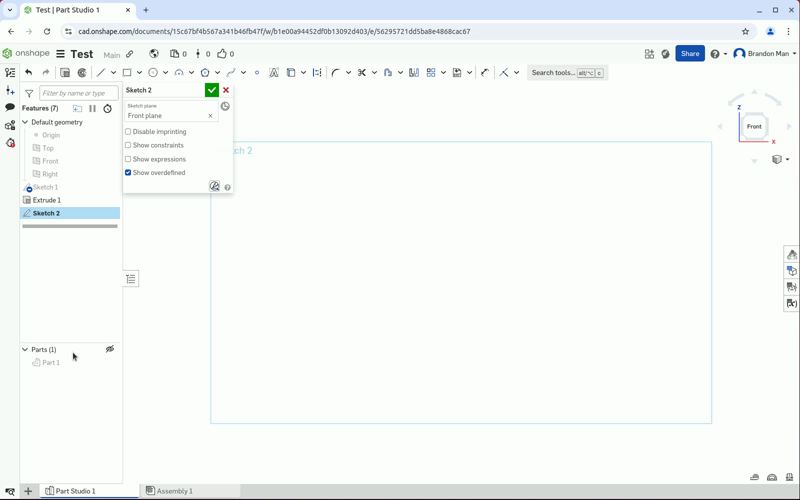
key(l)
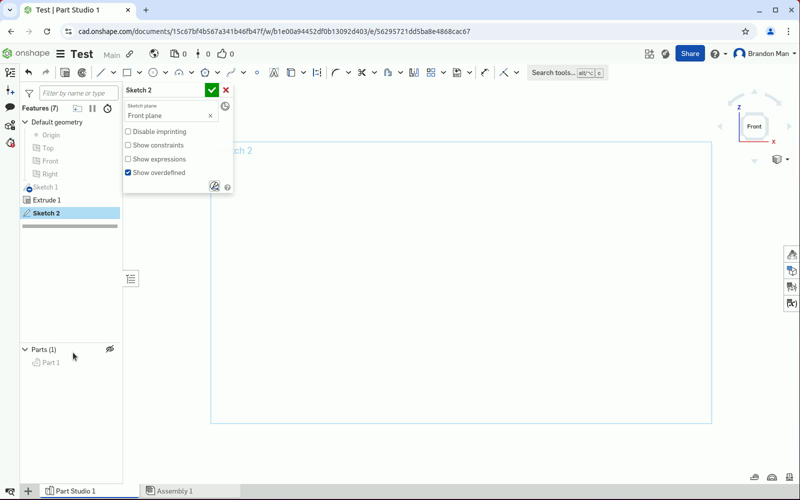
key_down(shift)
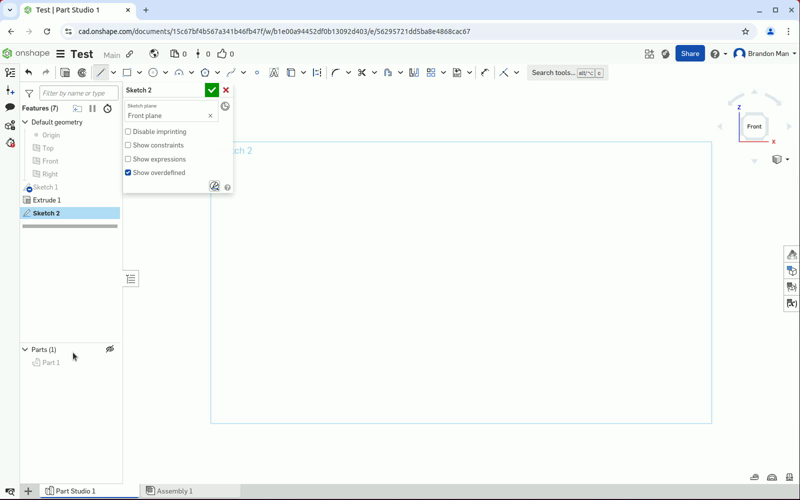
mouse_move(348, 282)
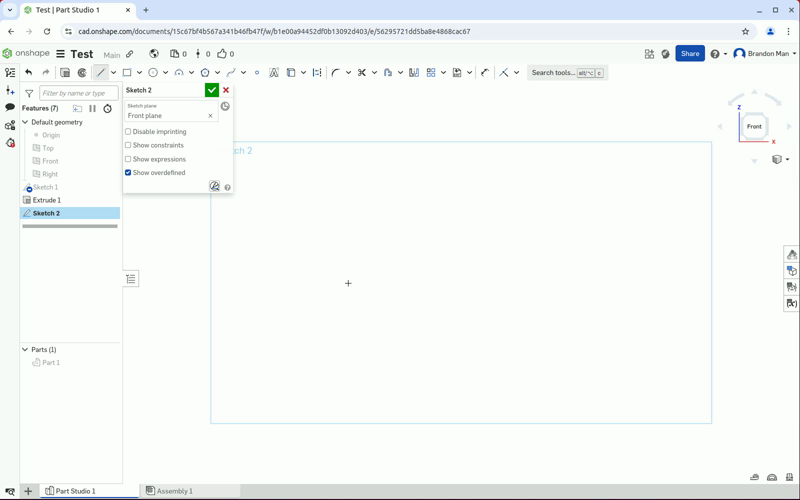
click(348, 282)
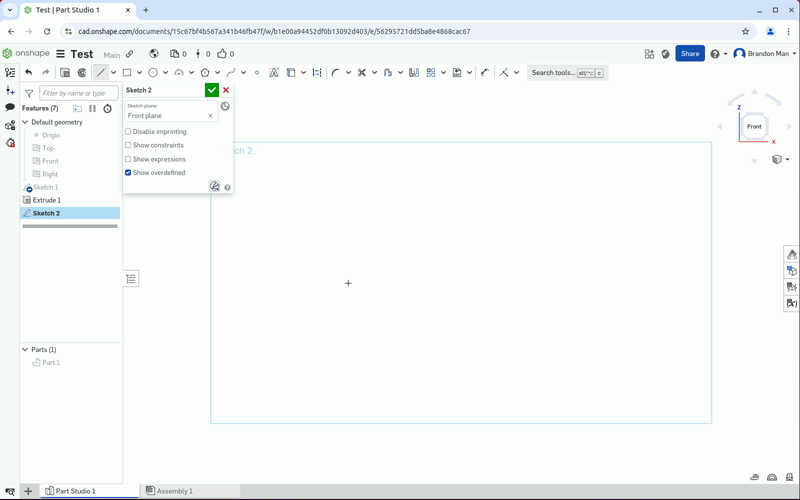
key_up(shift)
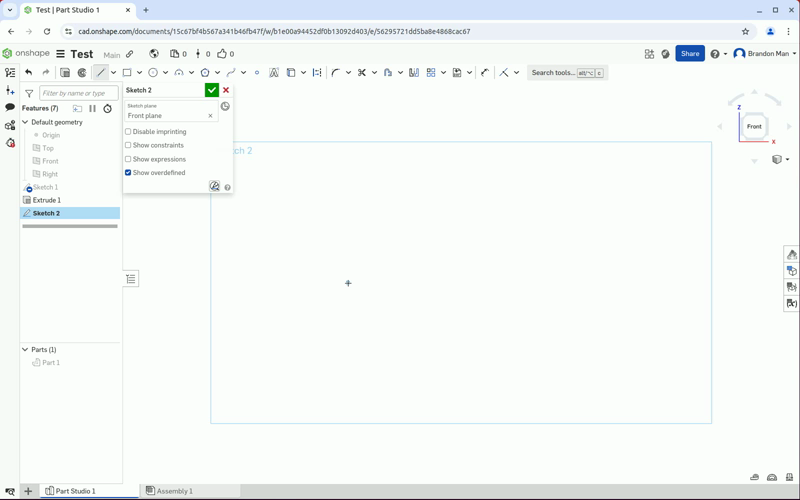
key_down(shift)
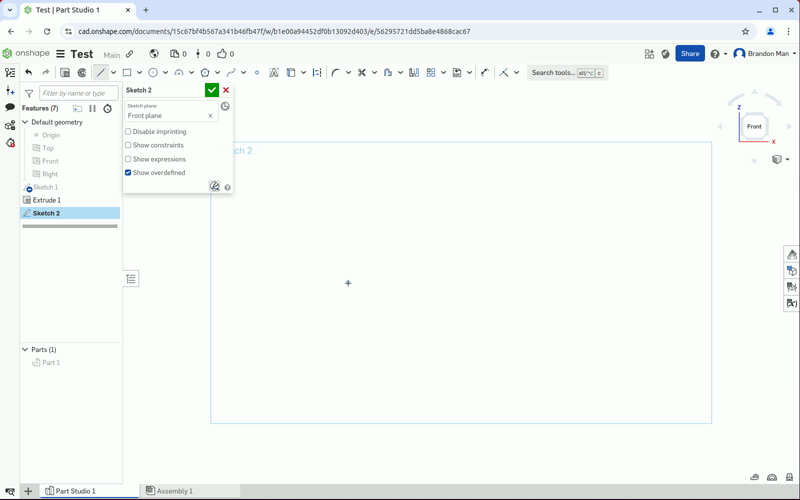
mouse_move(378, 282)
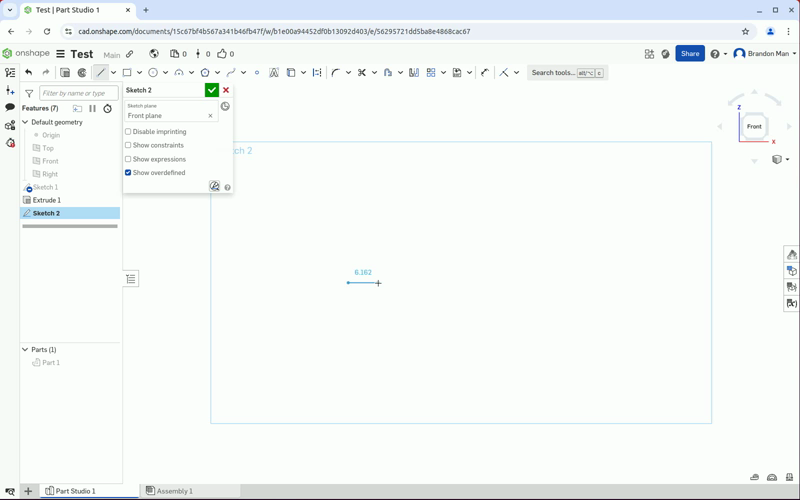
mouse_move(366, 282)
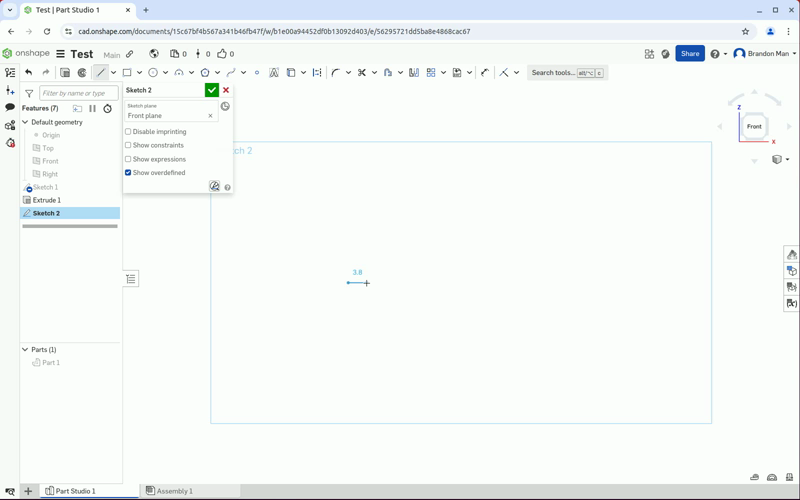
click(366, 282)
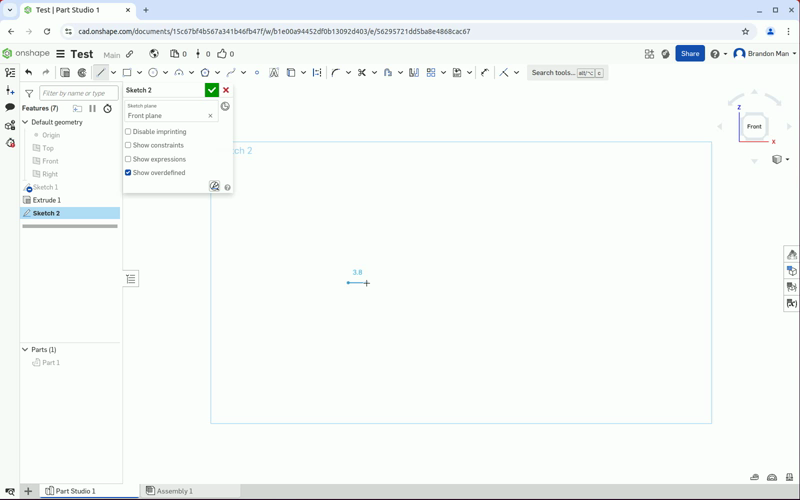
key_up(shift)
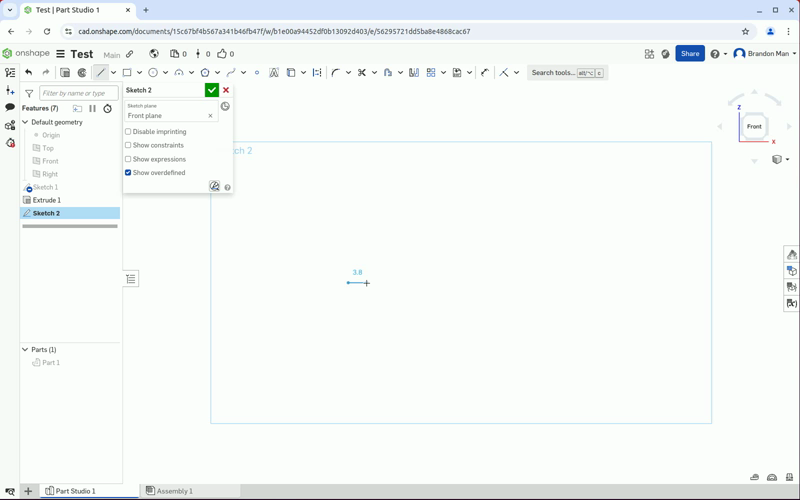
key(esc)
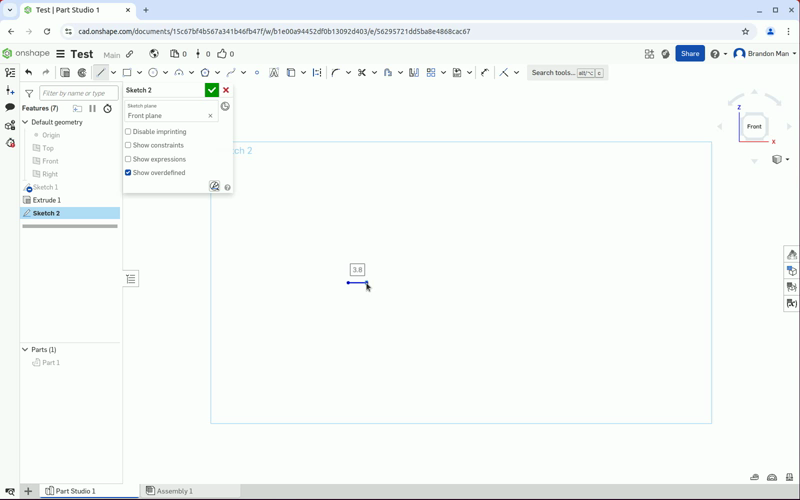
key(a)
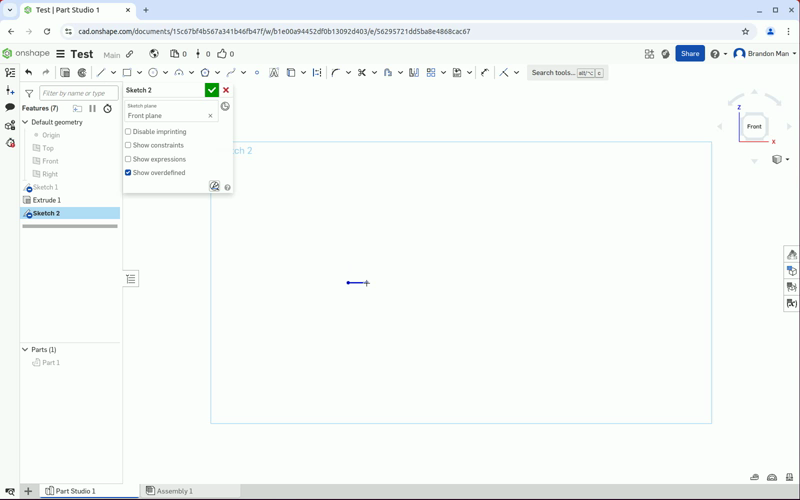
mouse_move(366, 282)
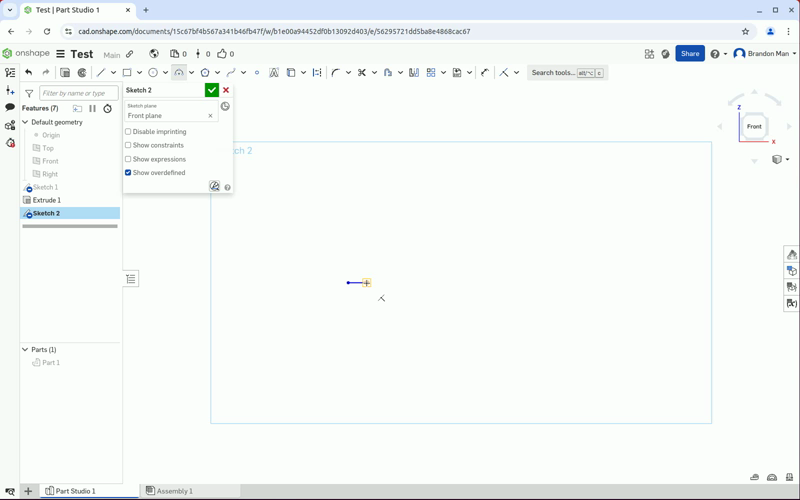
click(366, 282)
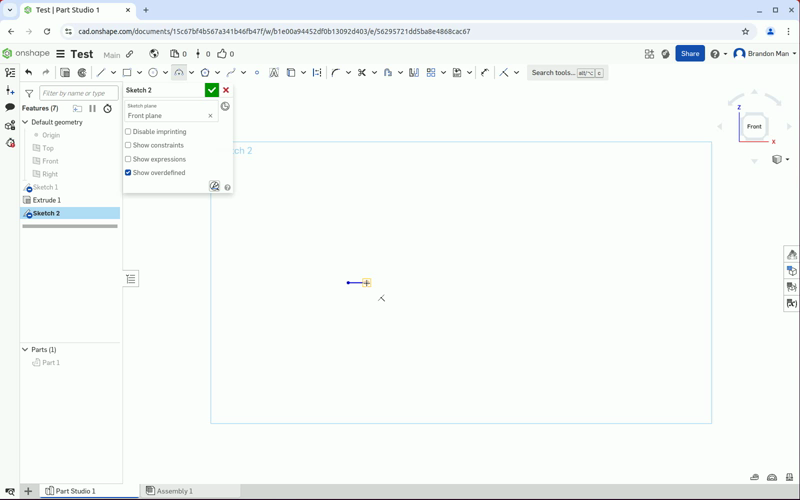
key_down(shift)
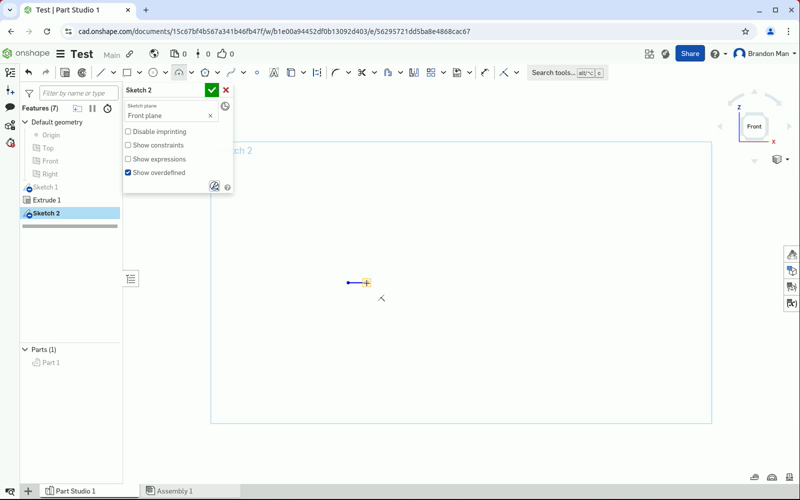
mouse_move(366, 274)
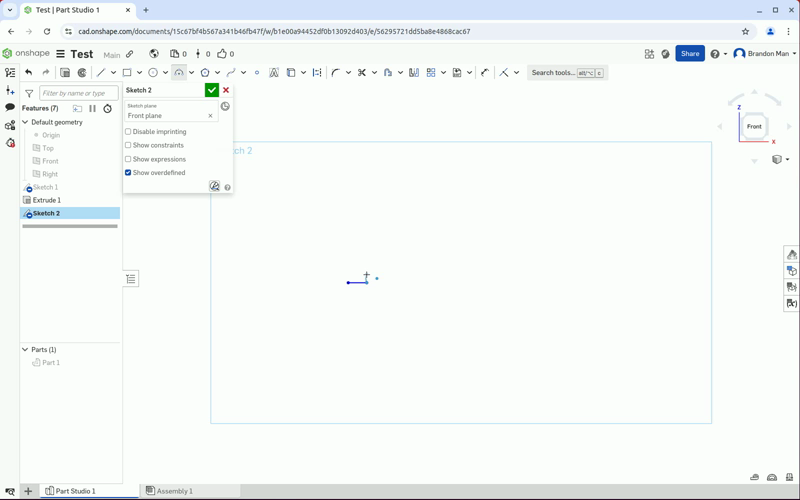
click(366, 274)
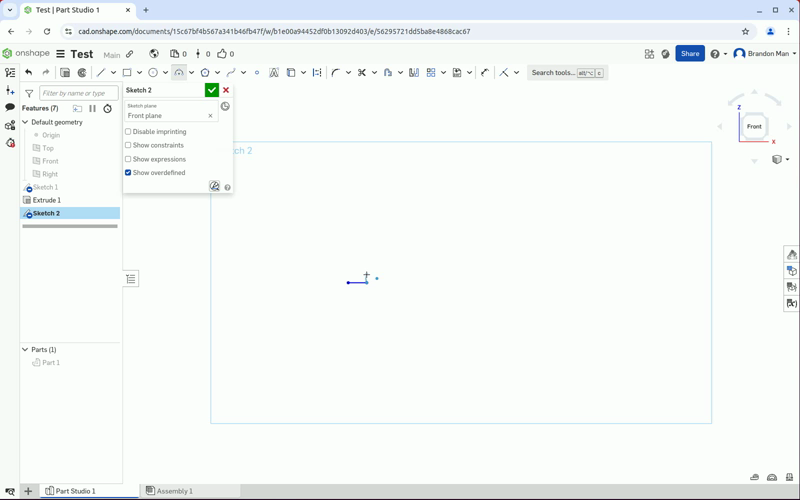
mouse_move(367, 278)
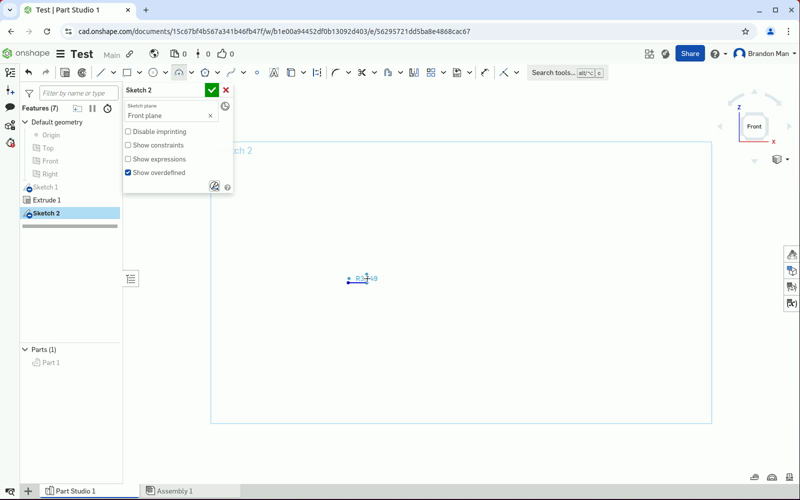
click(367, 278)
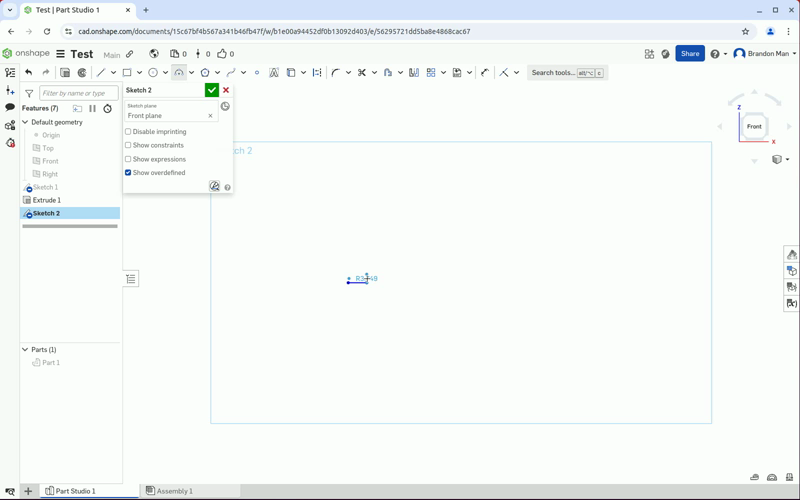
key_up(shift)
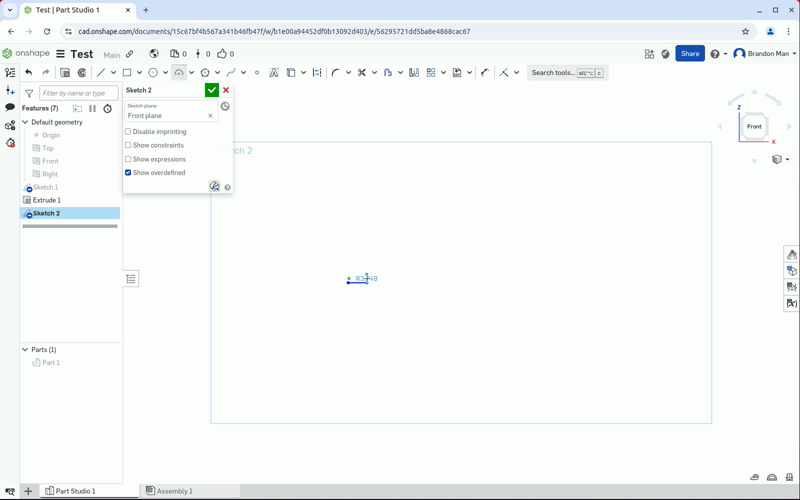
key(esc)
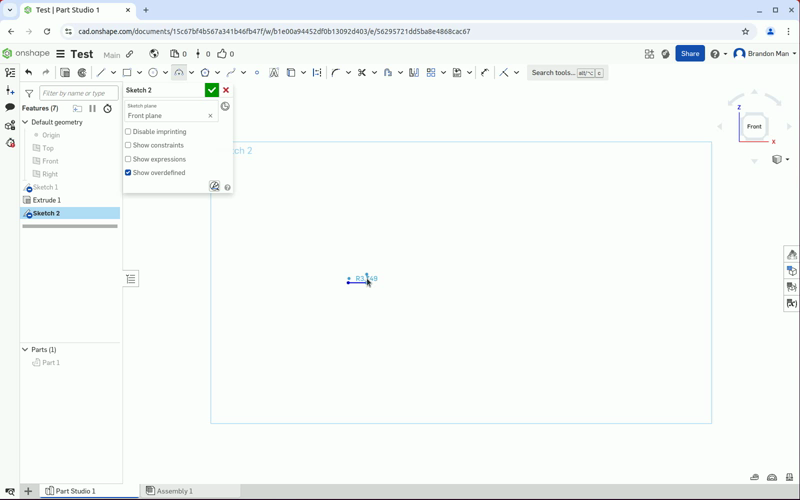
key(l)
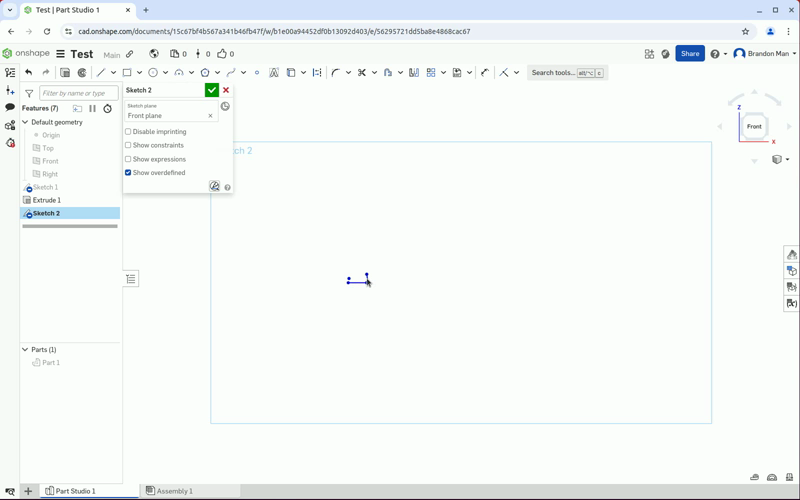
mouse_move(366, 274)
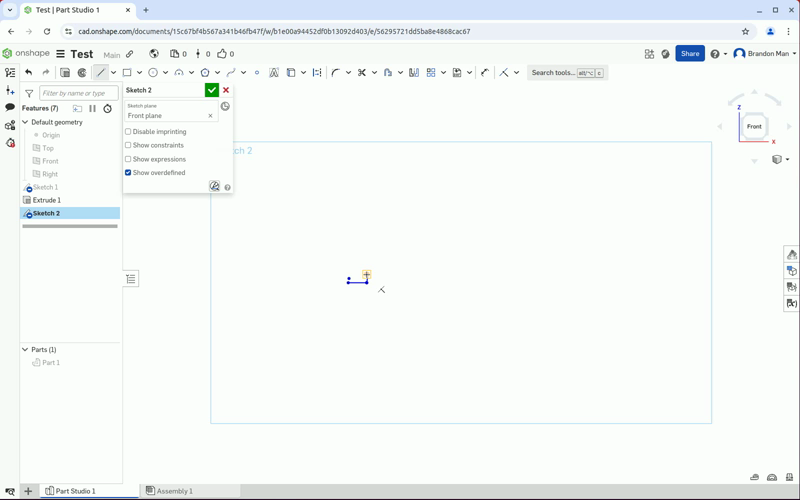
scroll(6)
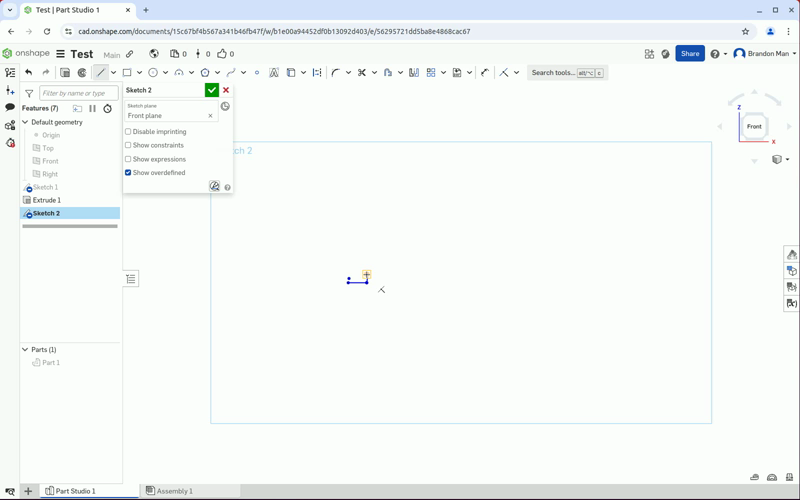
scroll(6)
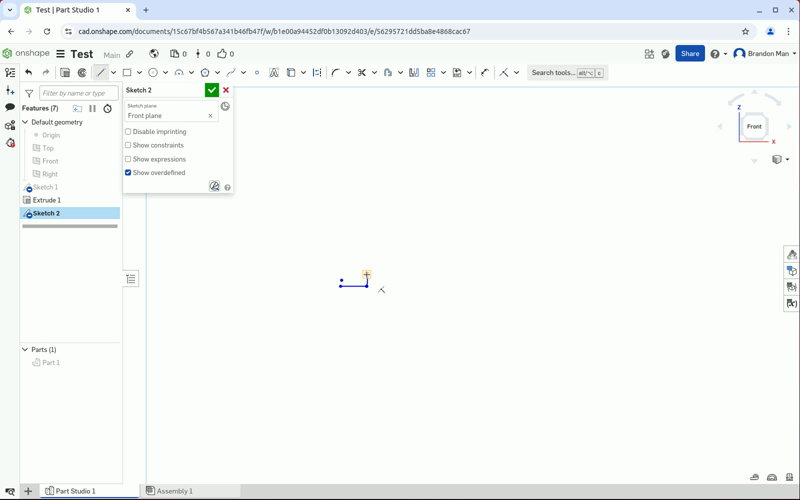
scroll(6)
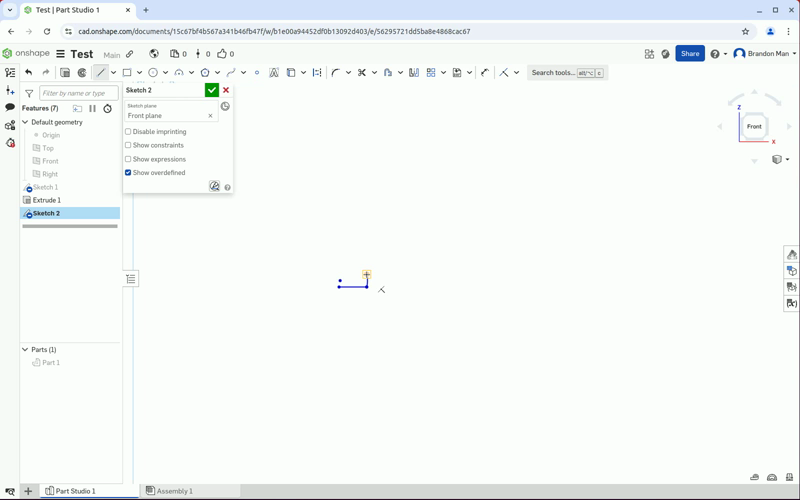
scroll(6)
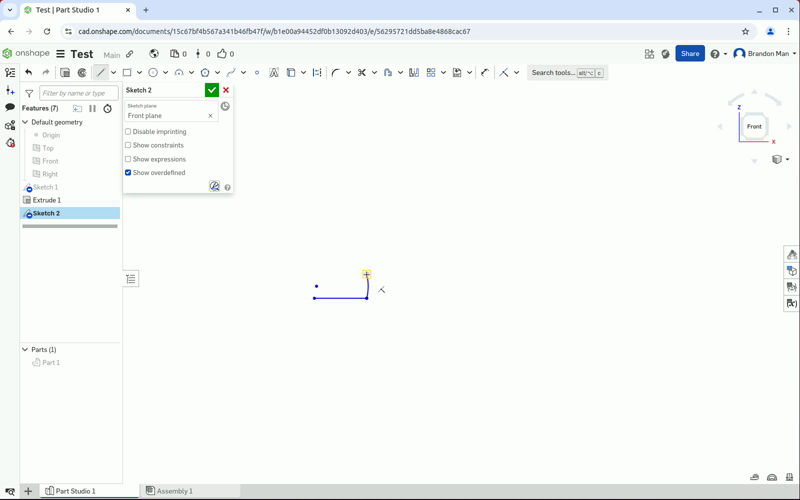
scroll(6)
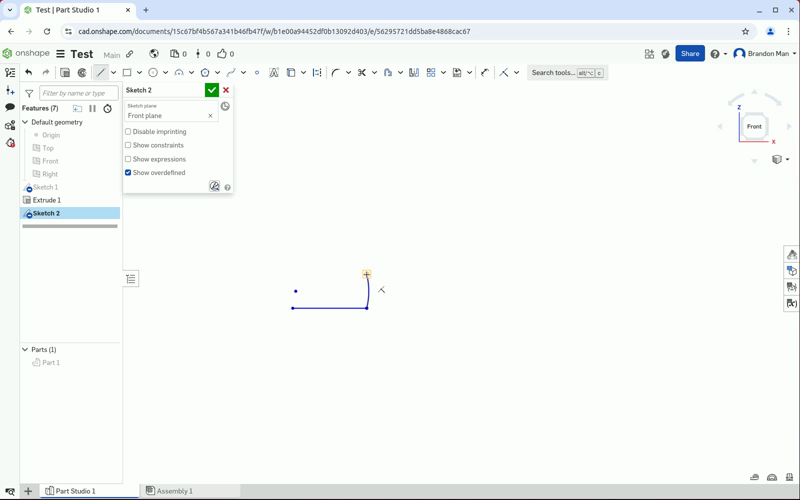
scroll(6)
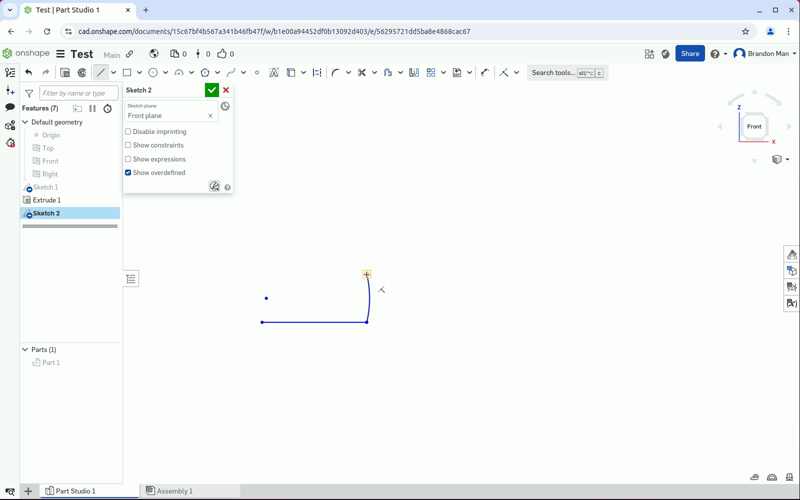
scroll(6)
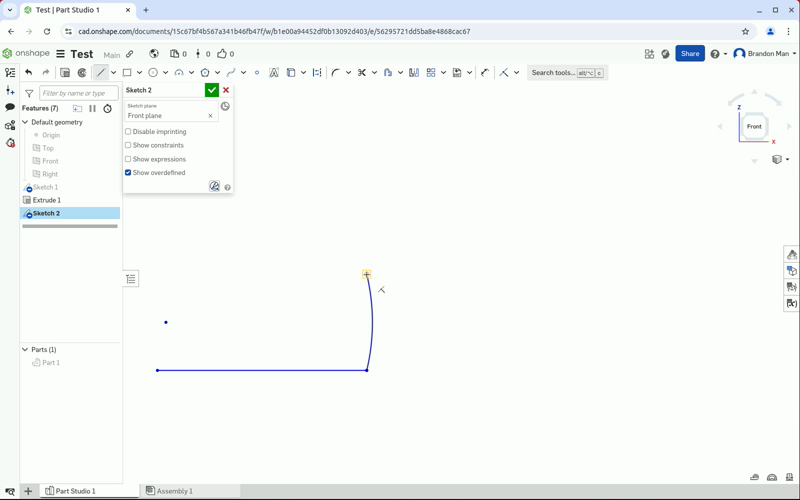
click(366, 274)
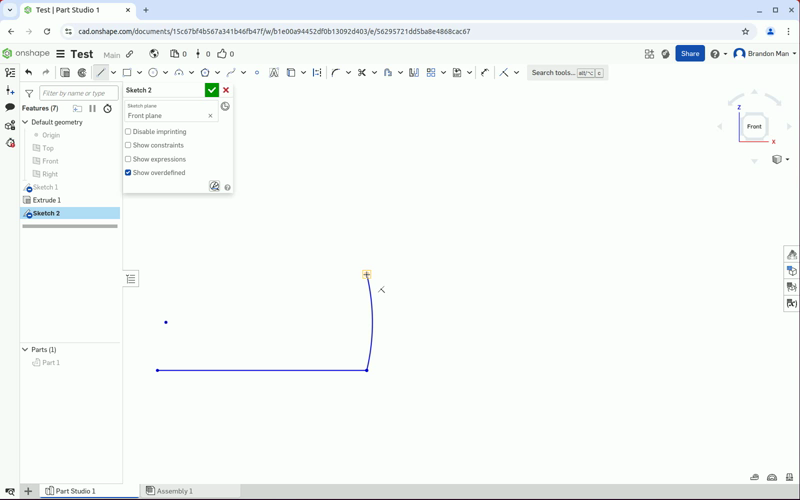
scroll(-6)
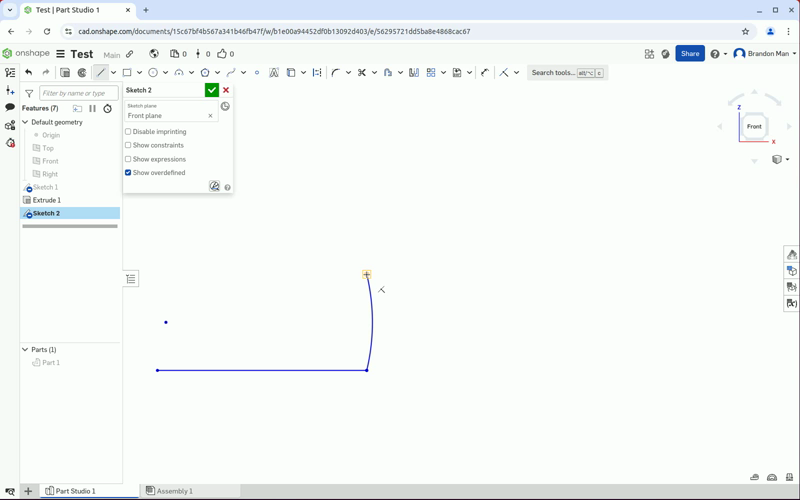
scroll(-6)
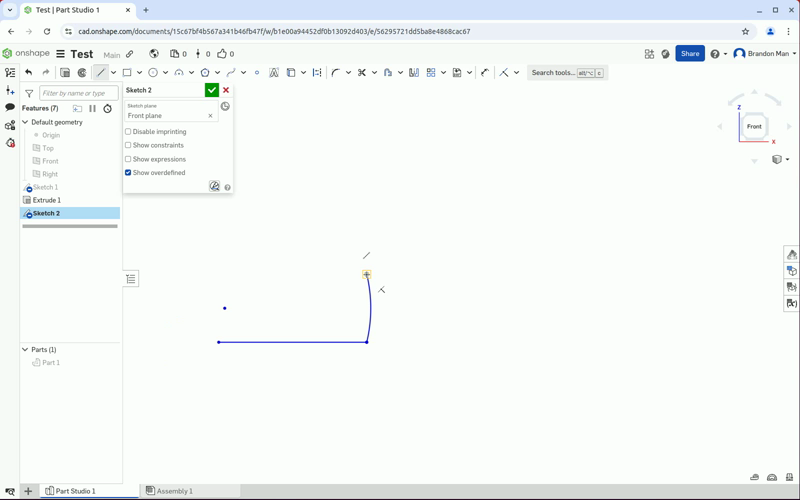
scroll(-6)
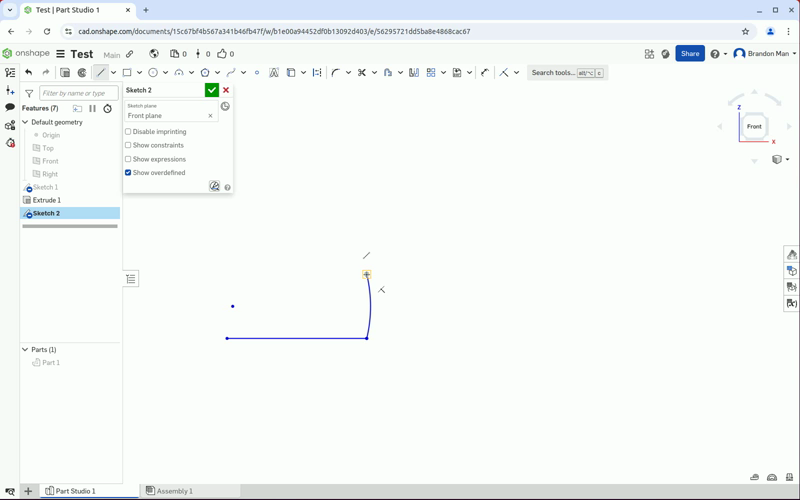
scroll(-6)
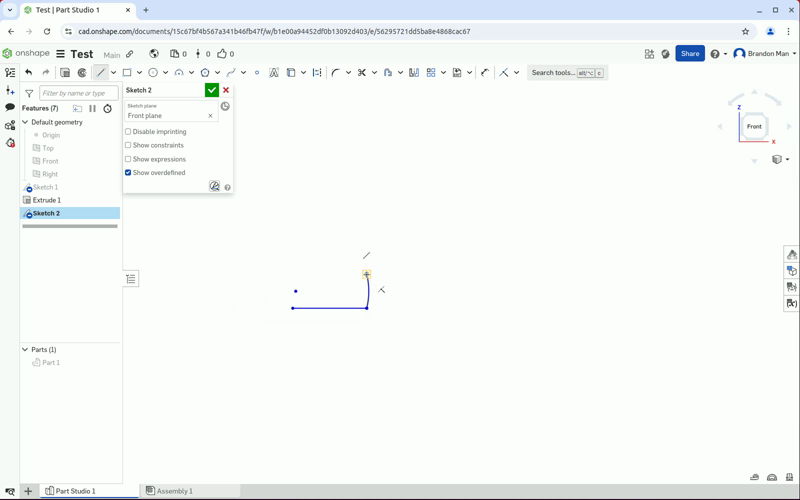
scroll(-6)
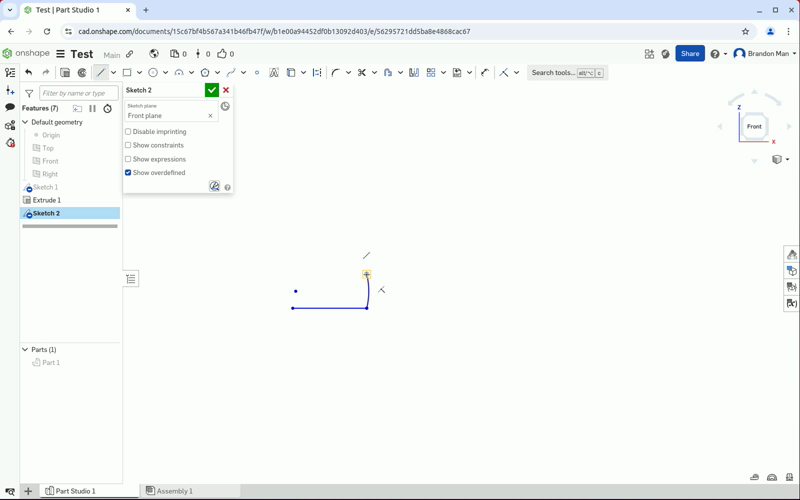
scroll(-6)
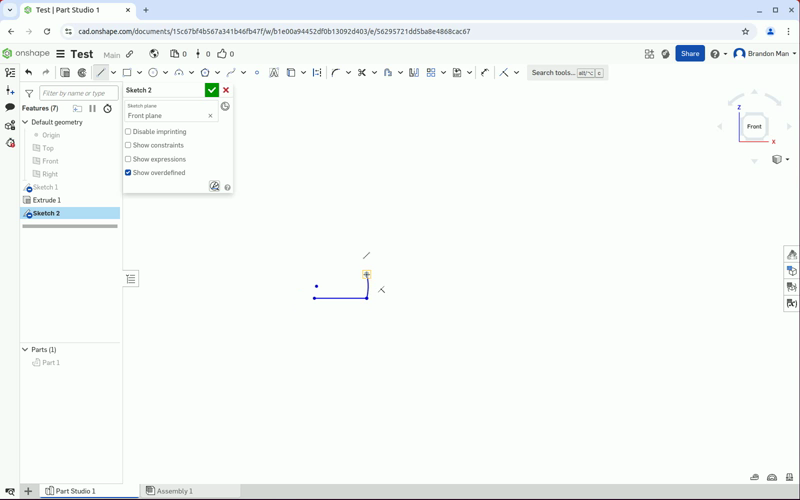
scroll(-6)
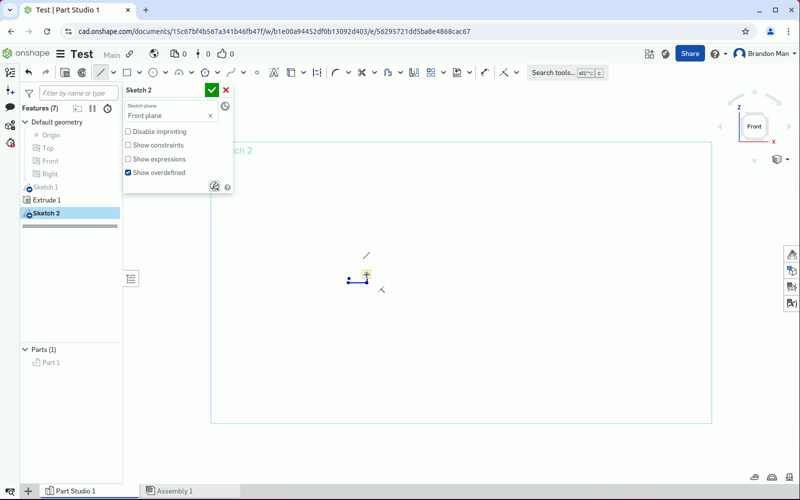
key_down(shift)
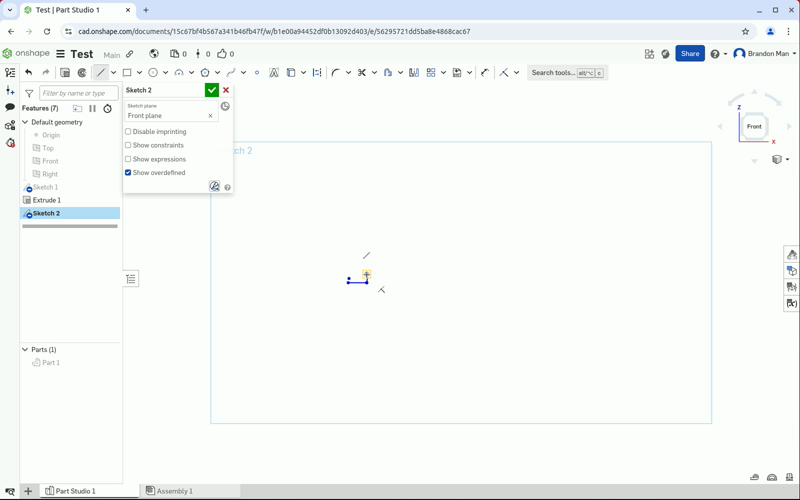
mouse_move(396, 274)
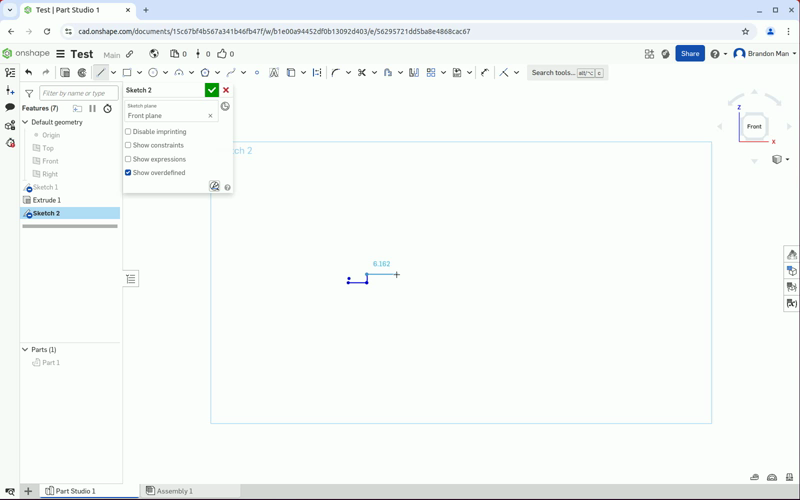
mouse_move(348, 274)
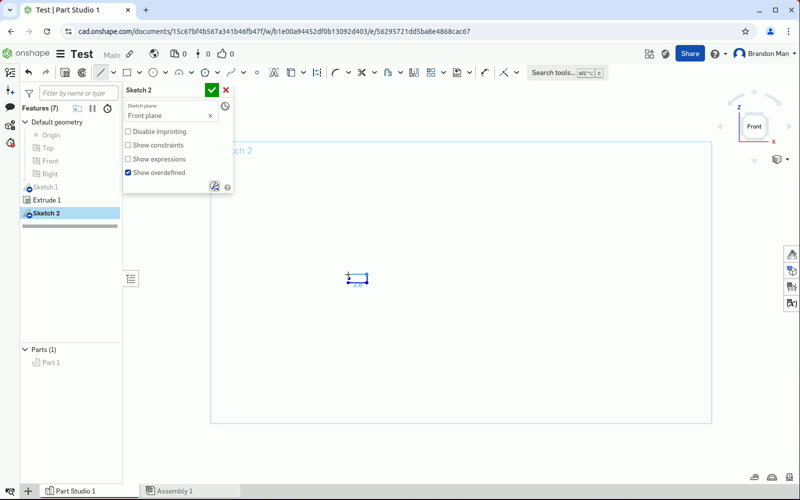
click(348, 274)
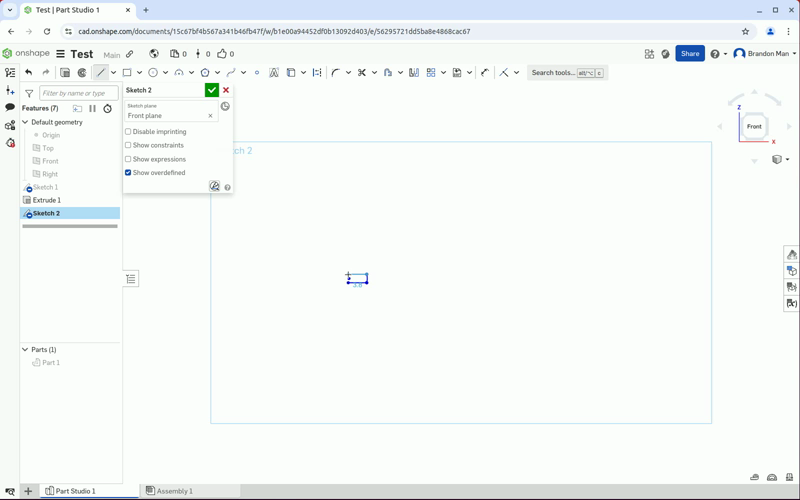
key_up(shift)
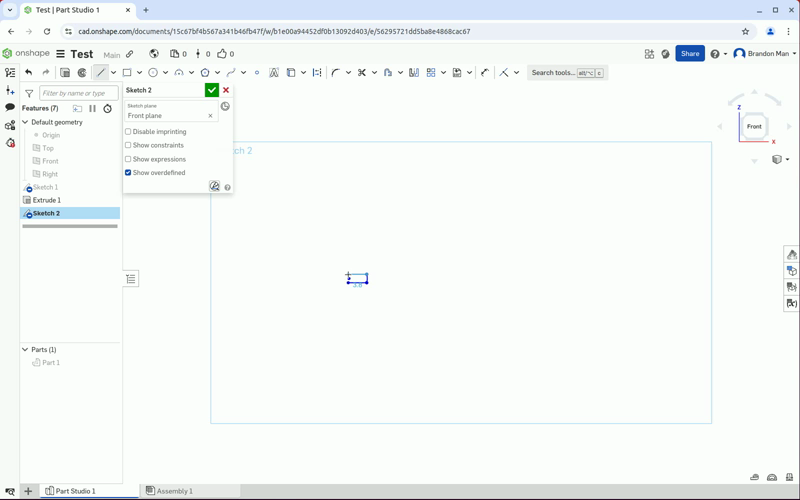
mouse_move(378, 274)
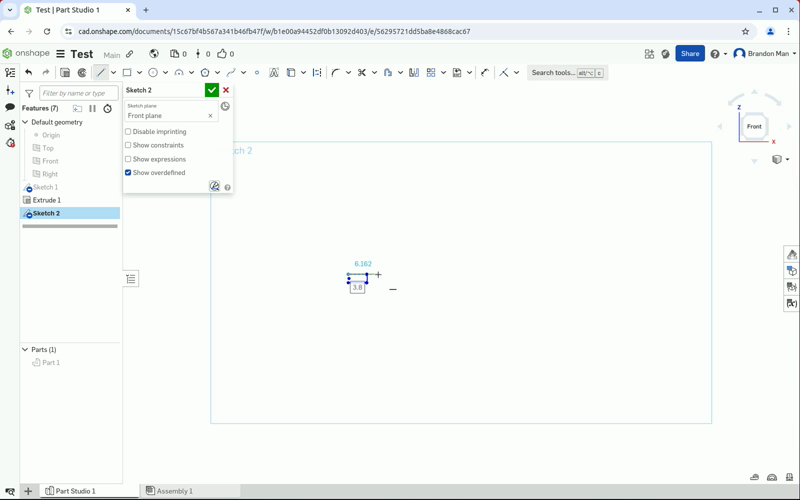
key_down(shift)
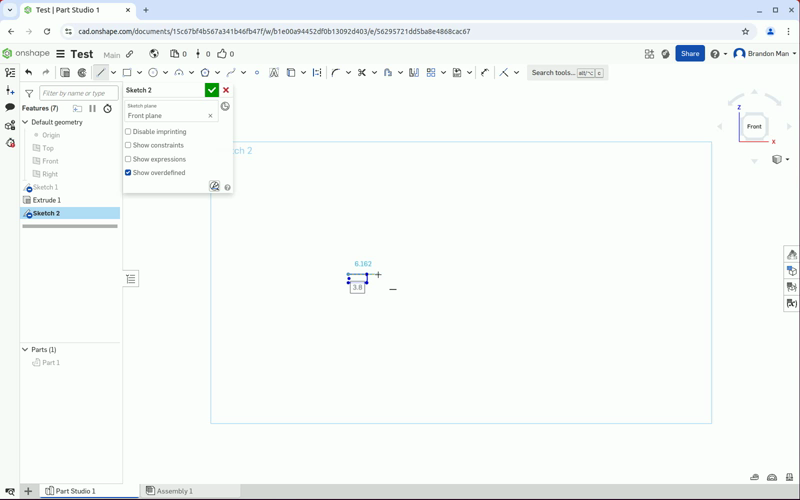
mouse_move(348, 282)
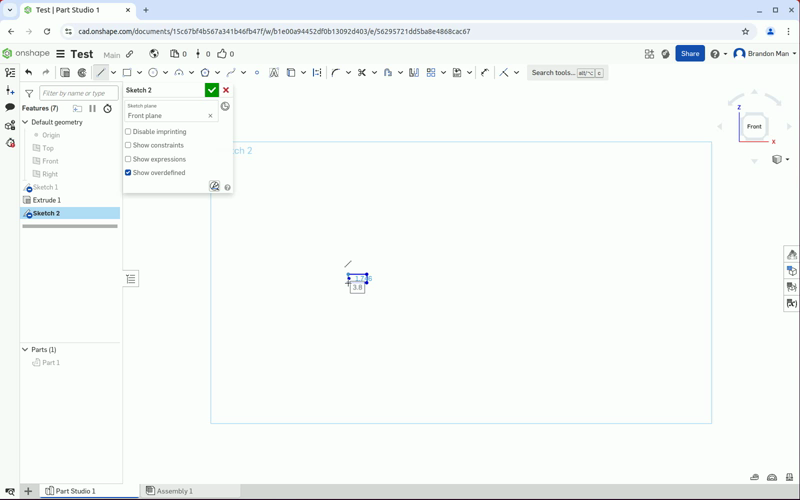
key_up(shift)
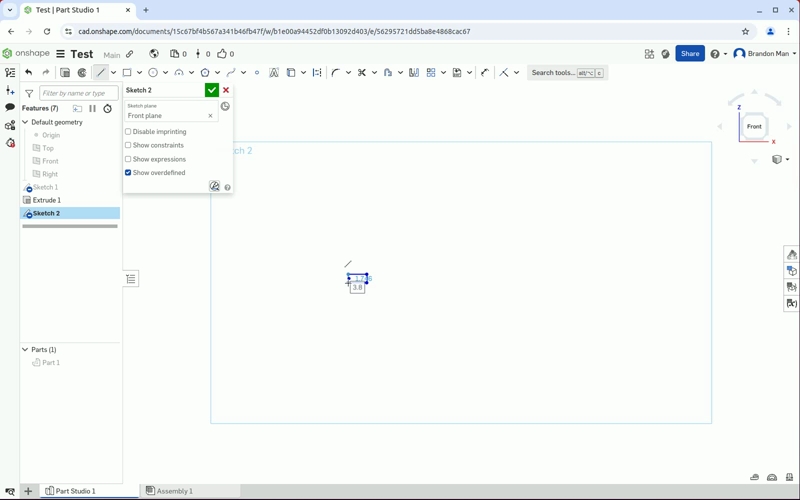
click(348, 282)
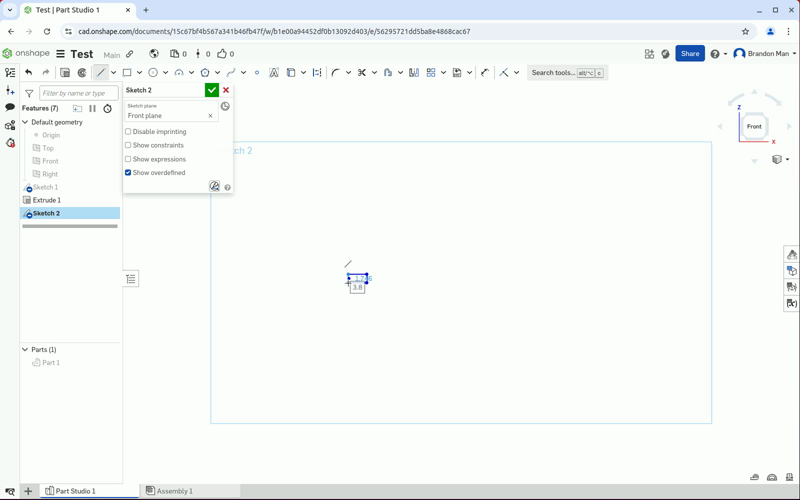
key(esc)
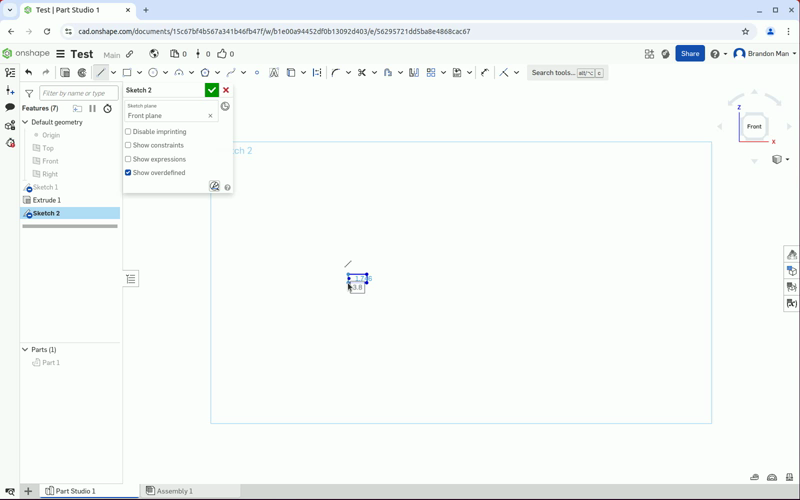
mouse_move(351, 275)
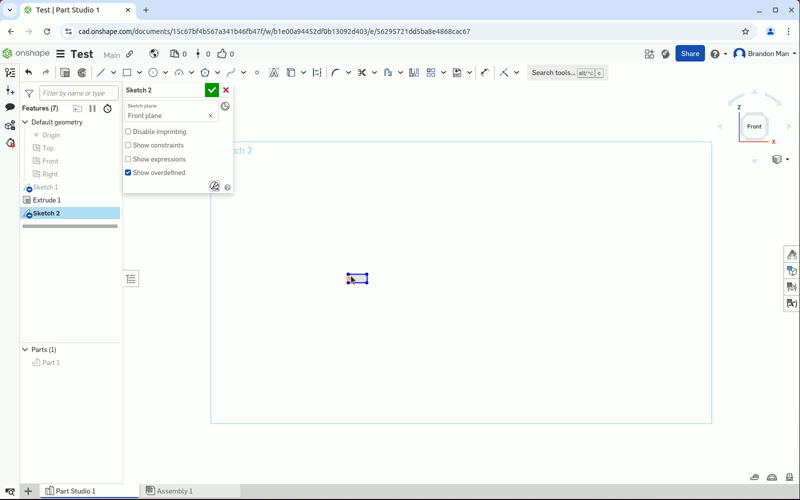
scroll(6)
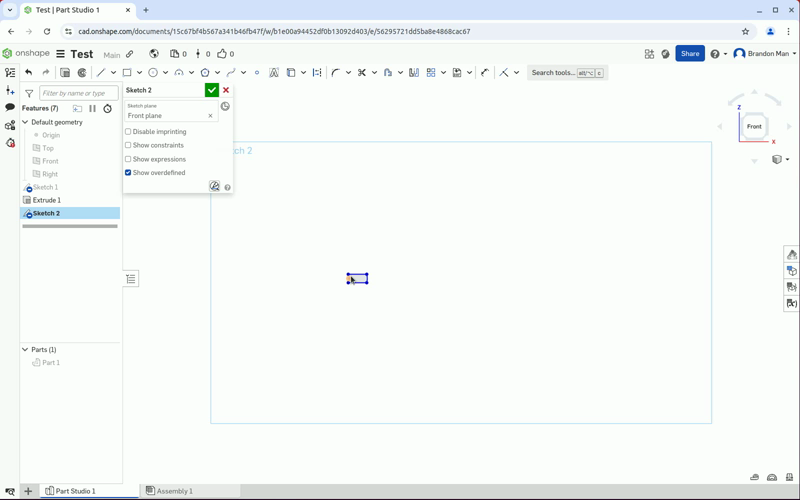
scroll(6)
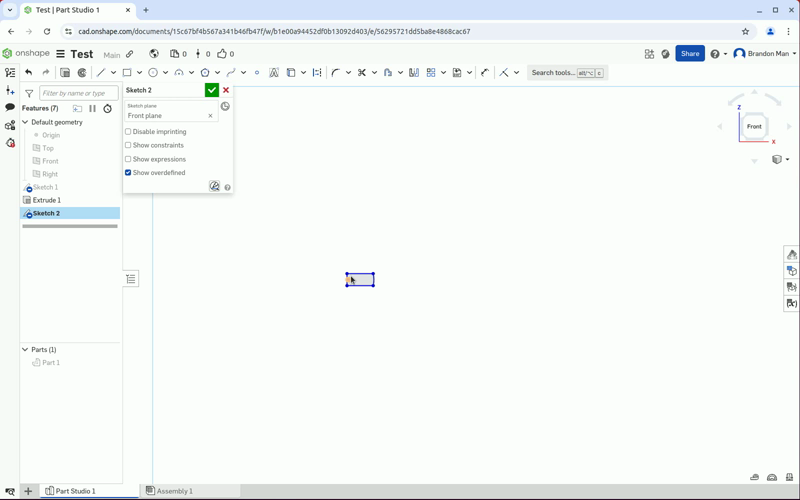
scroll(6)
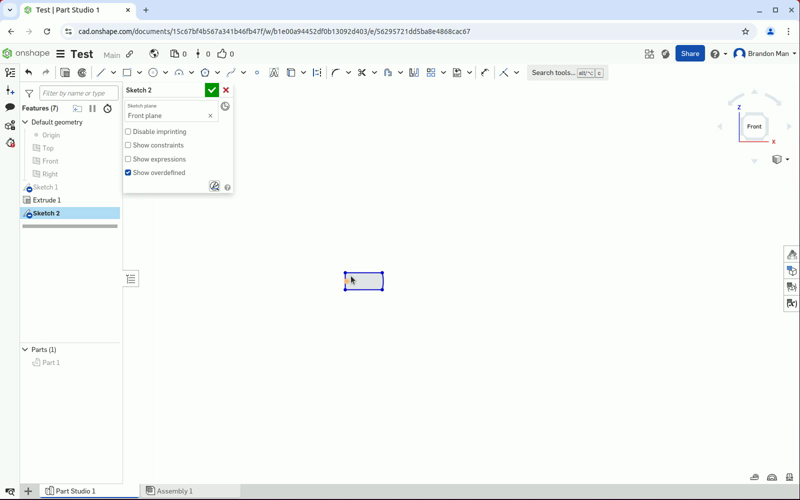
scroll(6)
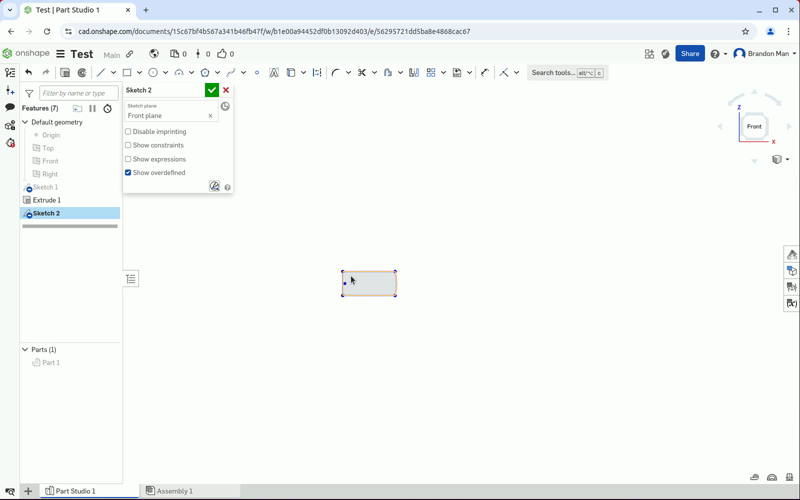
scroll(6)
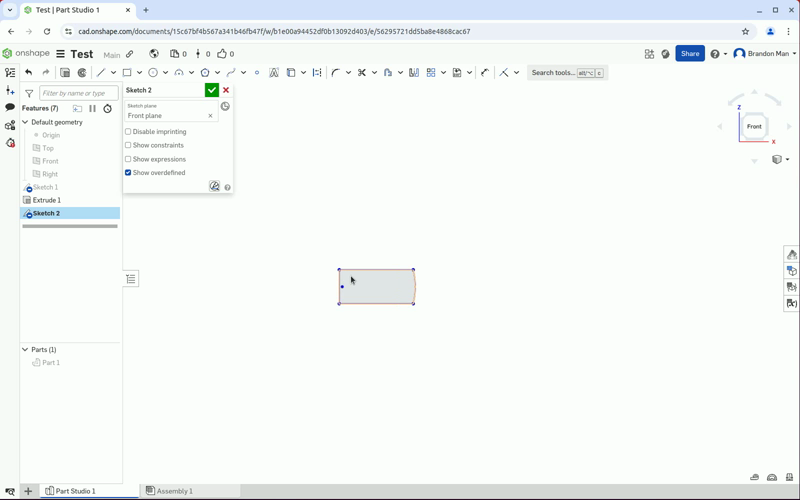
scroll(6)
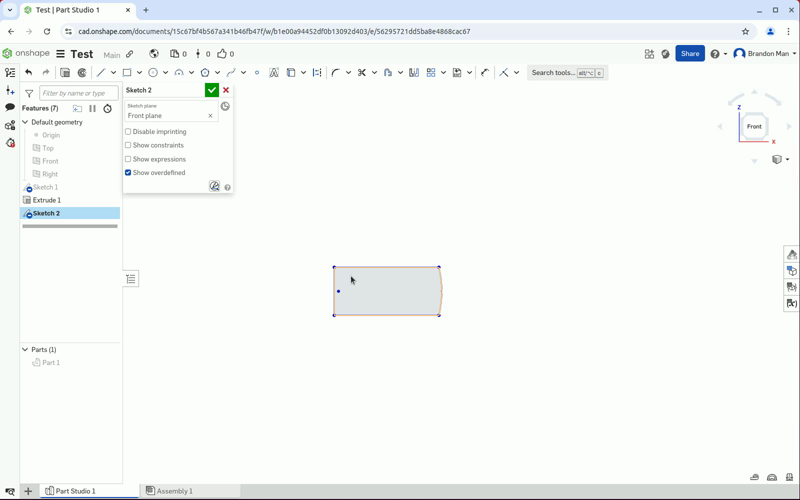
scroll(6)
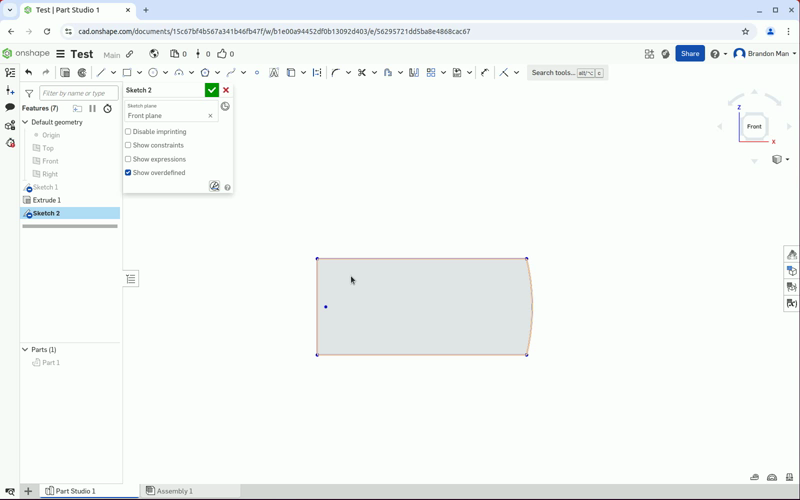
click(351, 275)
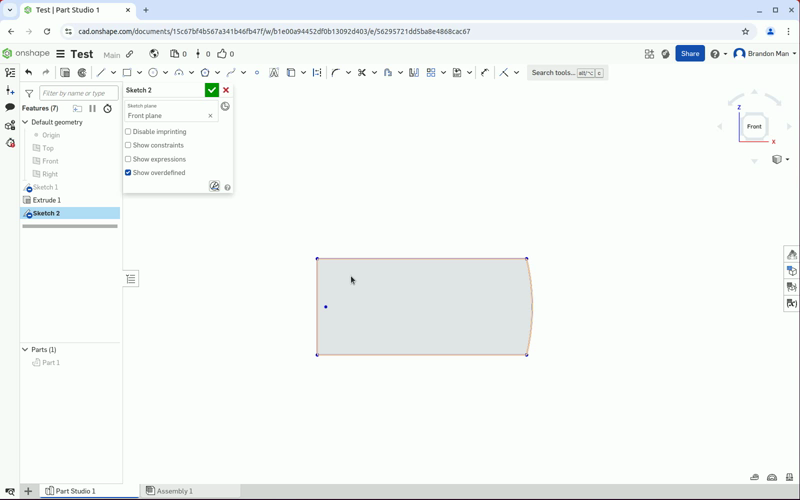
scroll(-6)
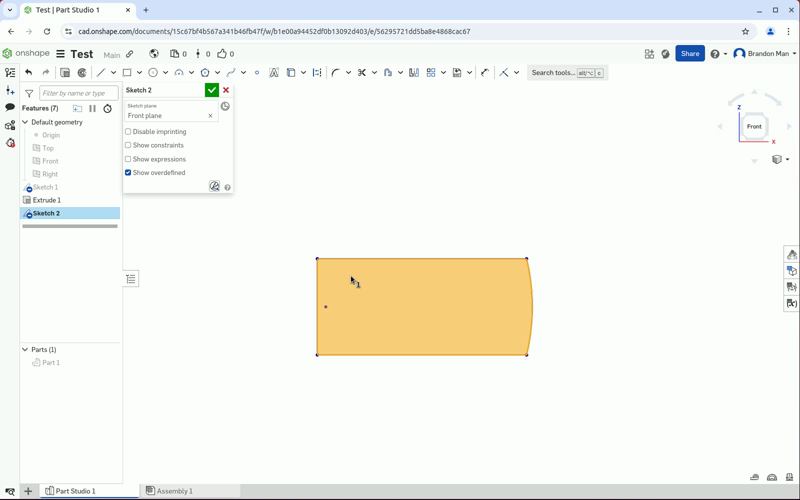
scroll(-6)
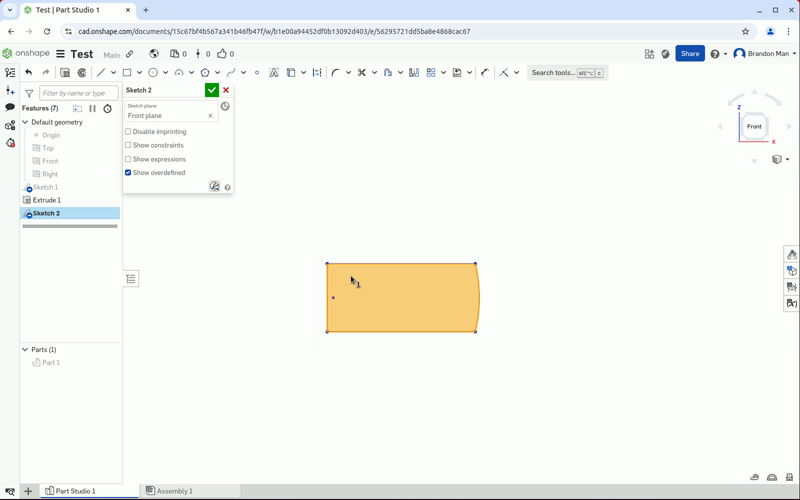
scroll(-6)
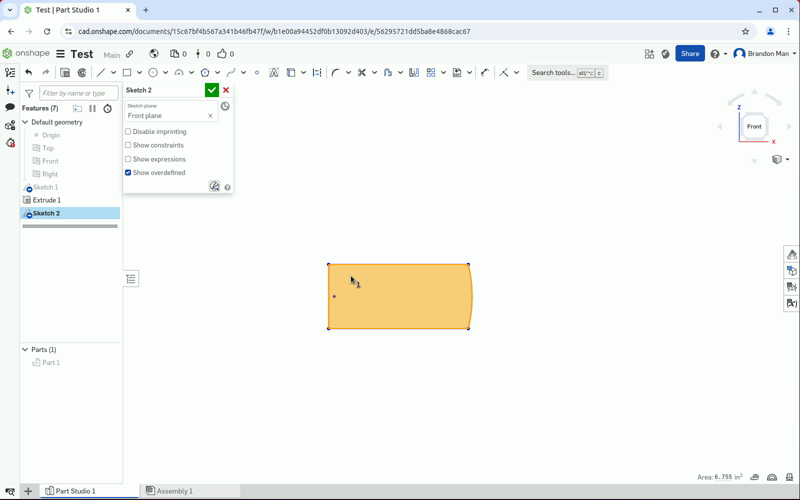
scroll(-6)
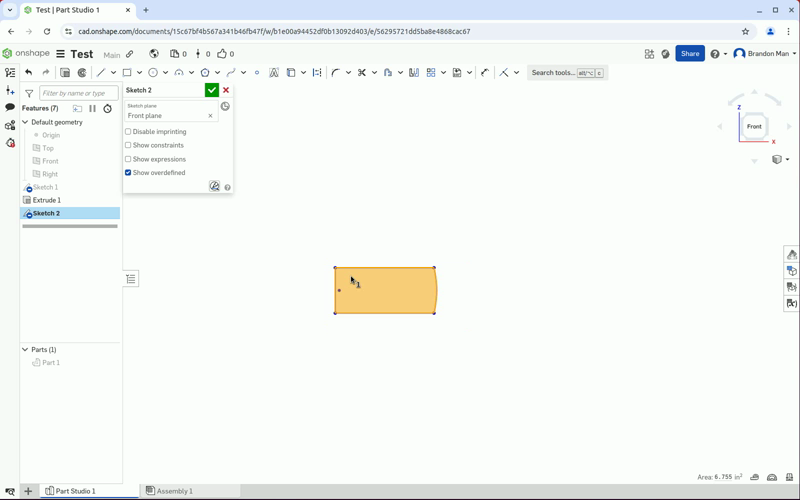
scroll(-6)
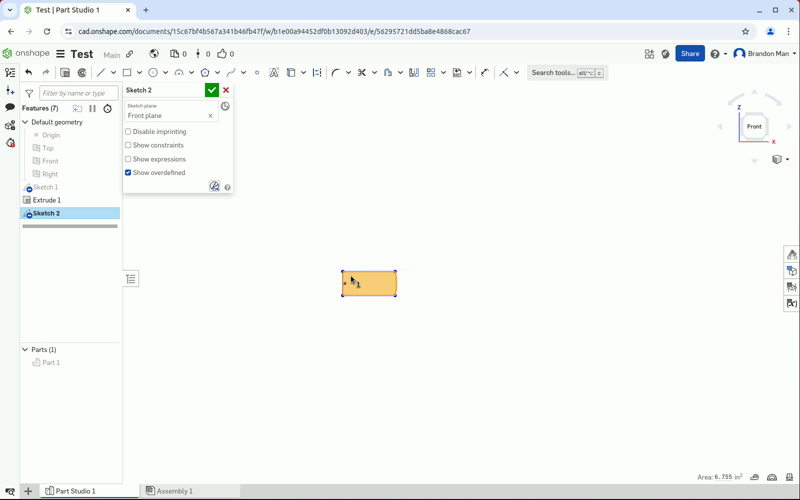
scroll(-6)
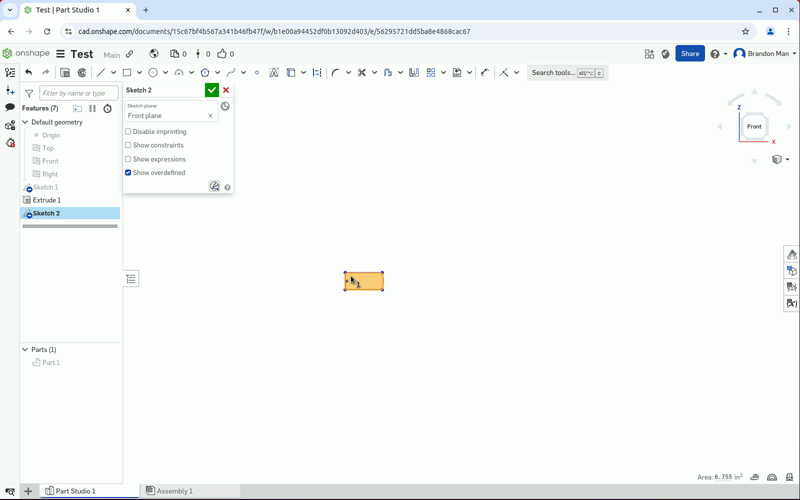
scroll(-6)
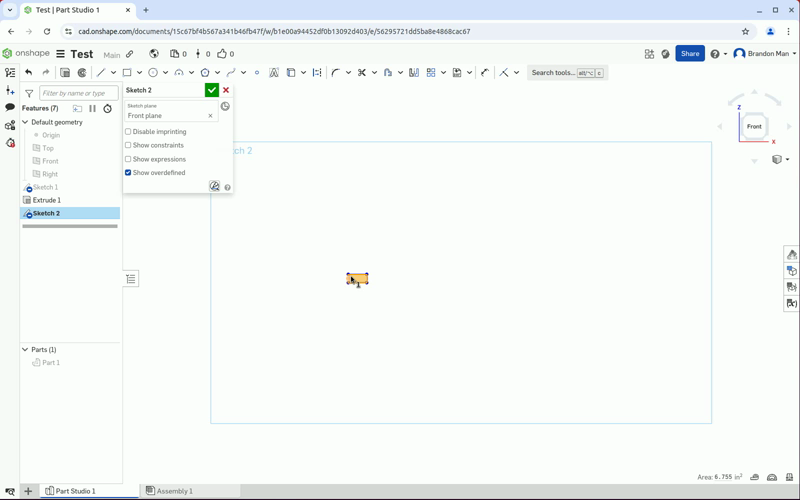
mouse_move(73, 352)
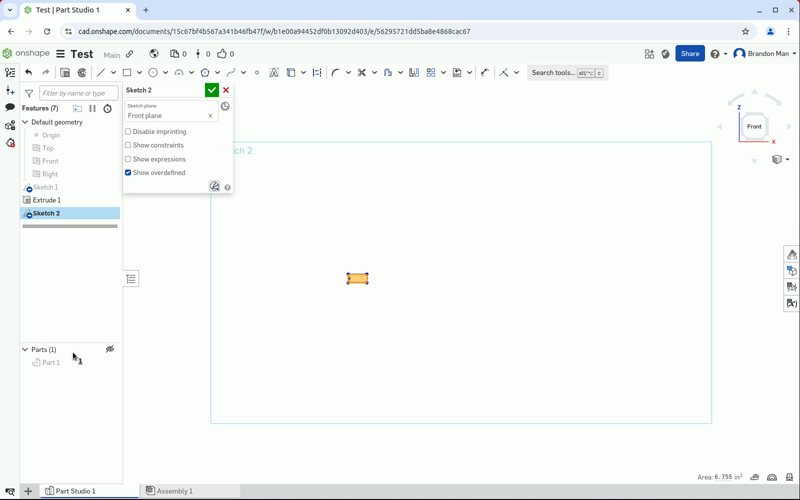
key(shift+y)
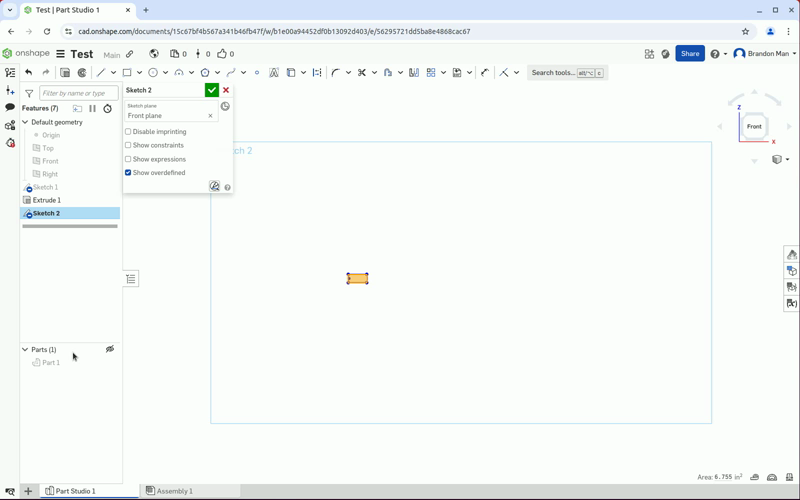
key(shift+e)
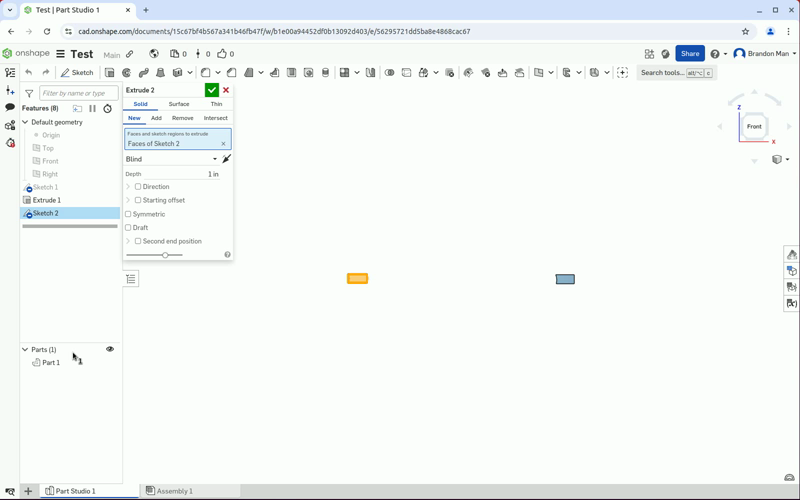
mouse_move(143, 106)
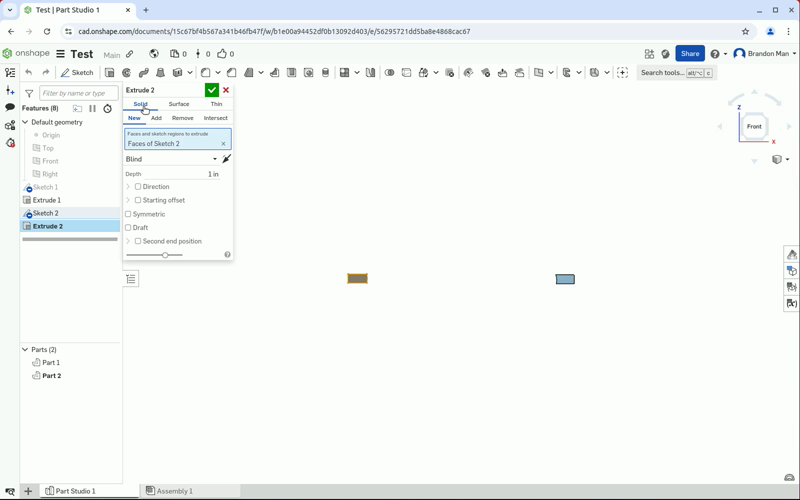
click(143, 106)
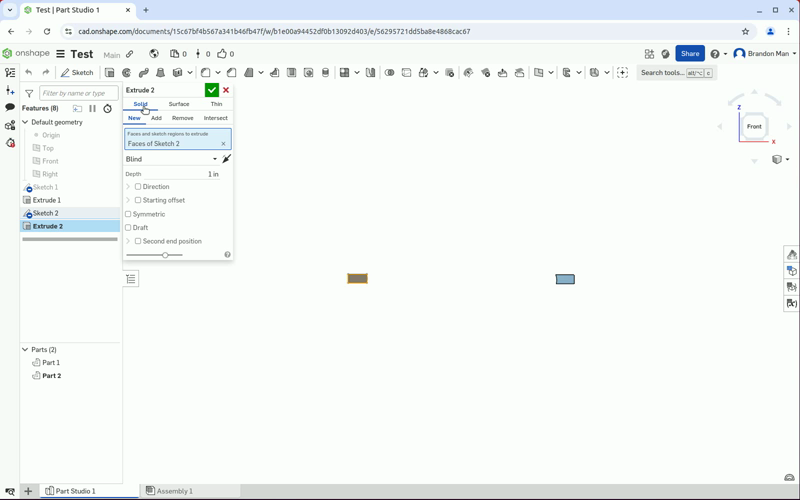
mouse_move(137, 120)
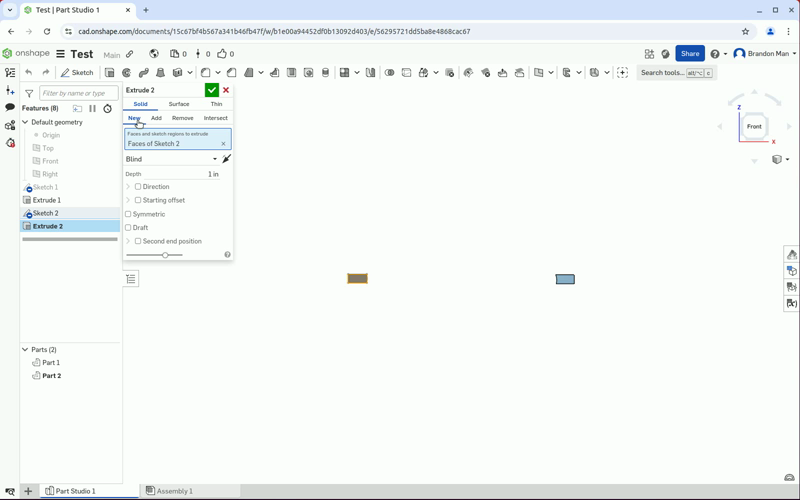
click(137, 120)
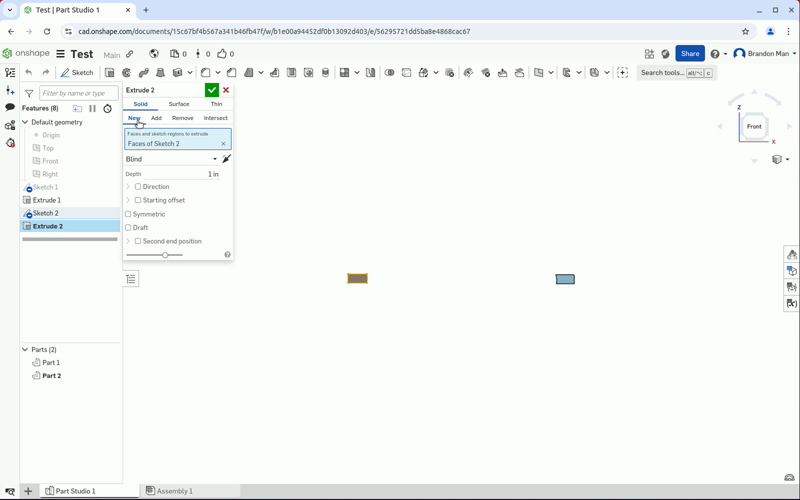
key(tab, 4)
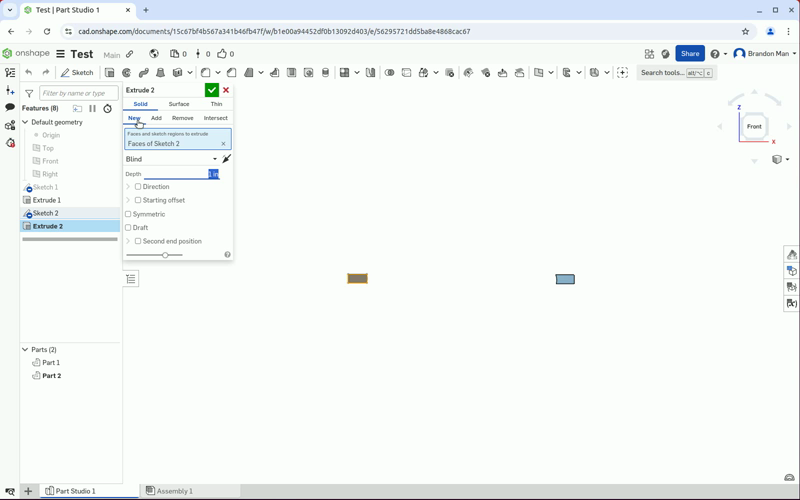
text(3.37)
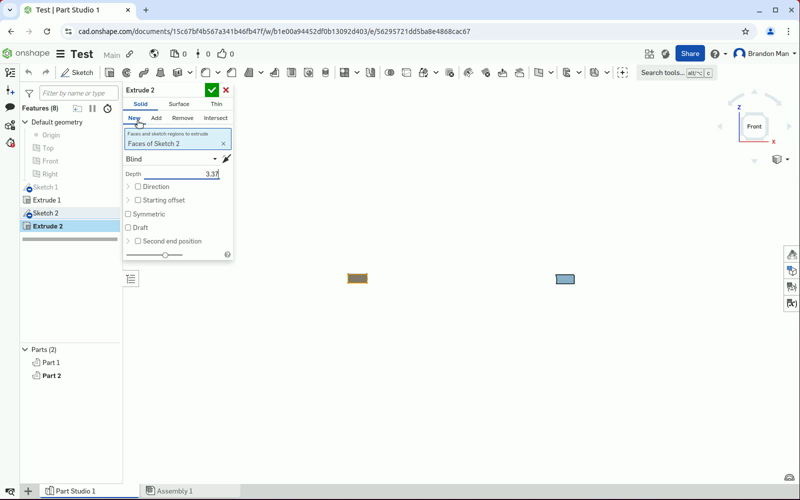
key(tab, 3)
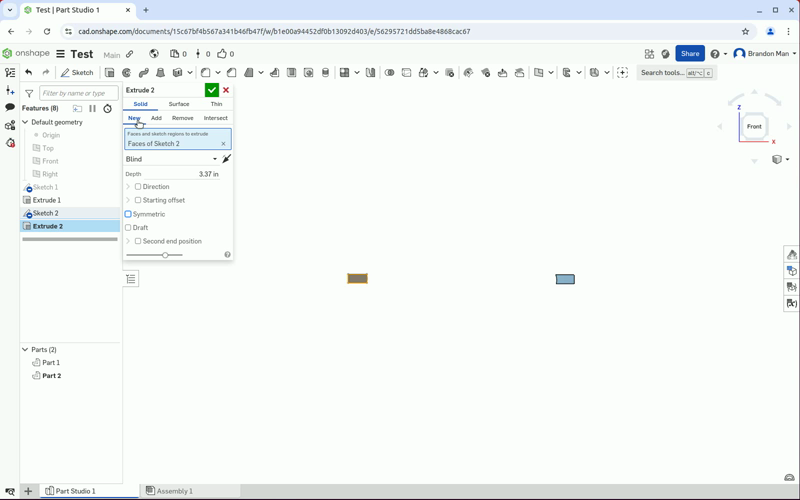
key(space)
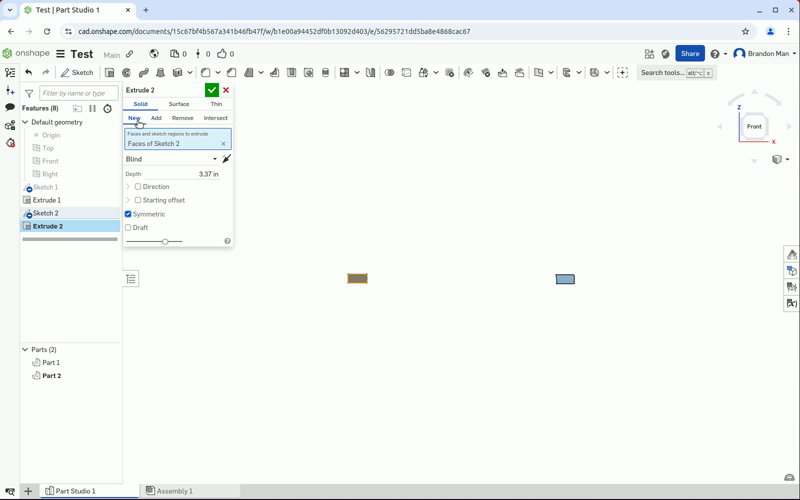
key(enter)
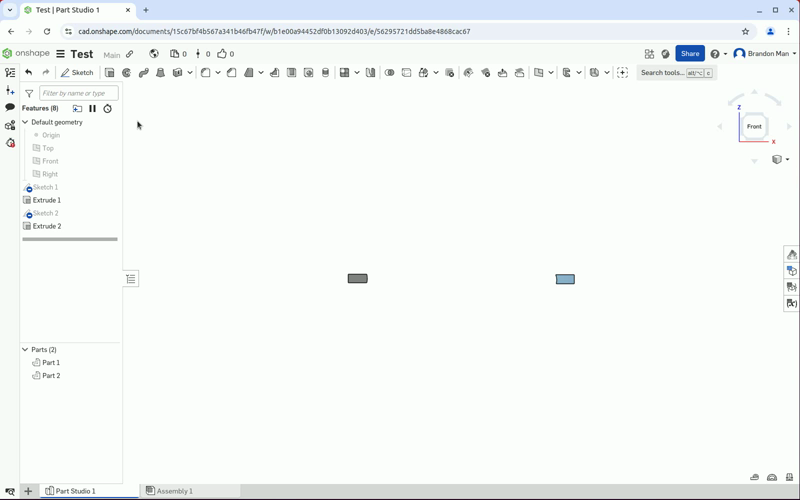
key(shift+h)
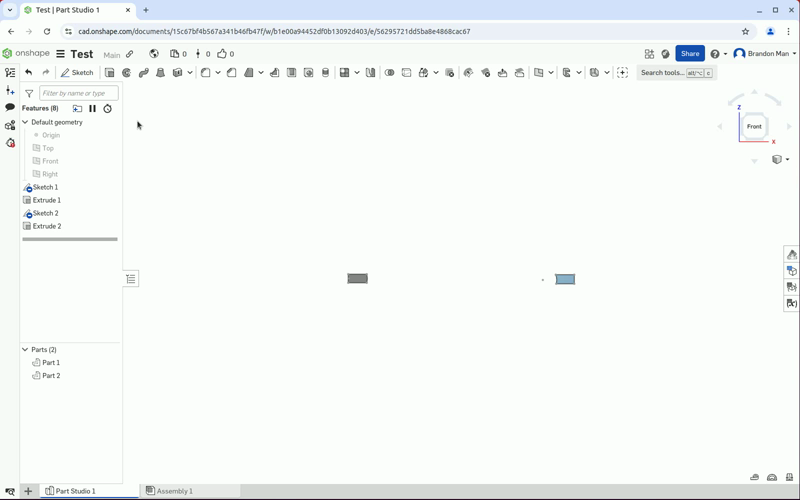
key(shift+h)
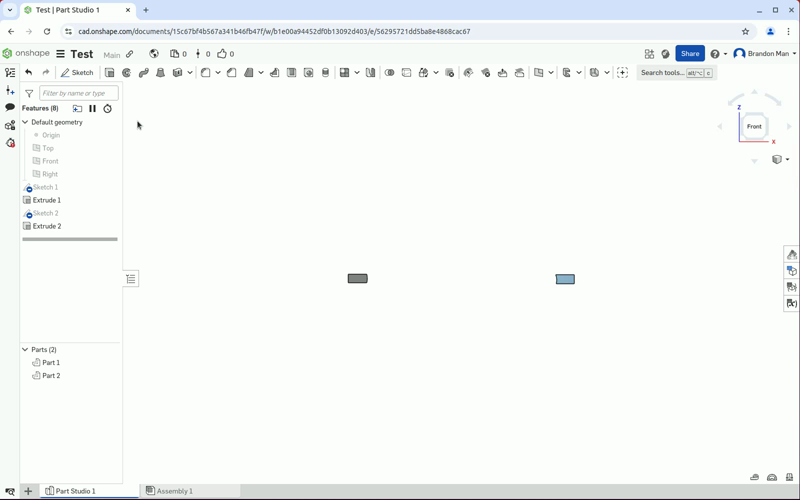
mouse_move(73, 189)
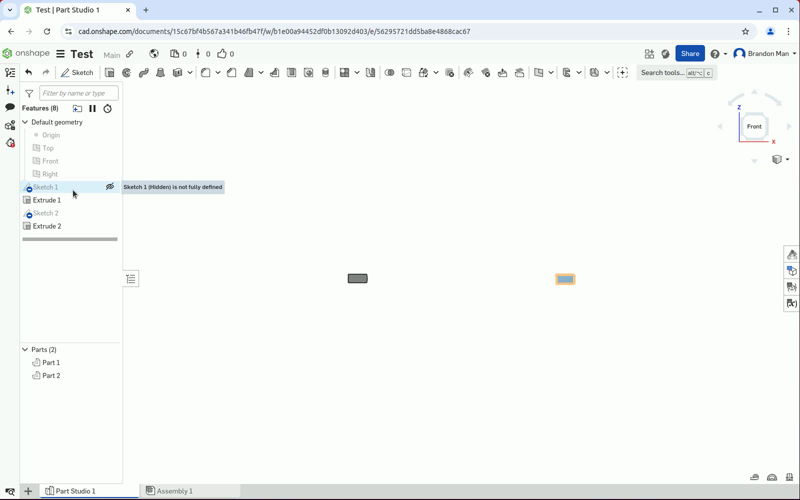
click(73, 189)
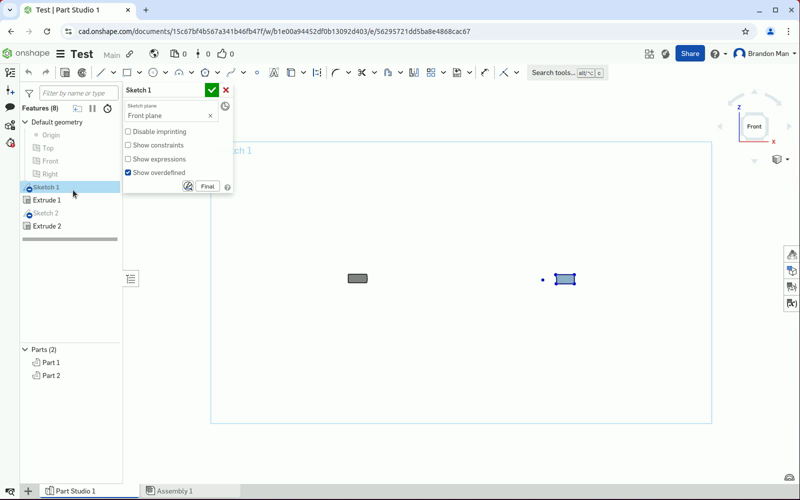
mouse_move(229, 92)
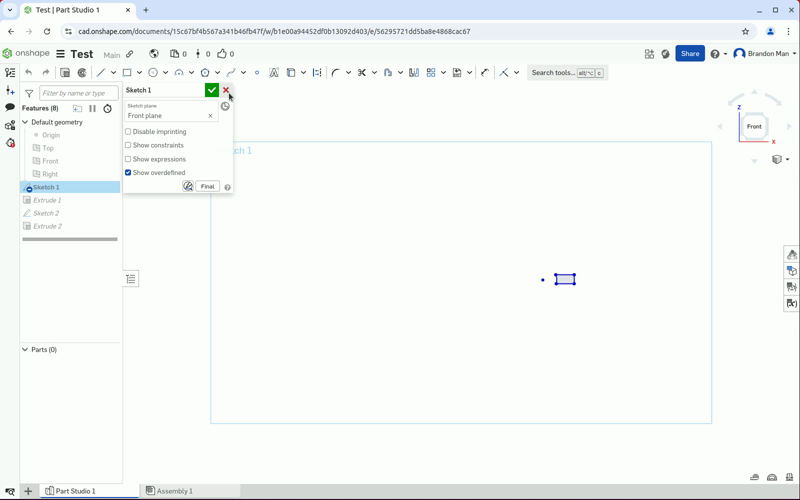
click(229, 92)
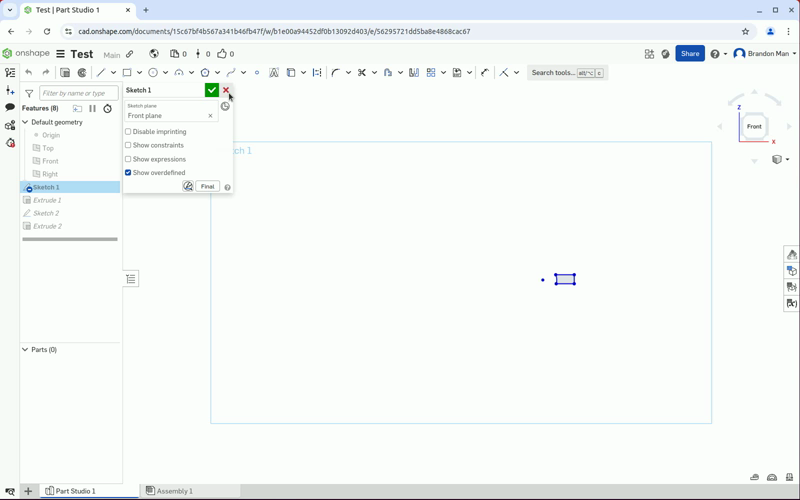
key(shift+s)
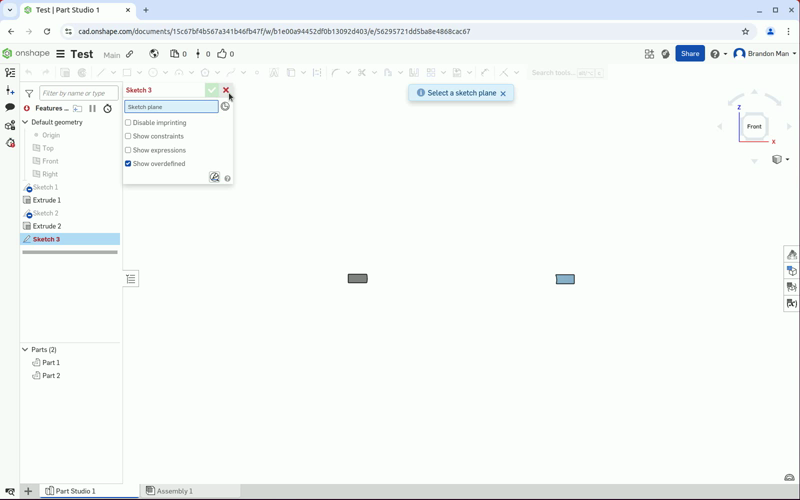
mouse_move(73, 163)
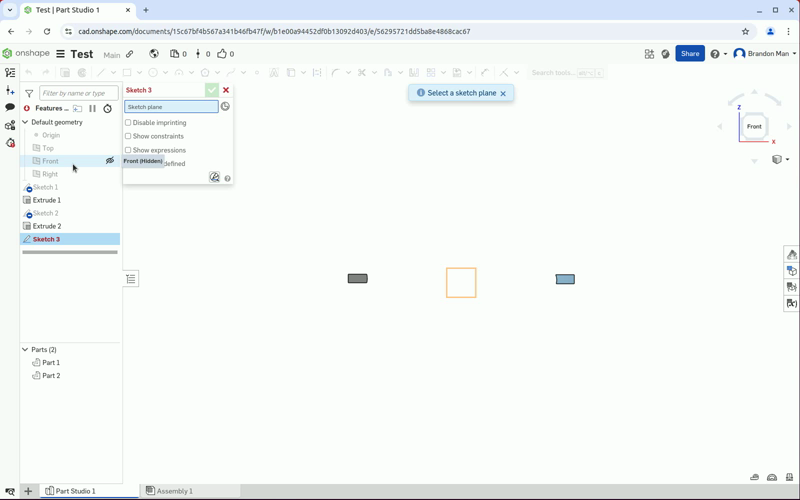
click(73, 163)
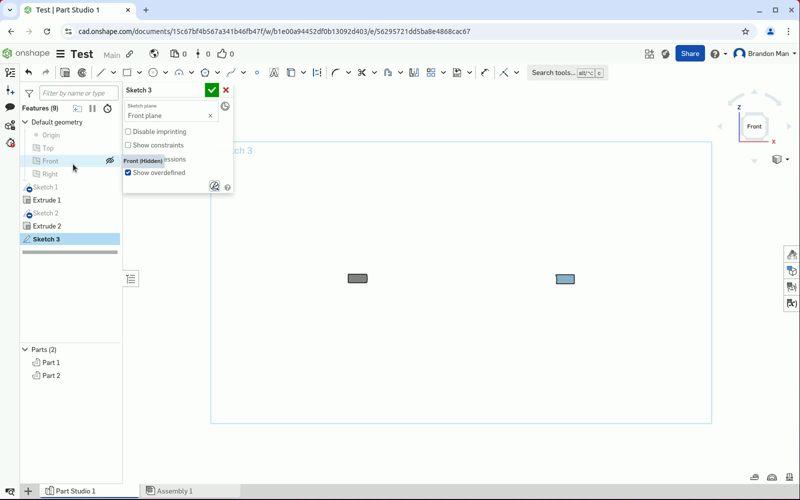
mouse_move(73, 352)
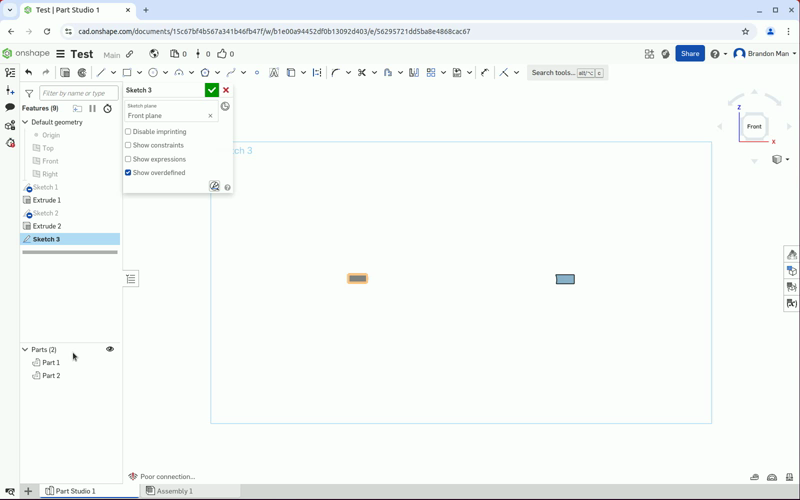
key(y)
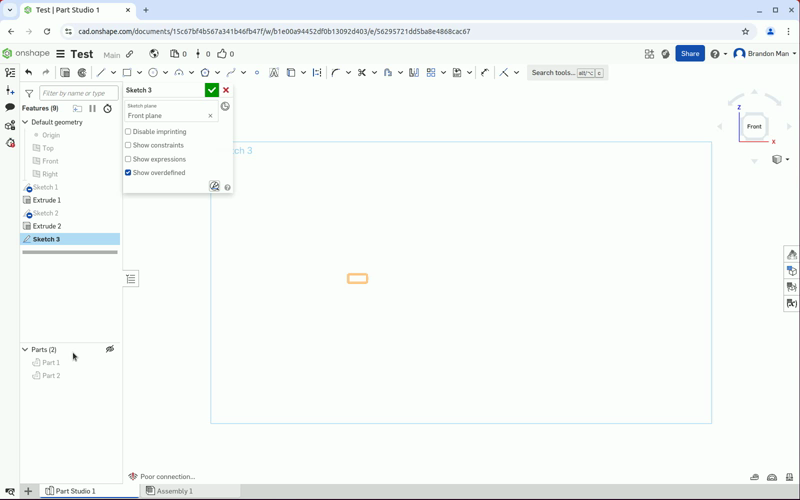
key(l)
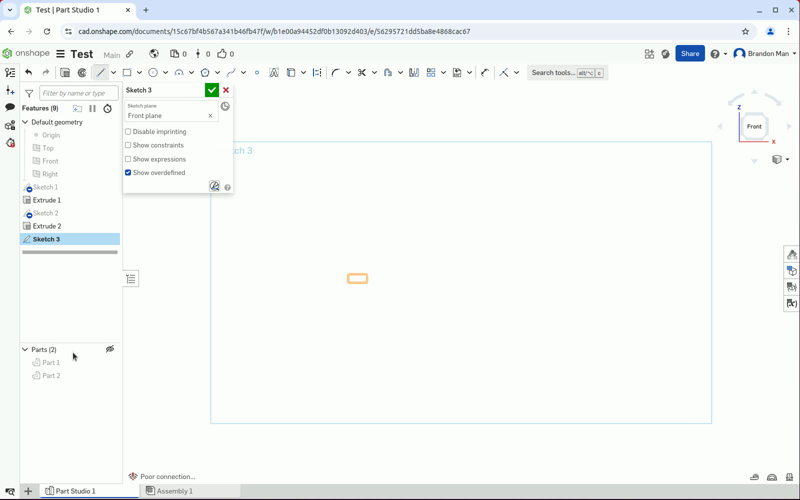
key_down(shift)
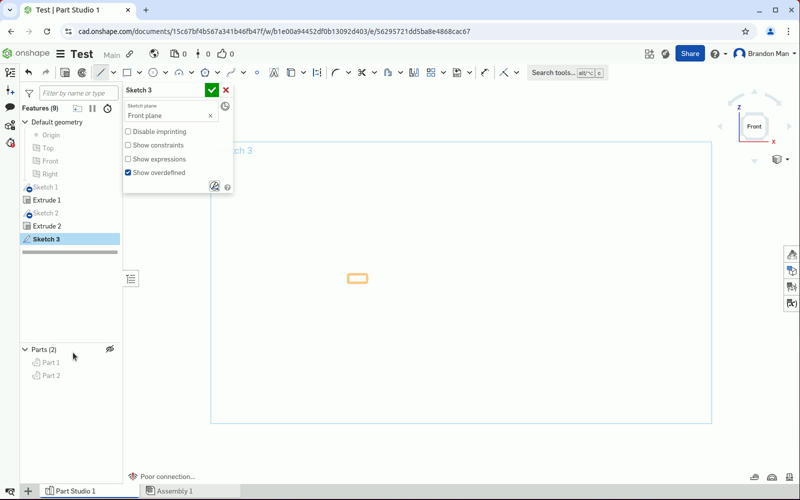
mouse_move(365, 282)
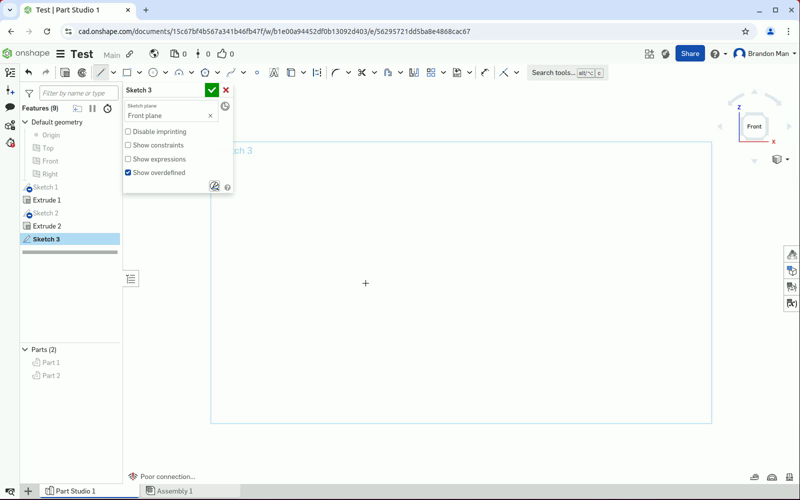
click(365, 282)
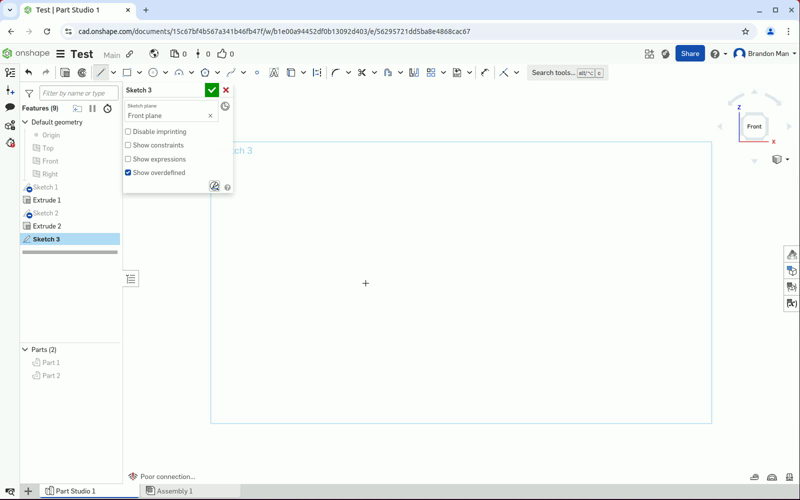
key_up(shift)
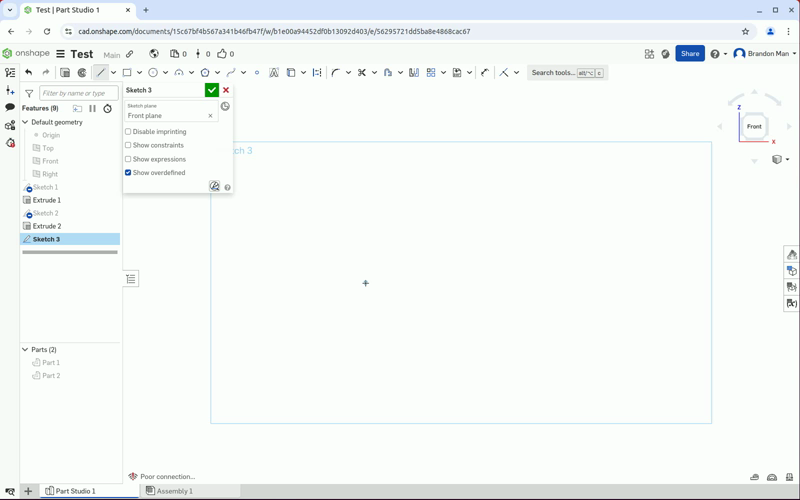
key_down(shift)
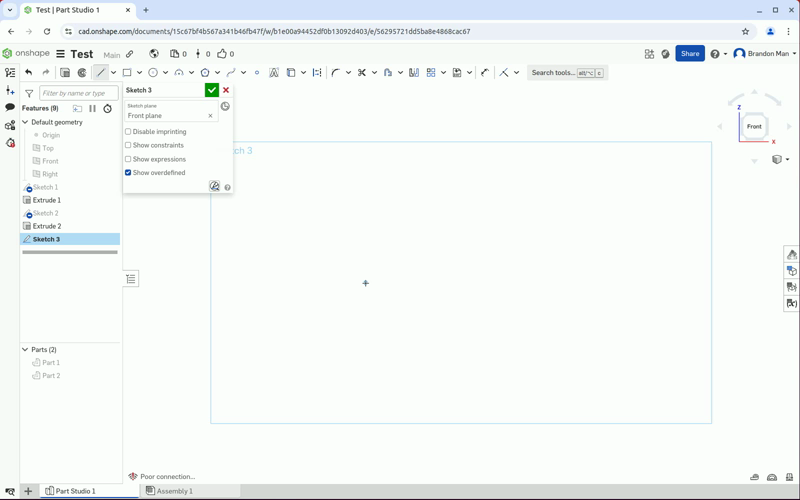
mouse_move(395, 282)
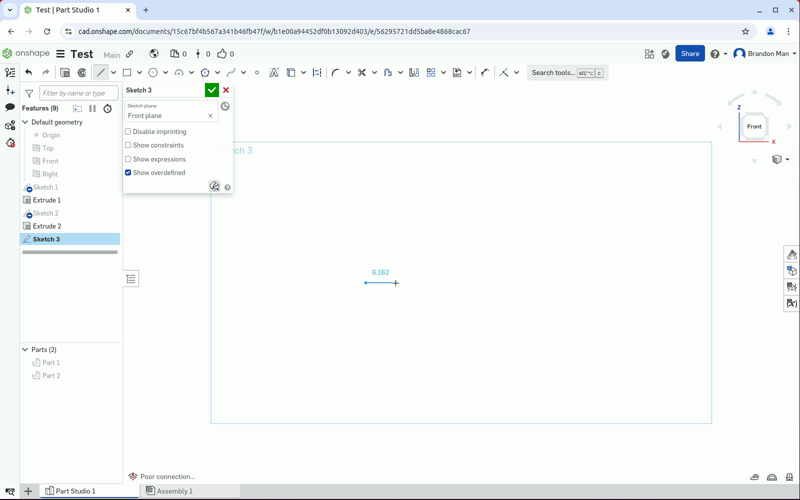
mouse_move(383, 282)
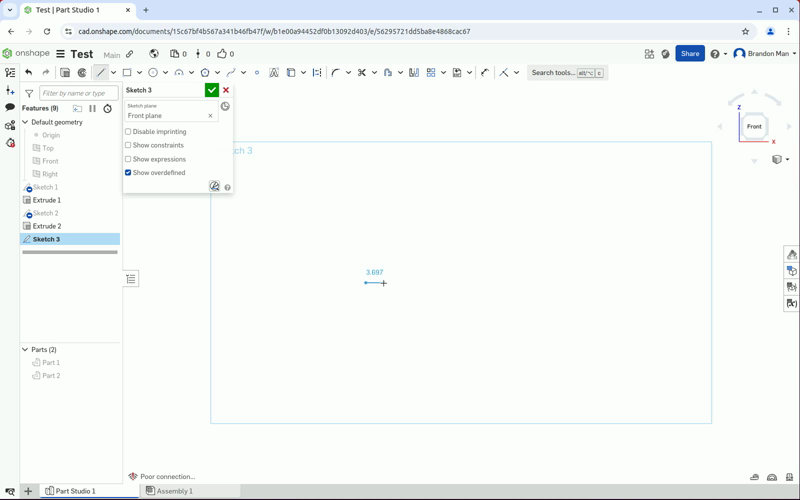
click(383, 282)
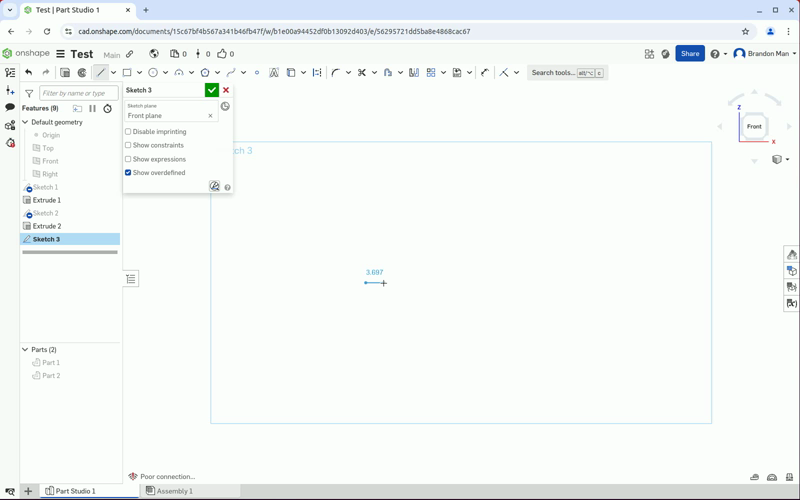
key_up(shift)
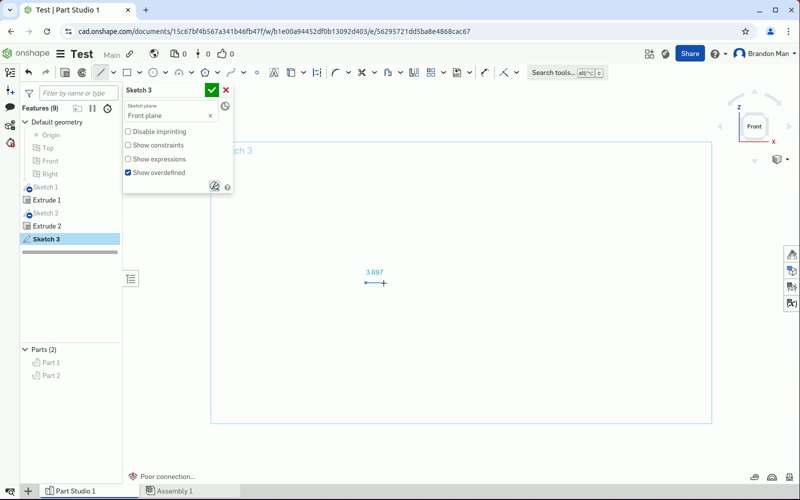
key(esc)
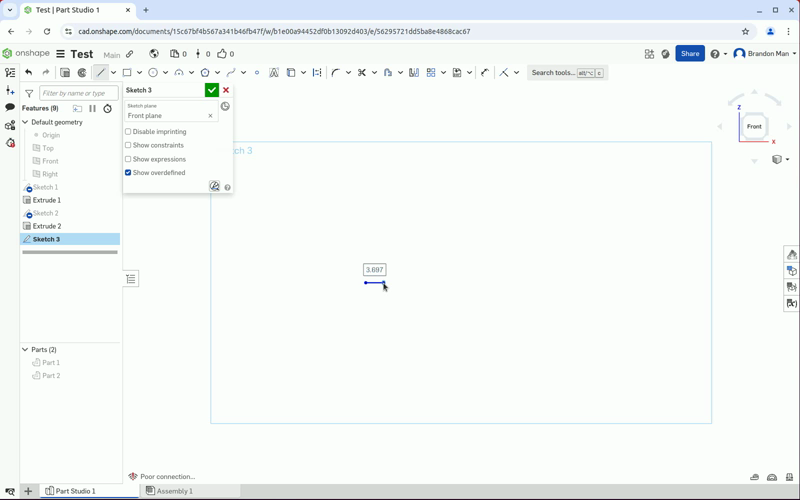
key(a)
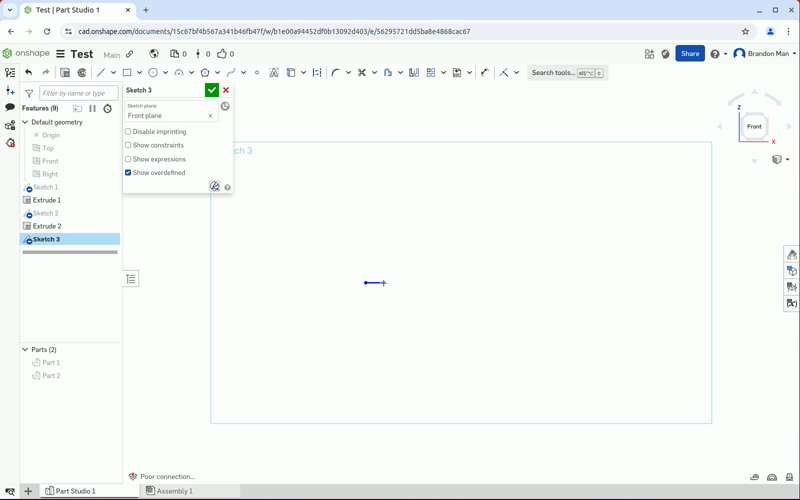
mouse_move(383, 282)
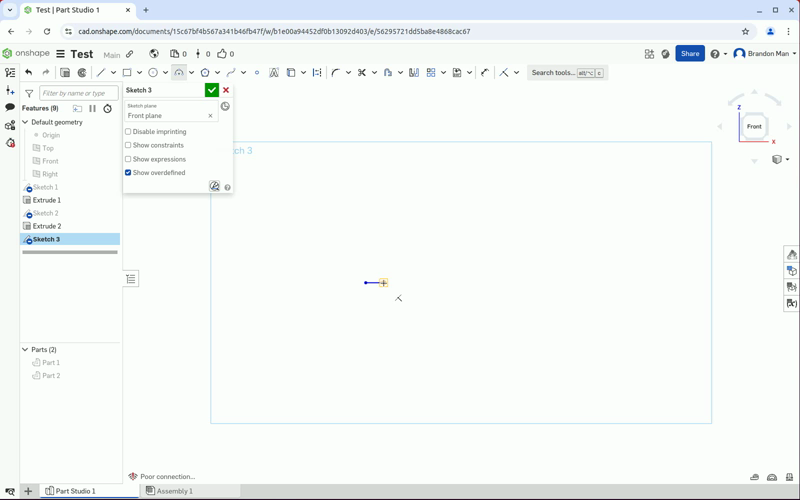
click(383, 282)
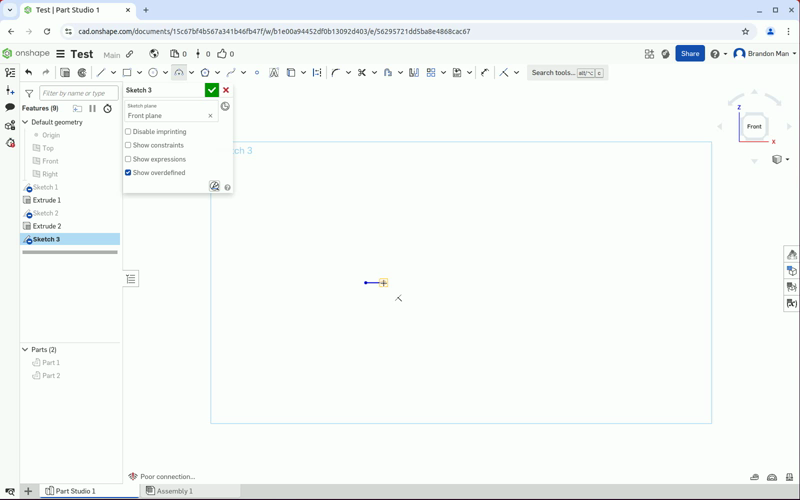
key_down(shift)
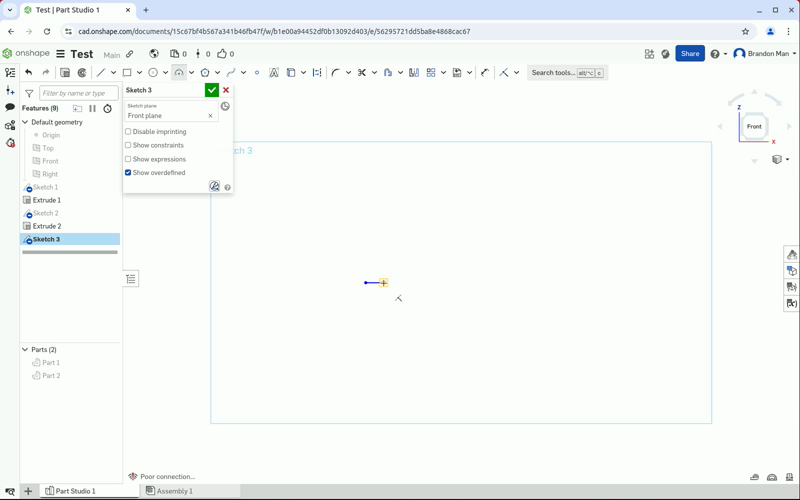
mouse_move(537, 282)
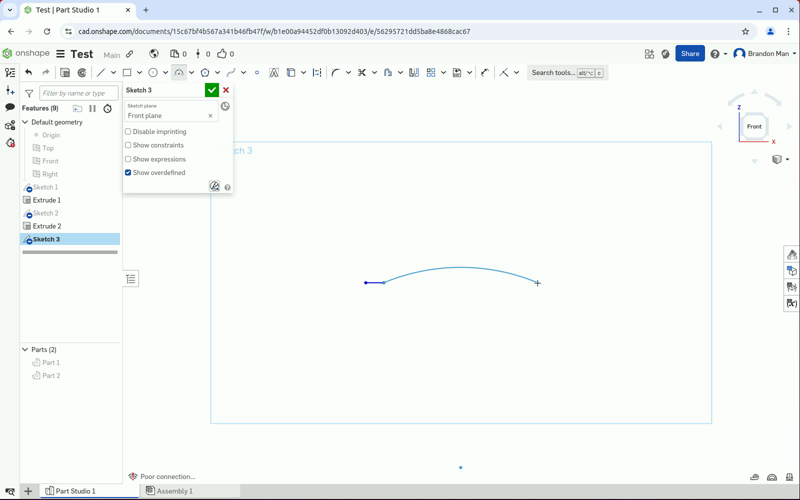
click(537, 282)
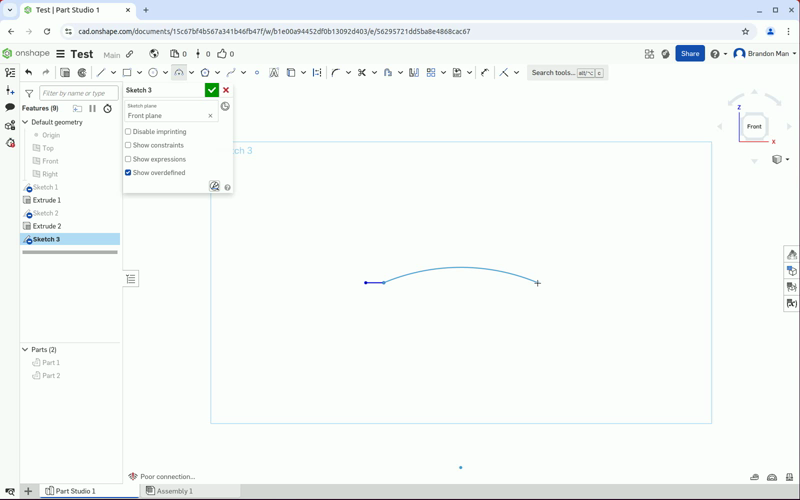
mouse_move(460, 205)
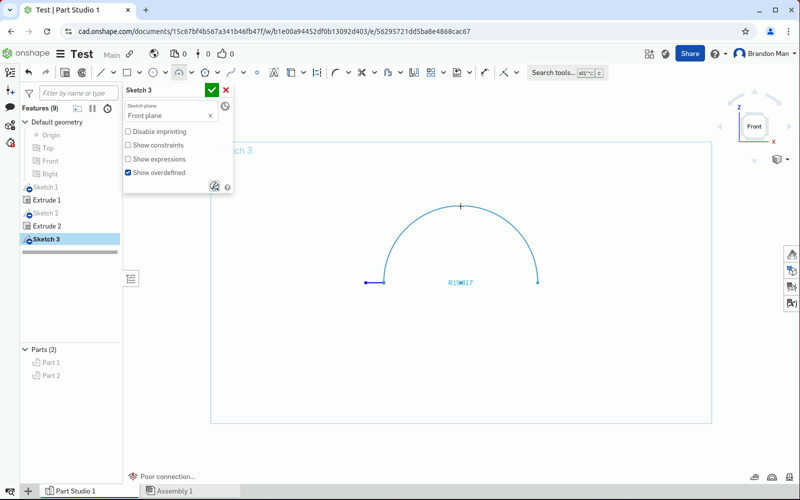
click(460, 205)
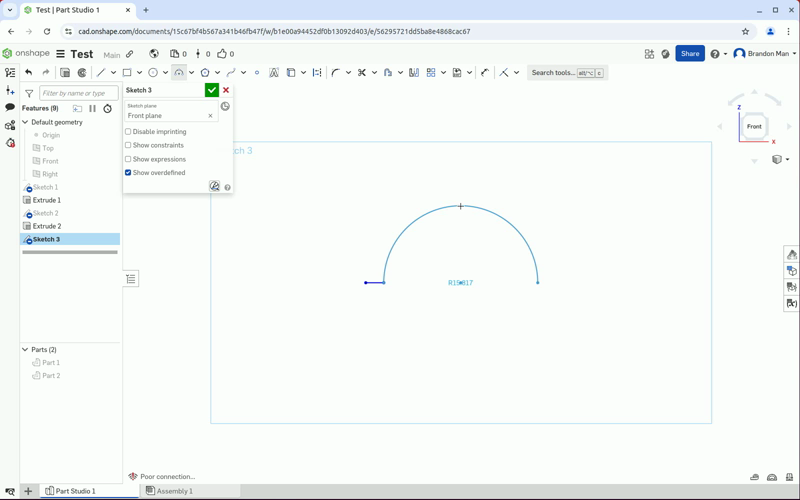
key_up(shift)
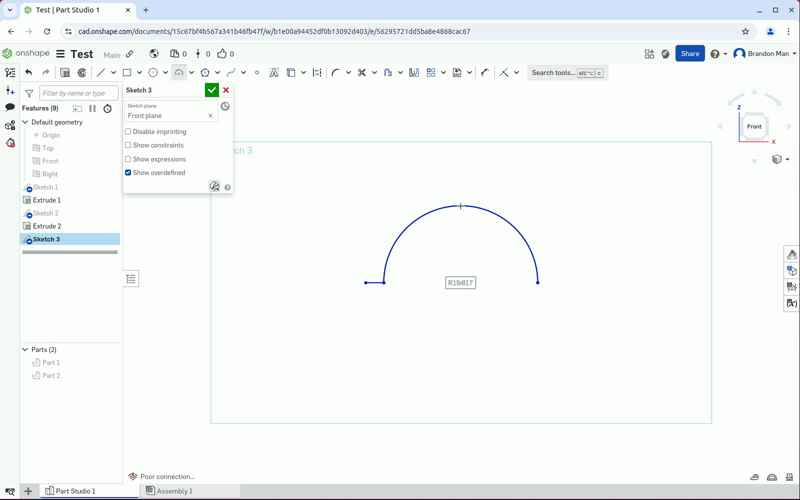
key(esc)
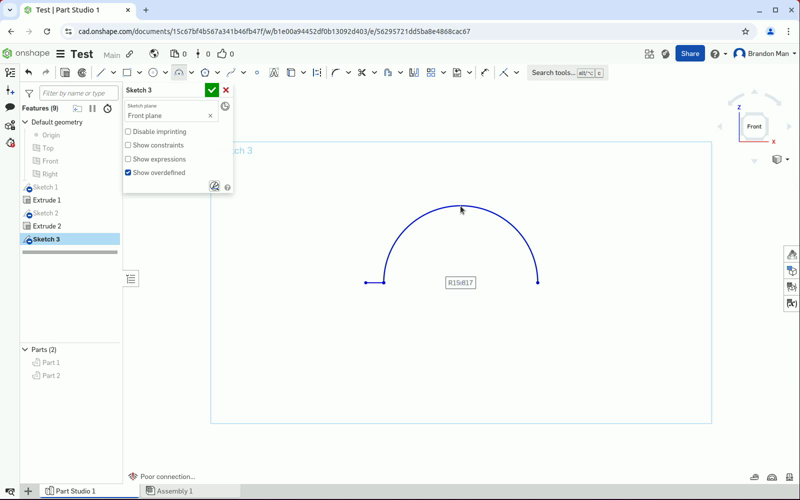
key(l)
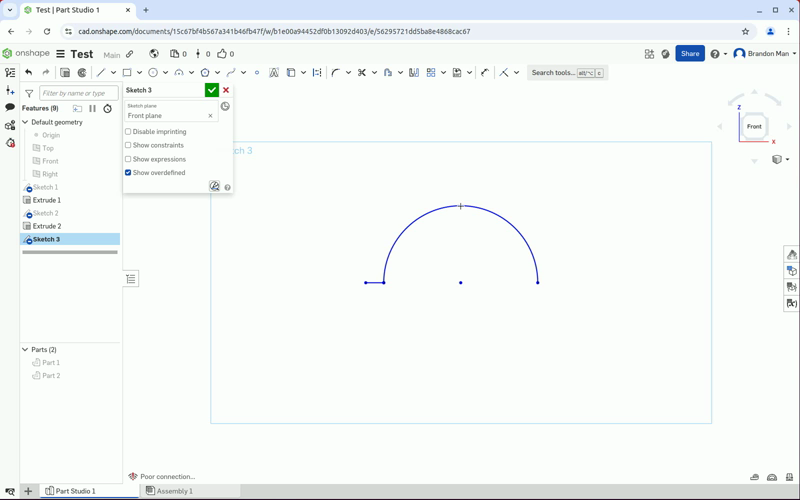
mouse_move(537, 282)
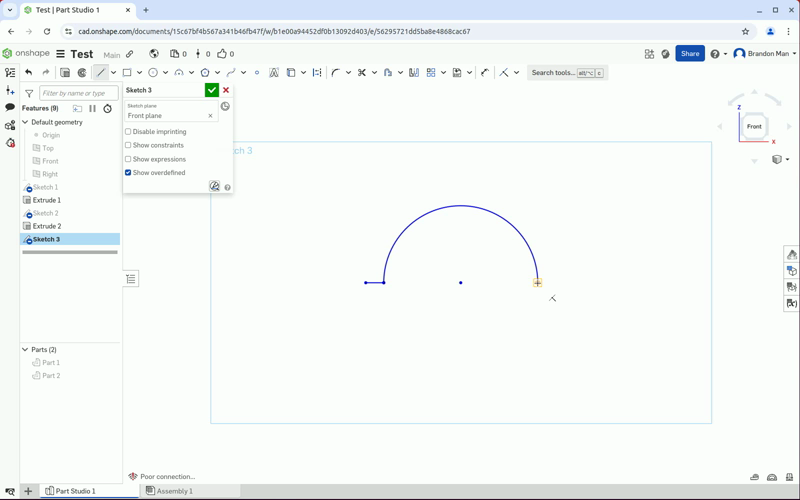
click(537, 282)
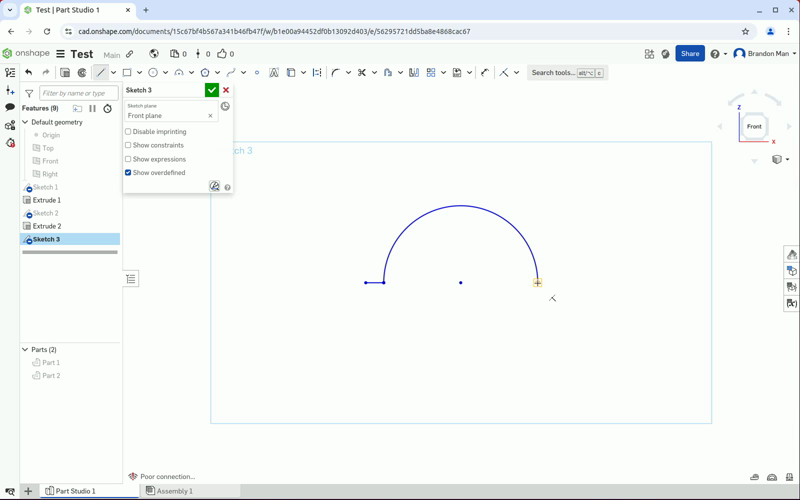
key_down(shift)
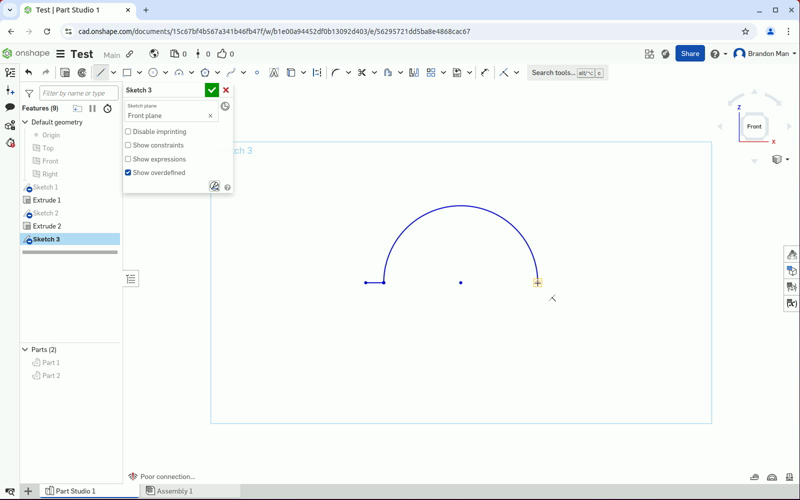
mouse_move(567, 282)
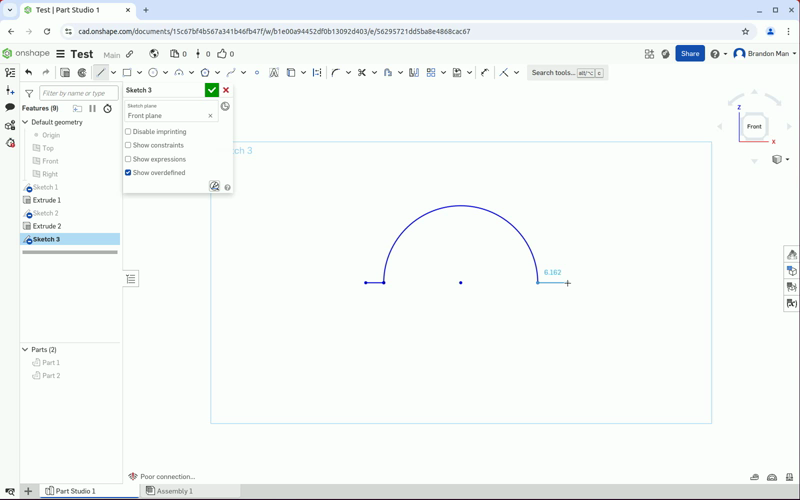
mouse_move(555, 282)
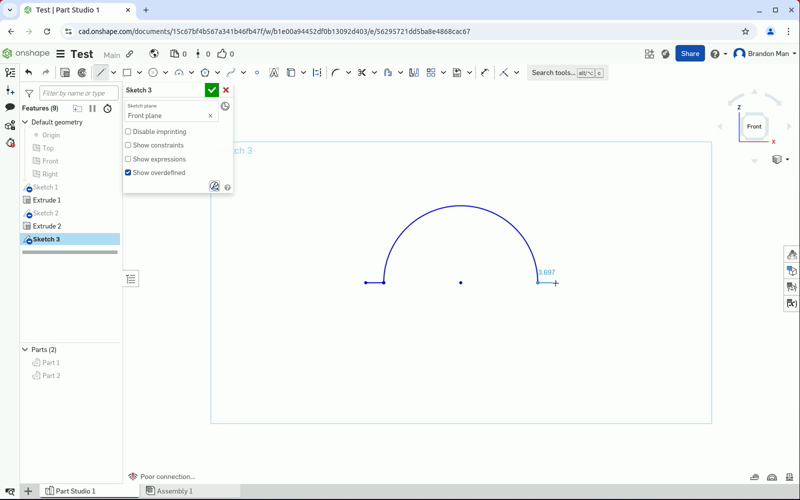
click(555, 282)
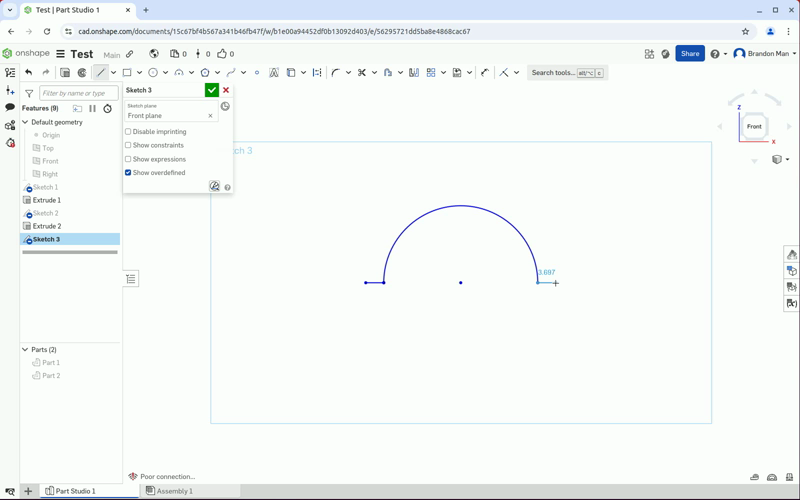
key_up(shift)
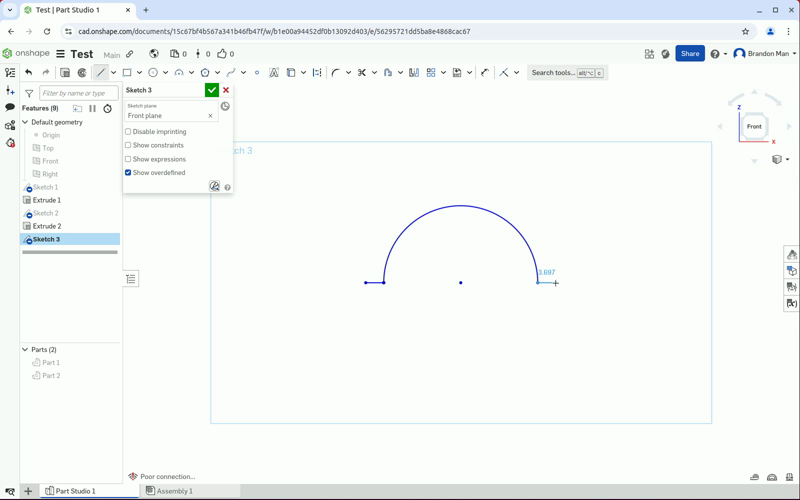
key(esc)
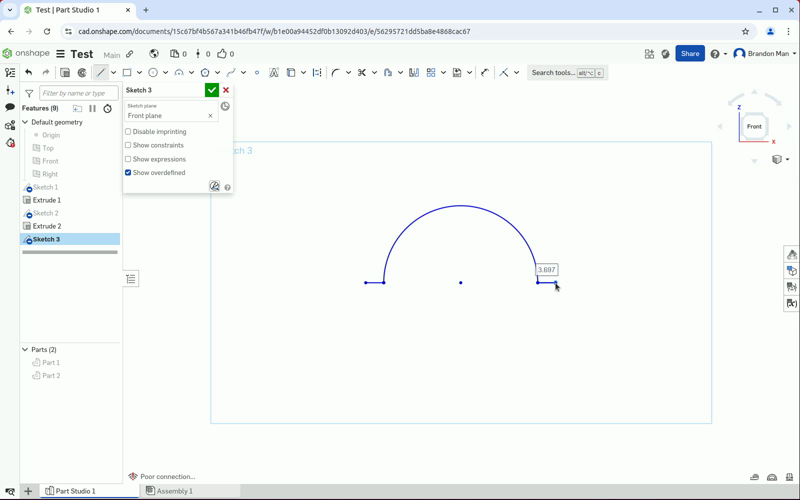
key(a)
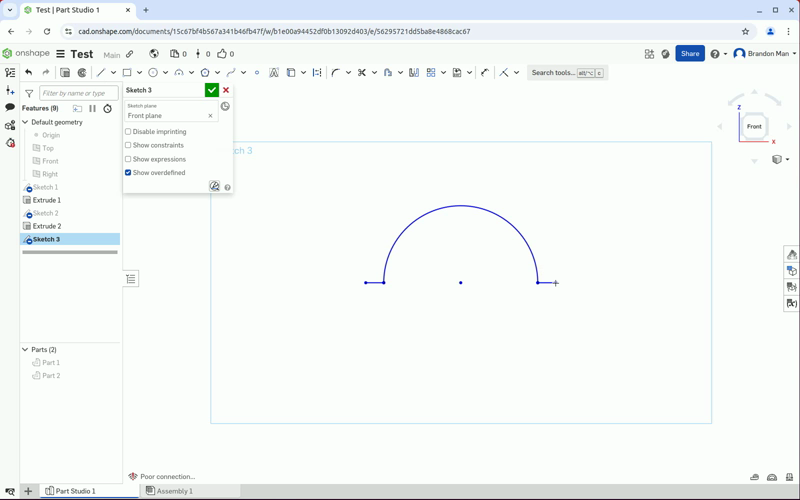
mouse_move(555, 282)
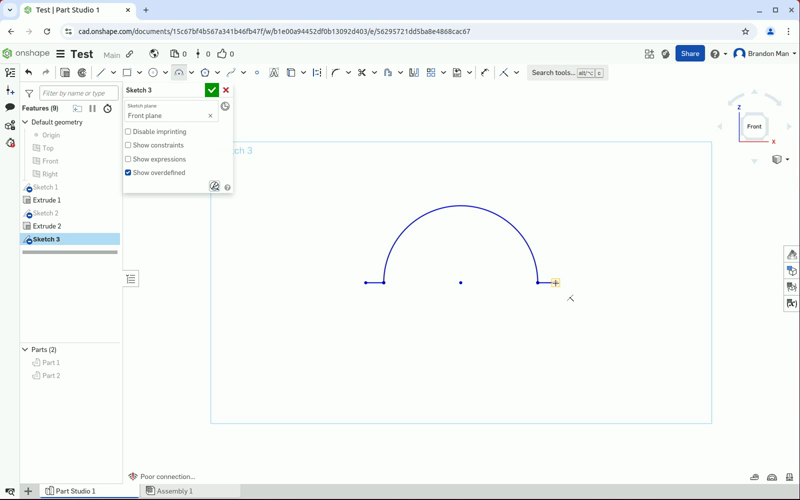
click(555, 282)
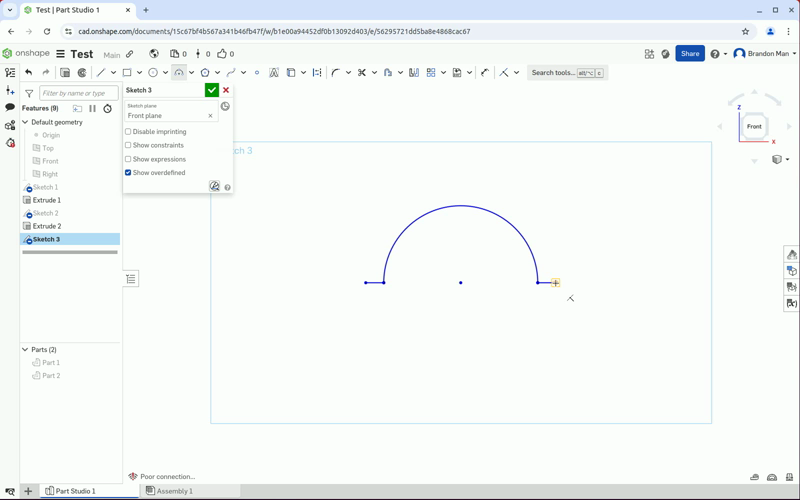
mouse_move(365, 282)
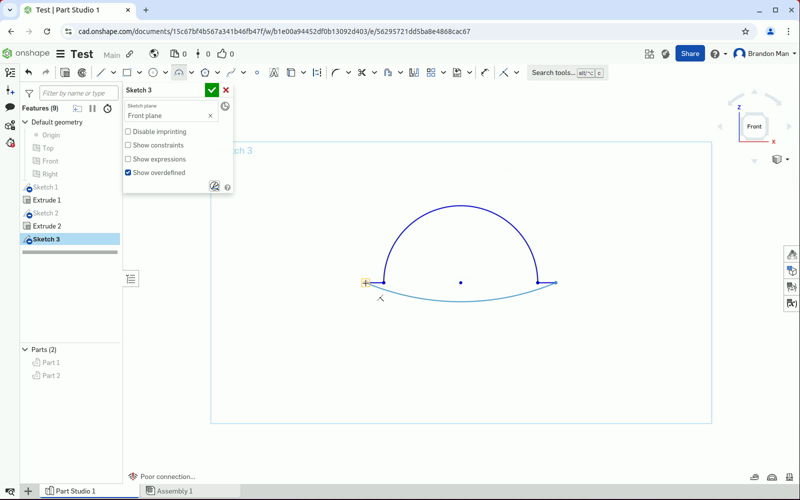
click(365, 282)
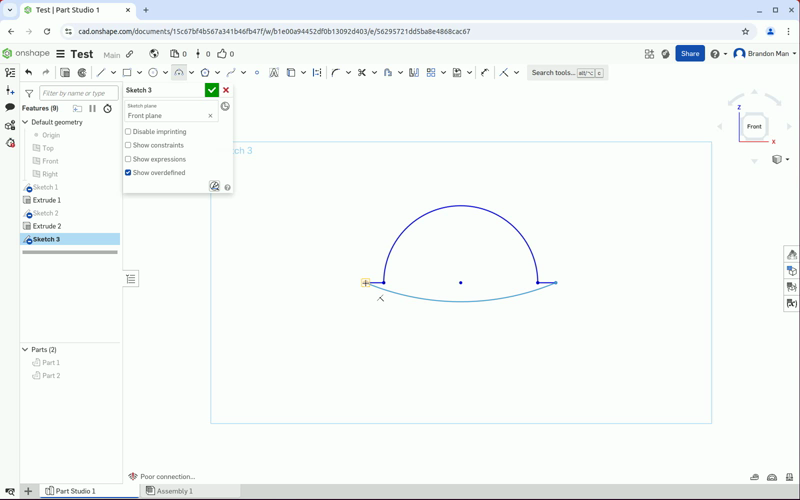
key_down(shift)
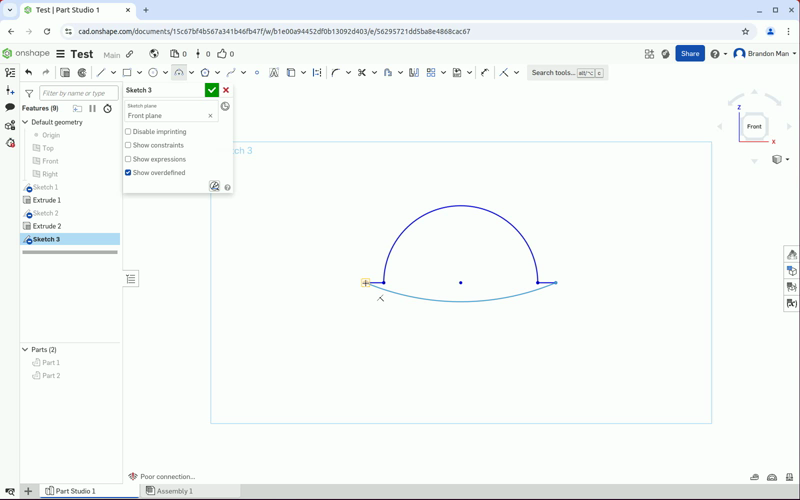
mouse_move(460, 187)
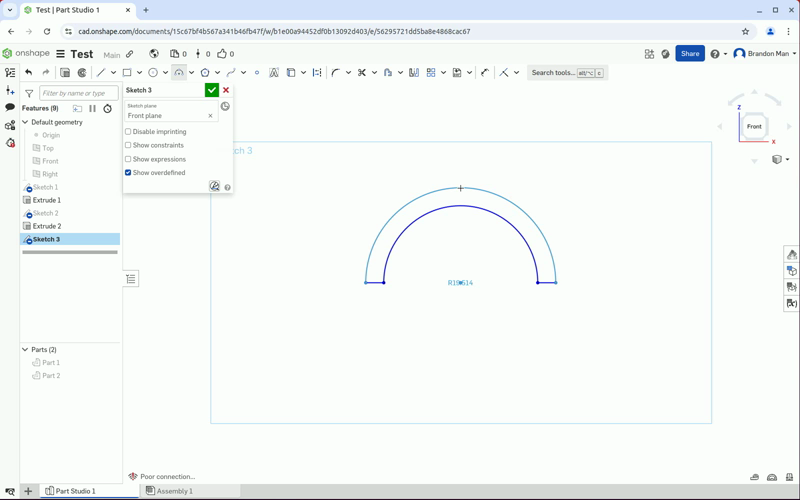
click(460, 187)
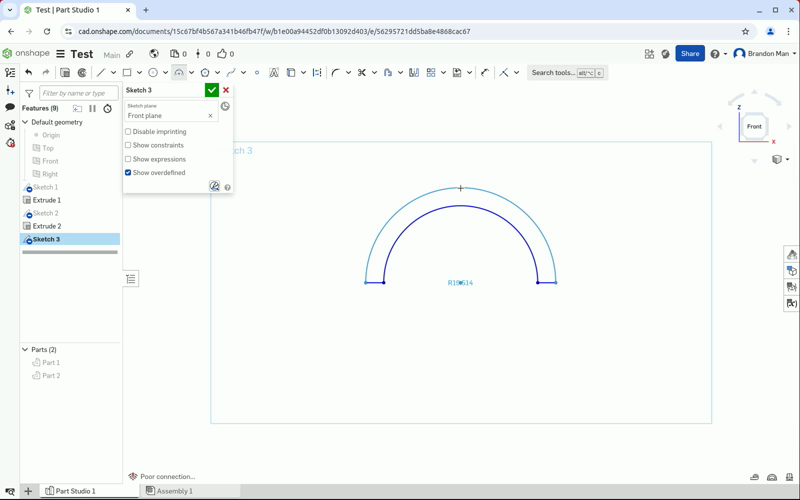
key_up(shift)
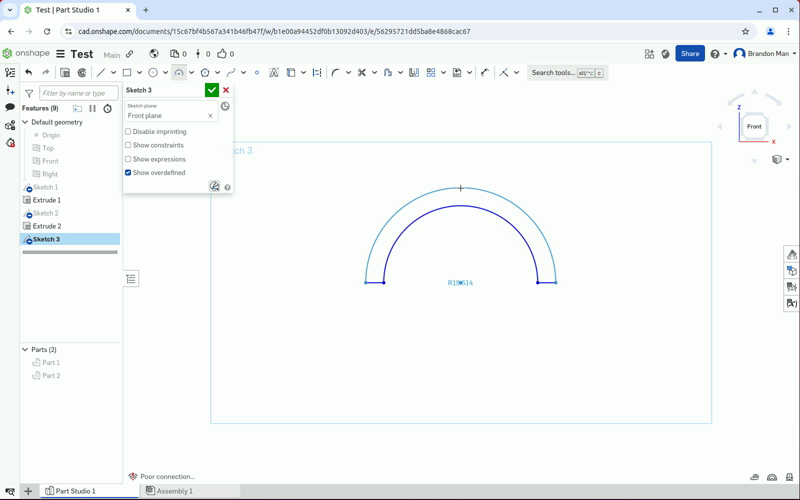
key(esc)
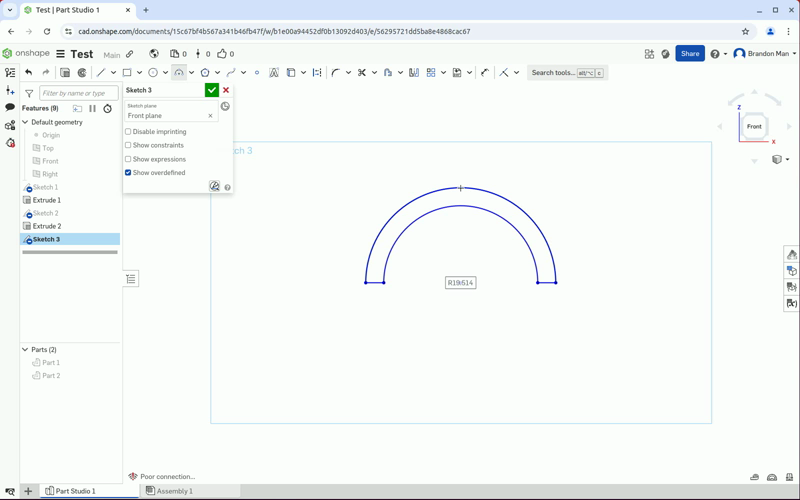
mouse_move(442, 197)
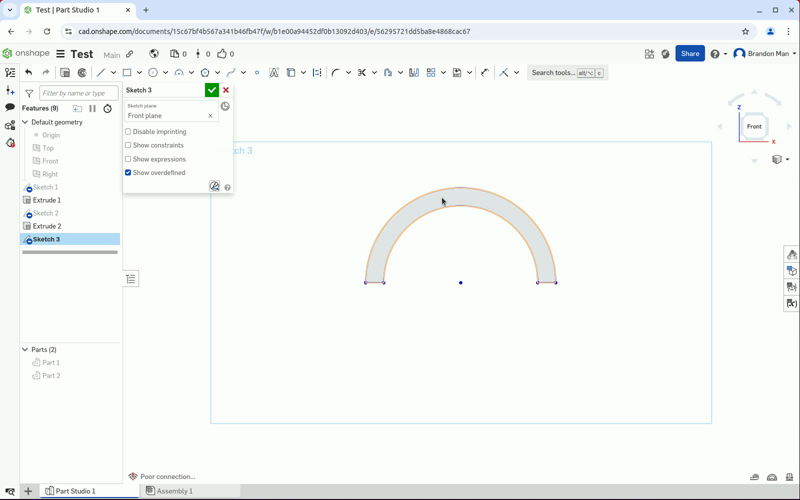
scroll(6)
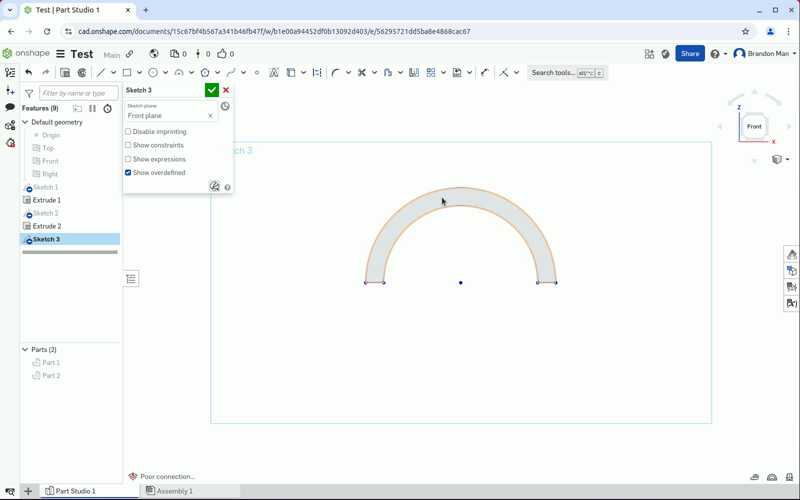
scroll(6)
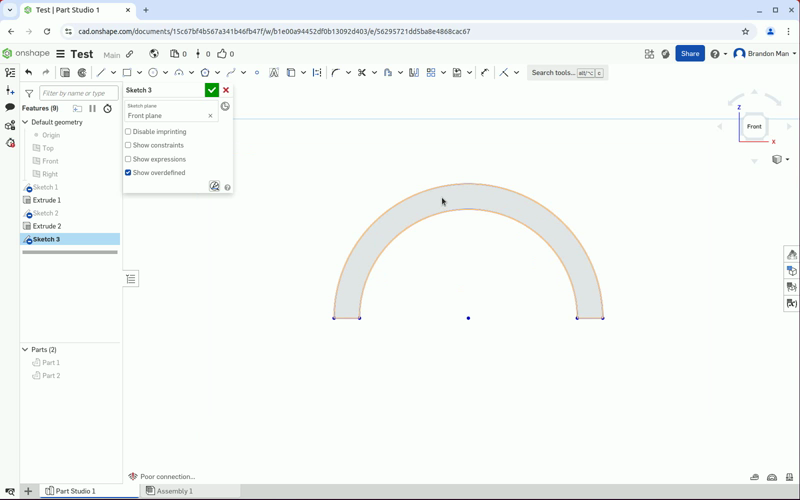
scroll(6)
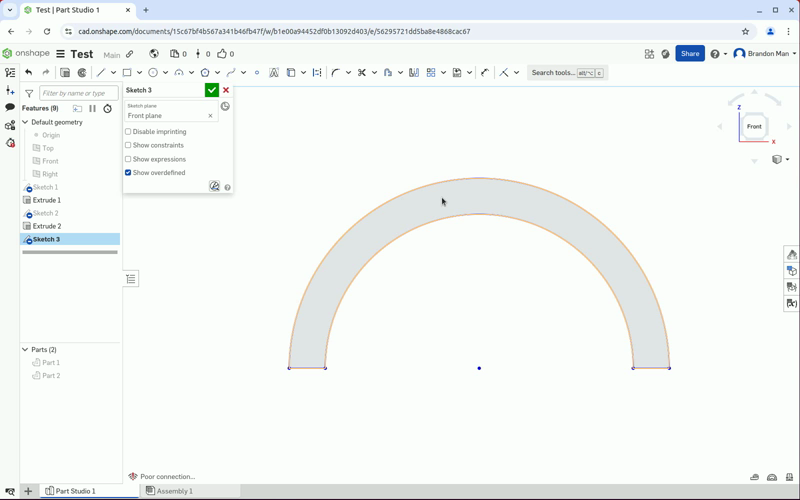
scroll(6)
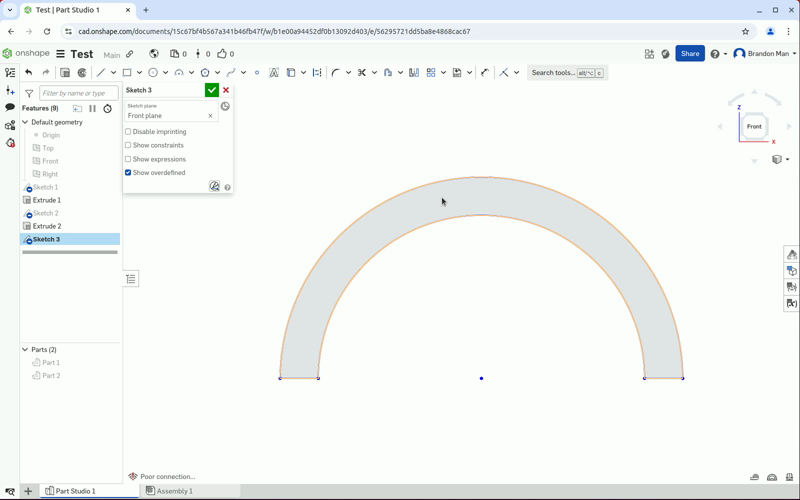
scroll(6)
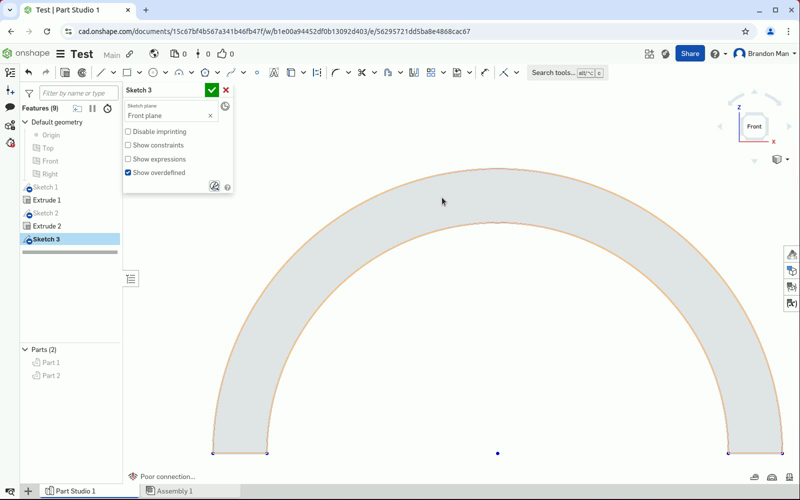
scroll(6)
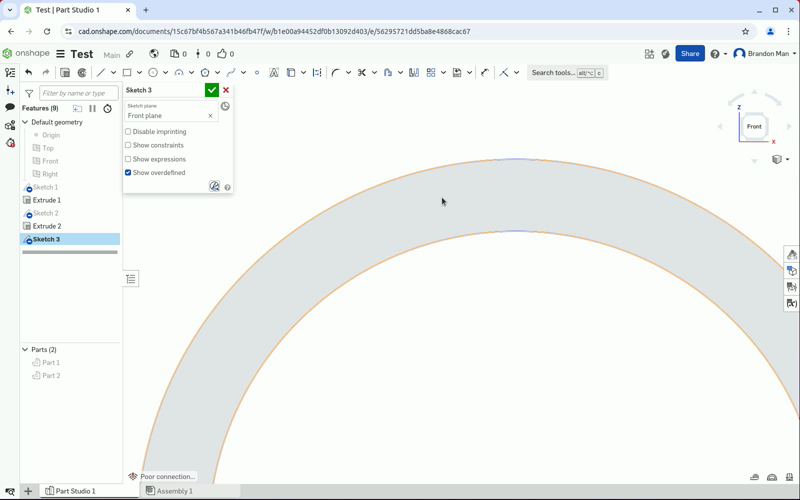
scroll(6)
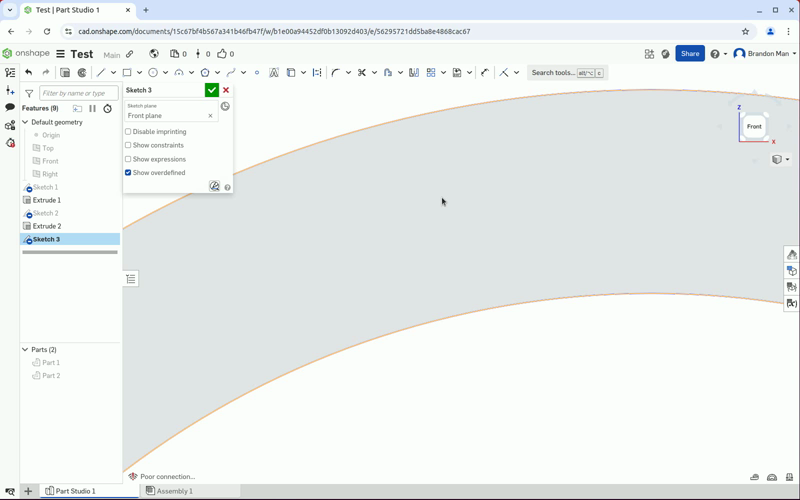
click(442, 197)
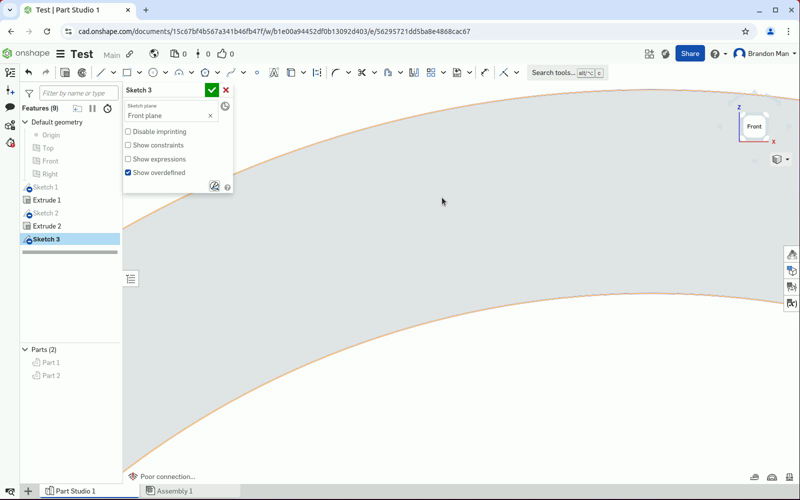
scroll(-6)
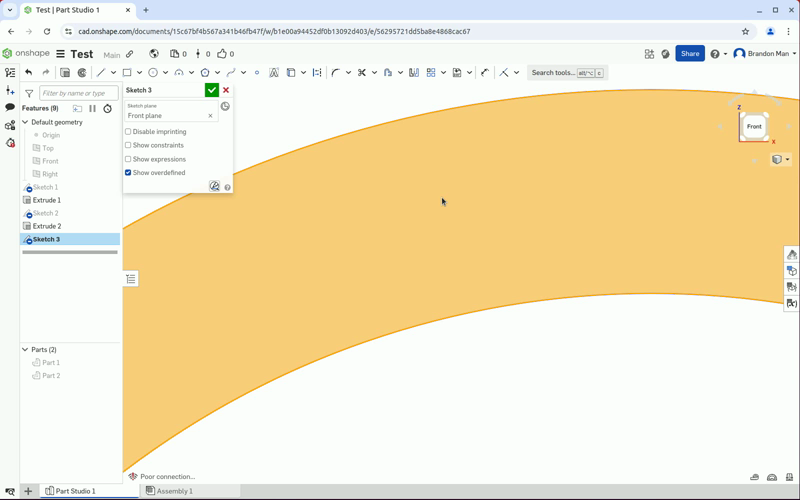
scroll(-6)
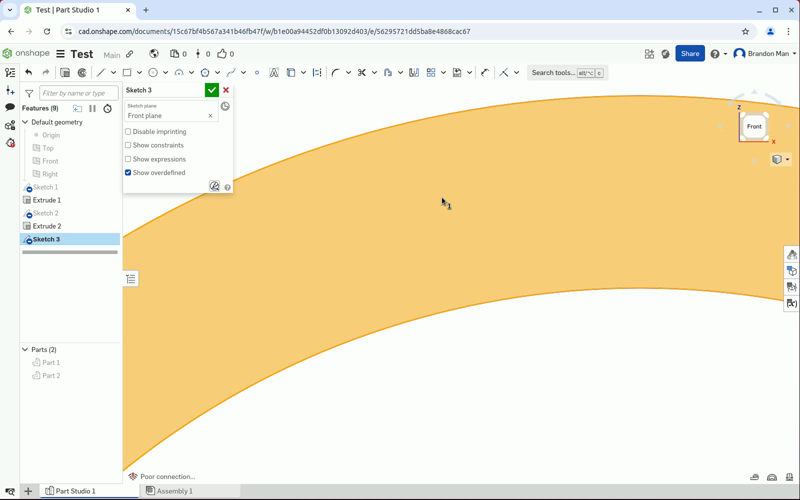
scroll(-6)
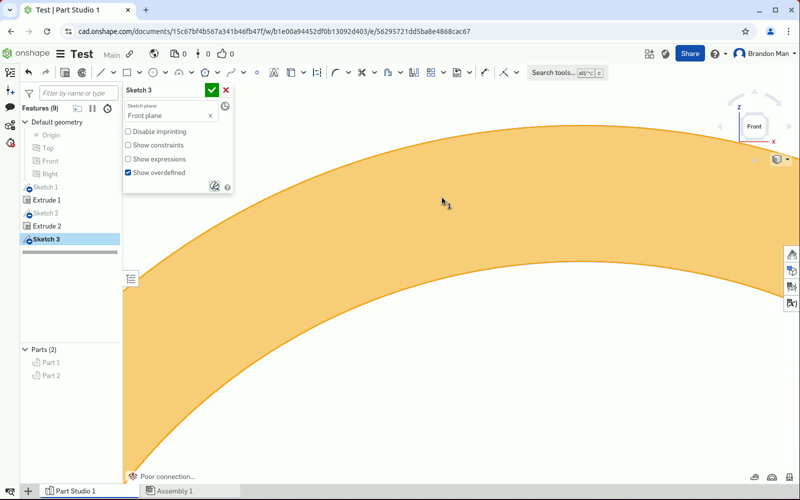
scroll(-6)
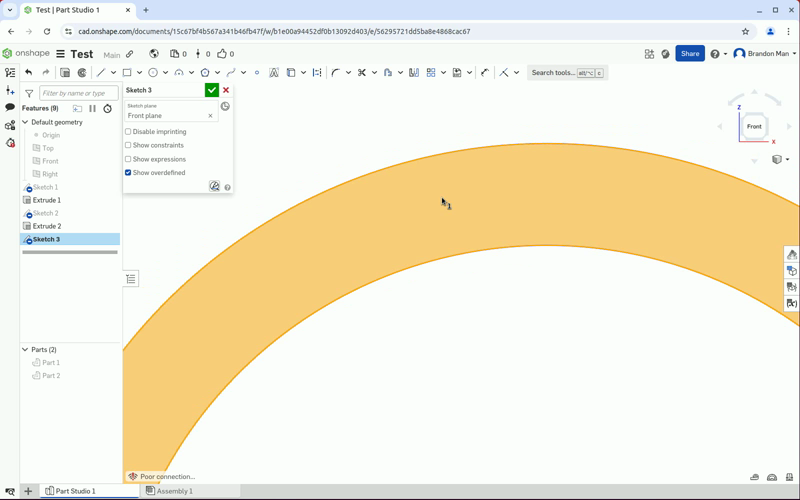
scroll(-6)
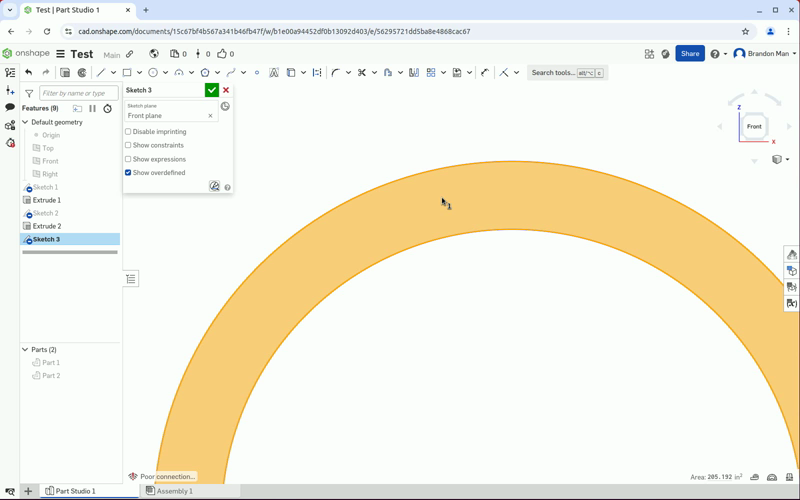
scroll(-6)
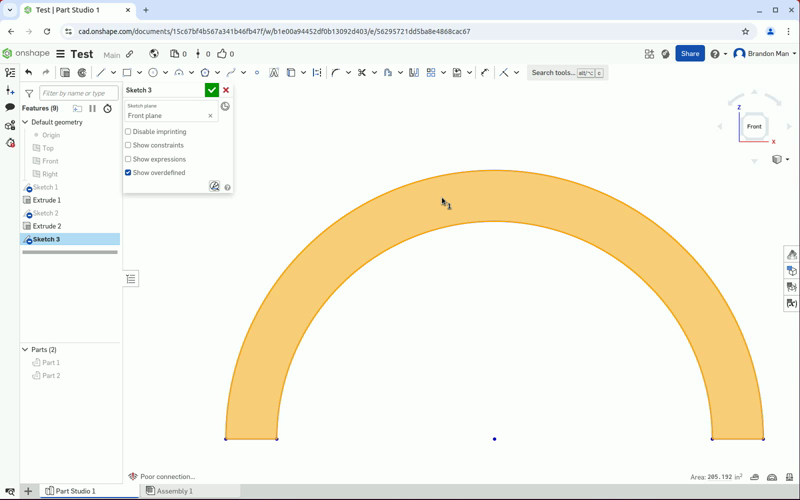
scroll(-6)
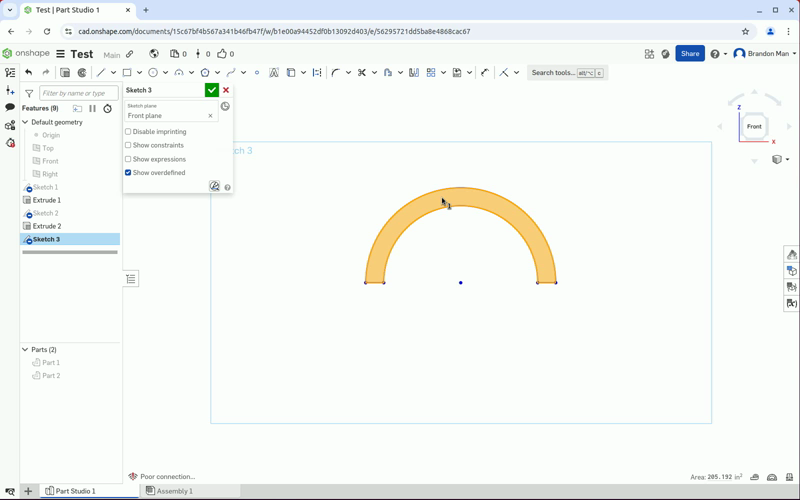
mouse_move(73, 352)
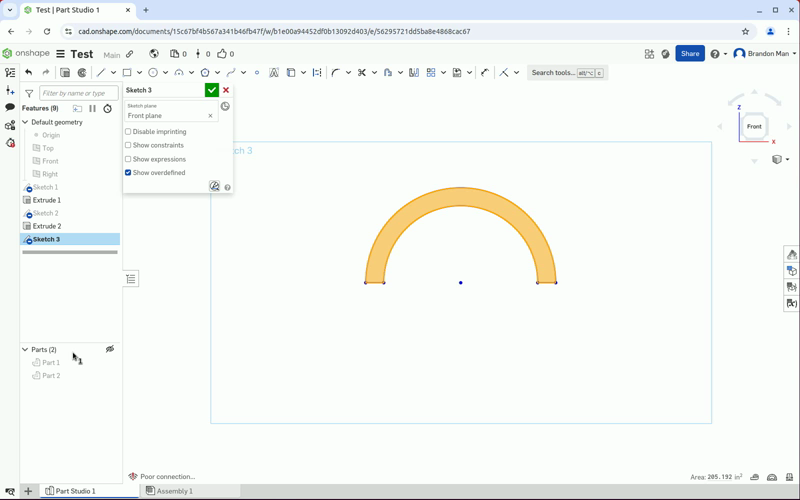
key(shift+y)
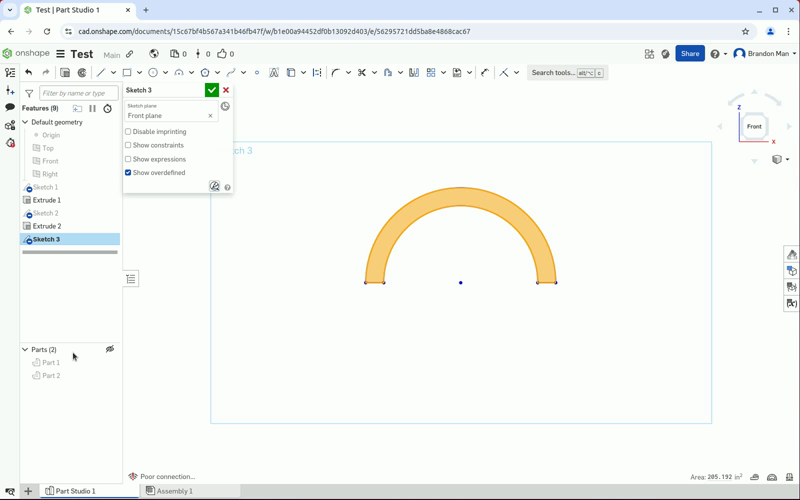
key(shift+e)
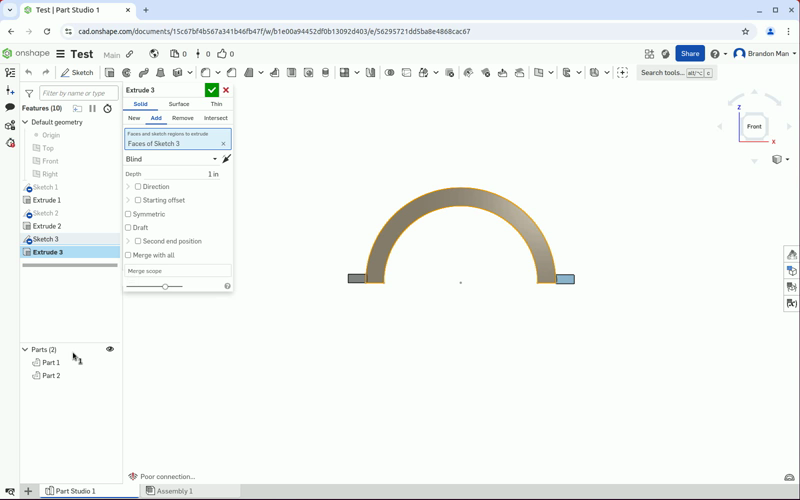
mouse_move(143, 106)
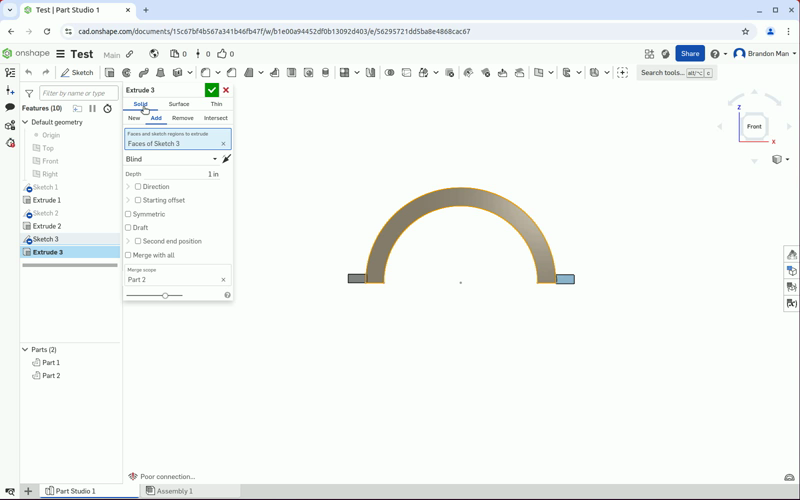
click(143, 106)
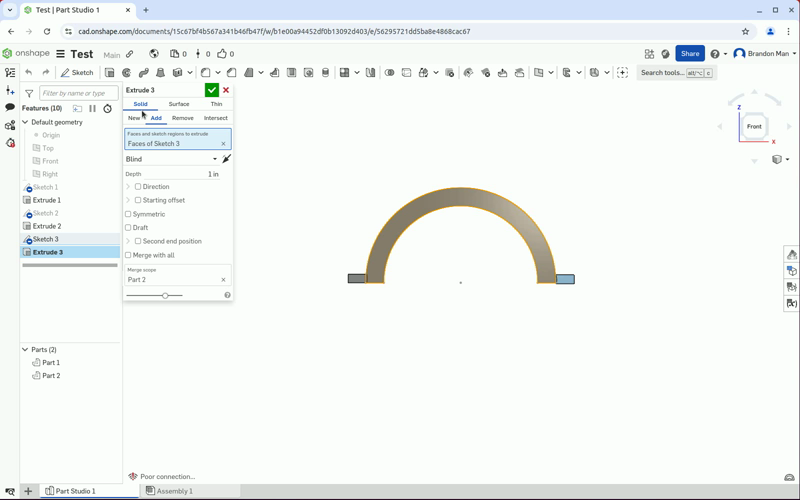
mouse_move(137, 120)
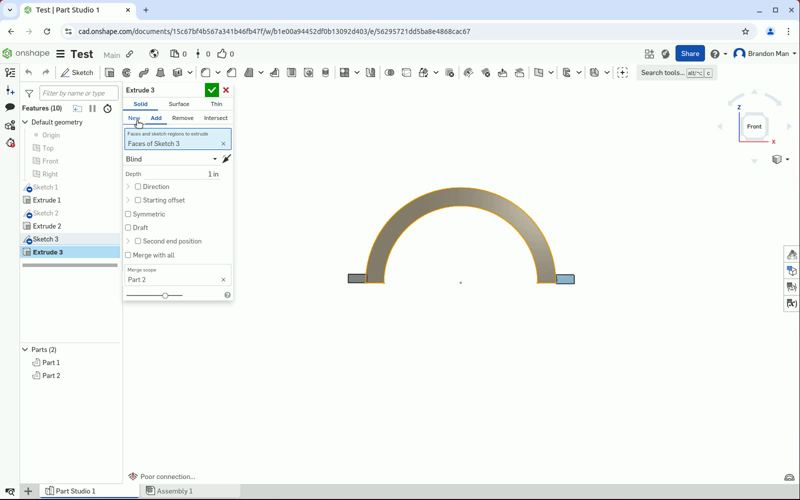
click(137, 120)
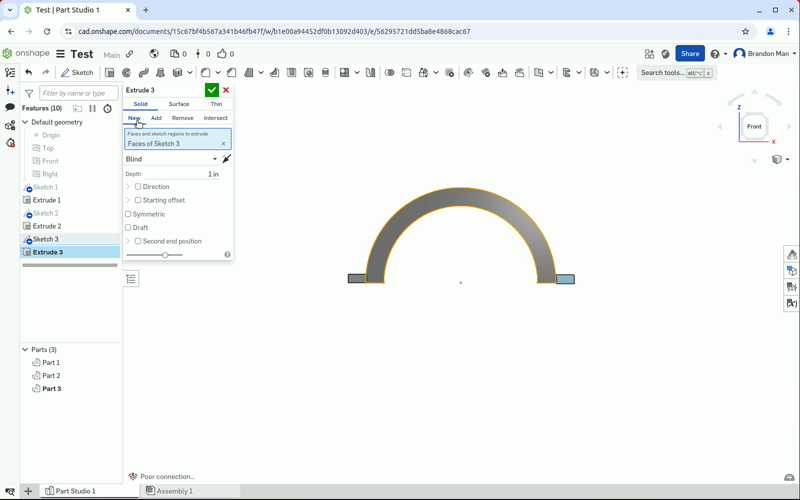
key(tab, 4)
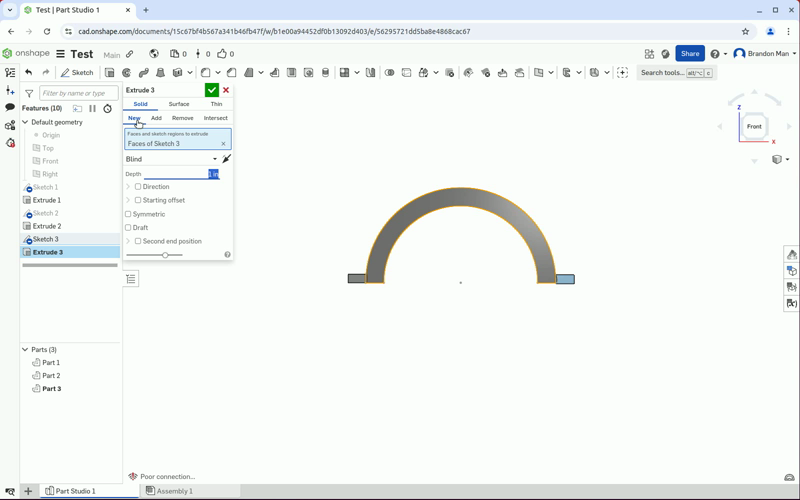
text(3.37)
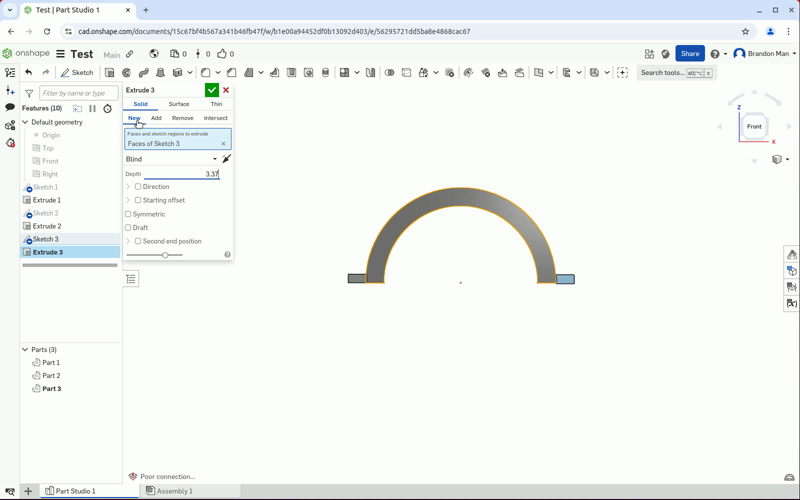
key(tab, 3)
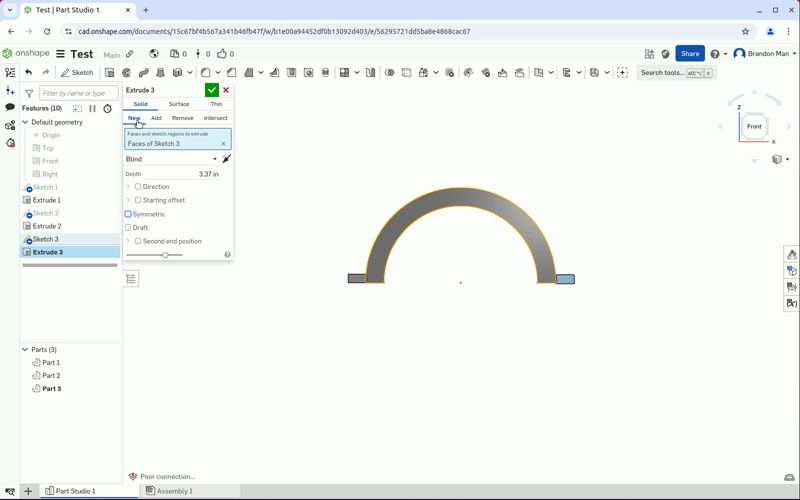
key(space)
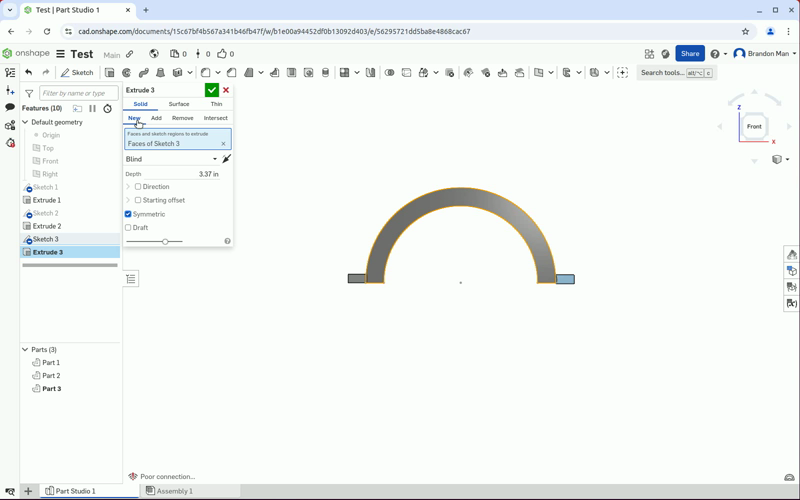
key(enter)
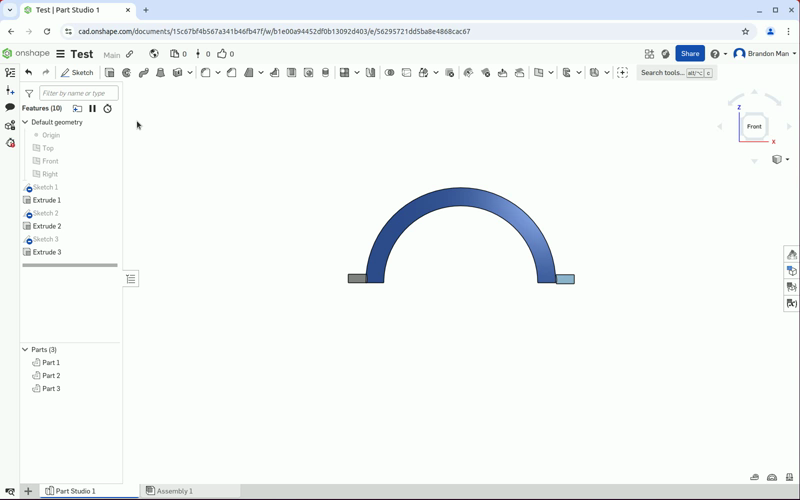
key(shift+h)
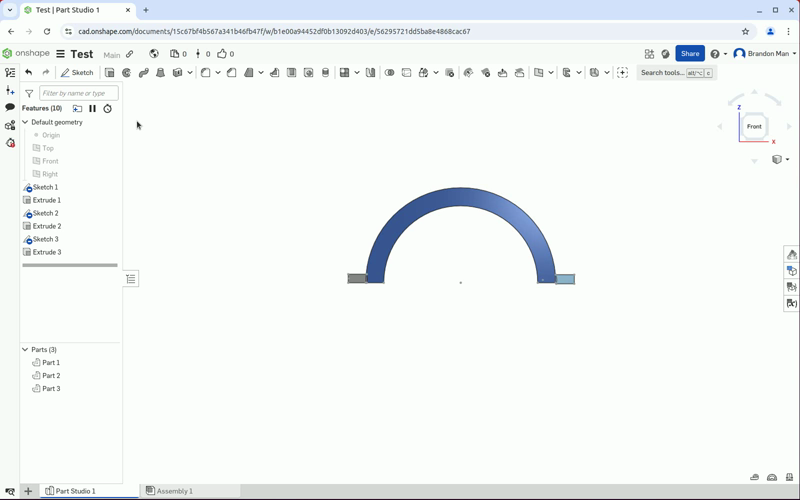
key(shift+h)
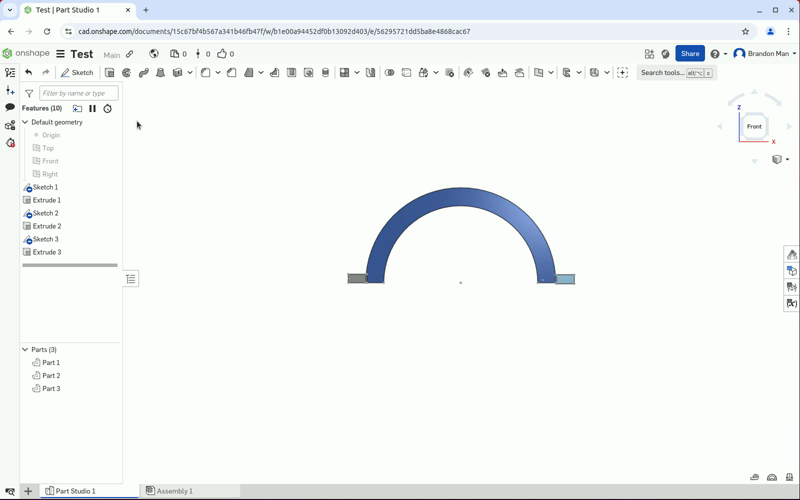
key(shift+7)
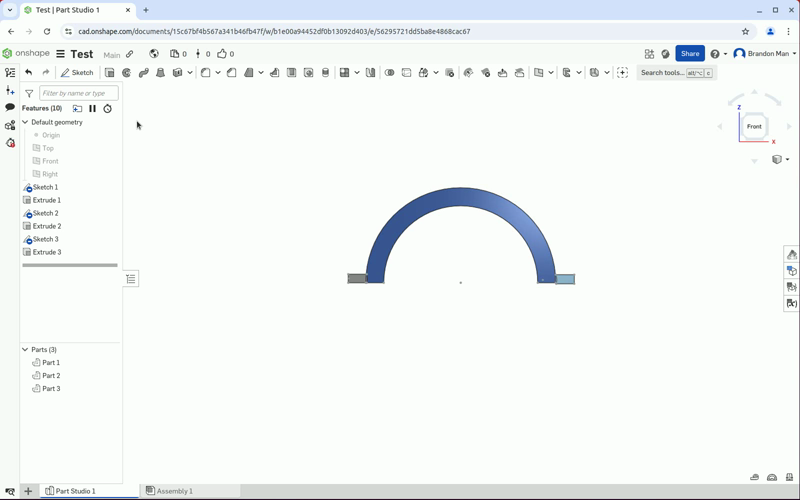
key(left, 2)
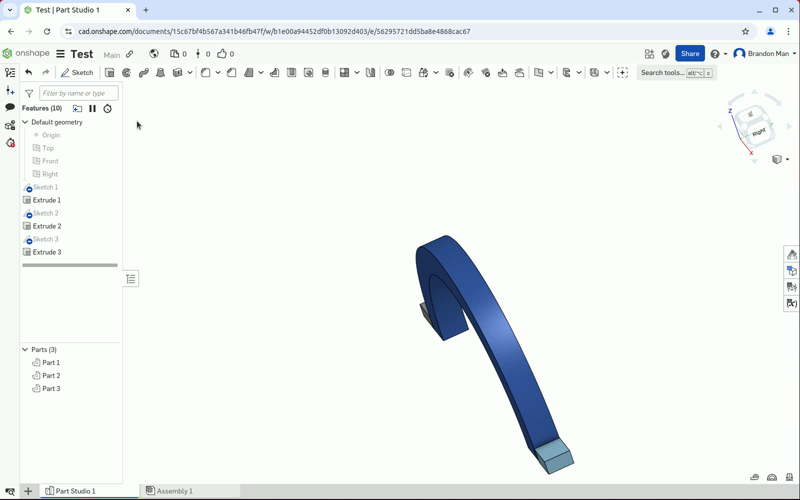
key(down, 2)
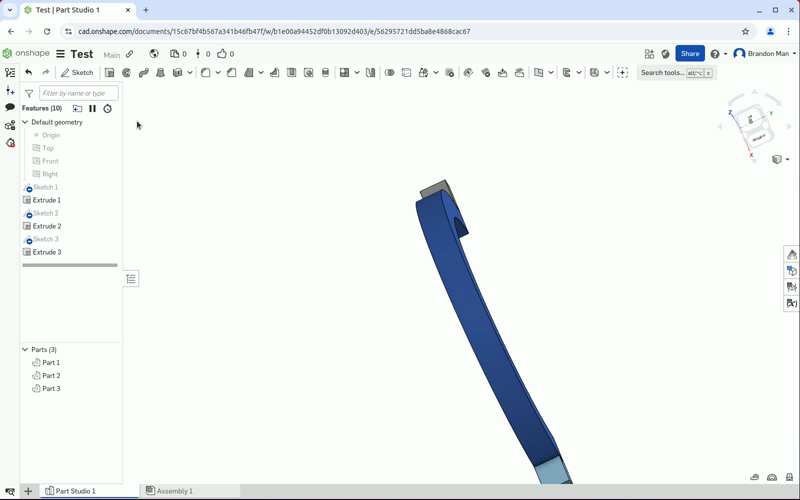
key(up, 2)
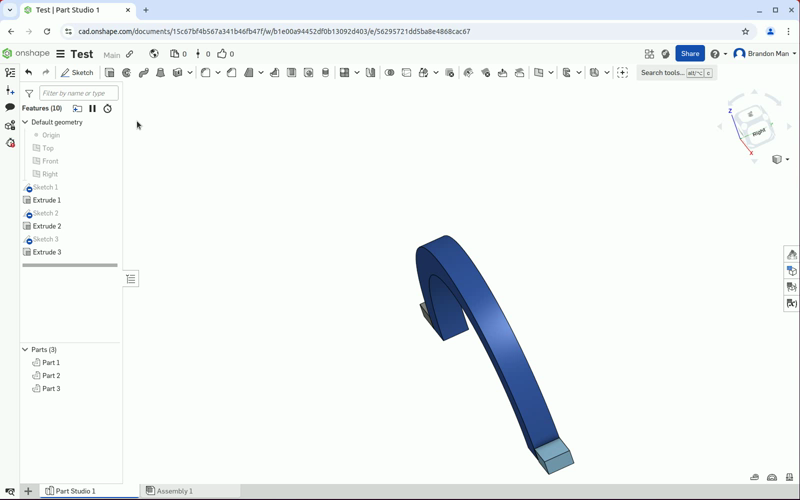
key(right, 2)
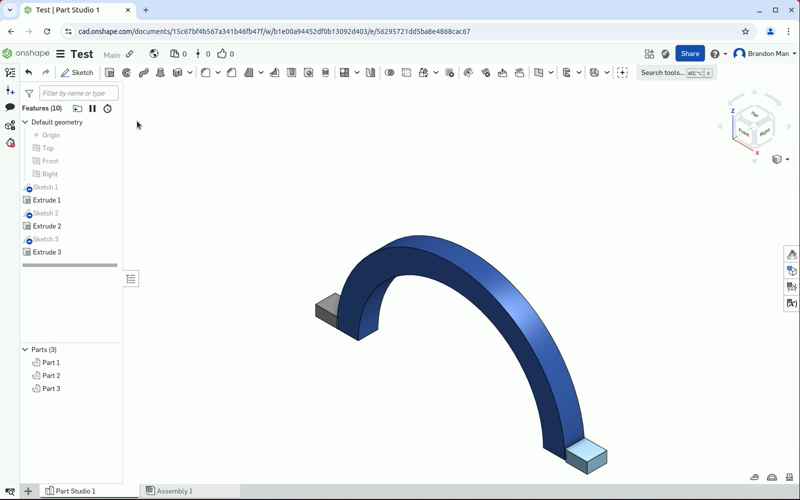
mouse_move(73, 189)
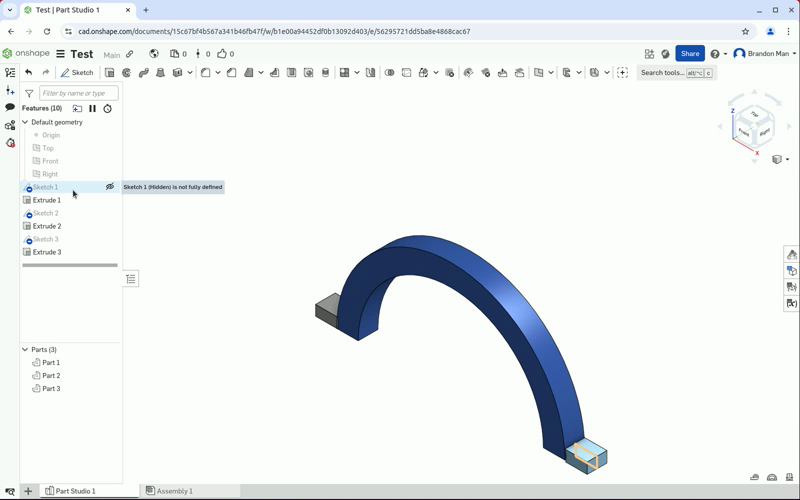
click(73, 189)